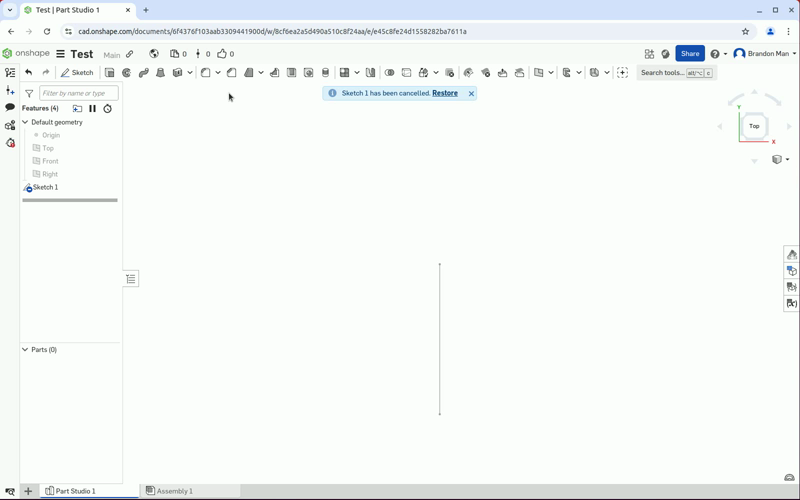
key(shift+h)
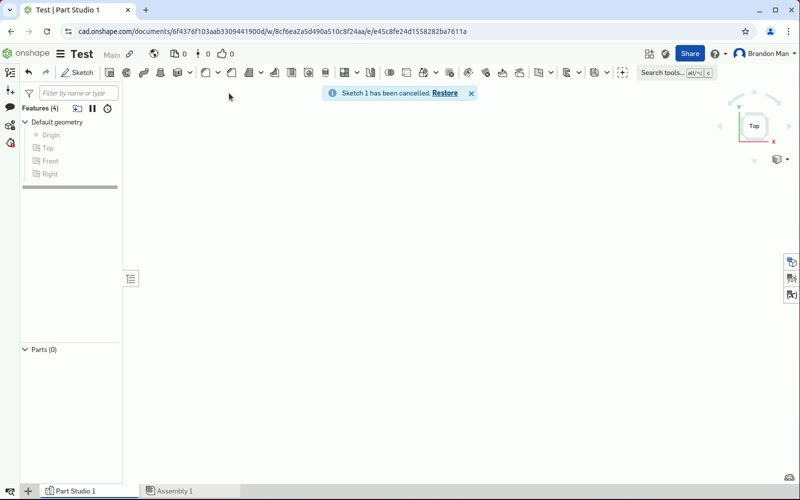
mouse_move(73, 352)
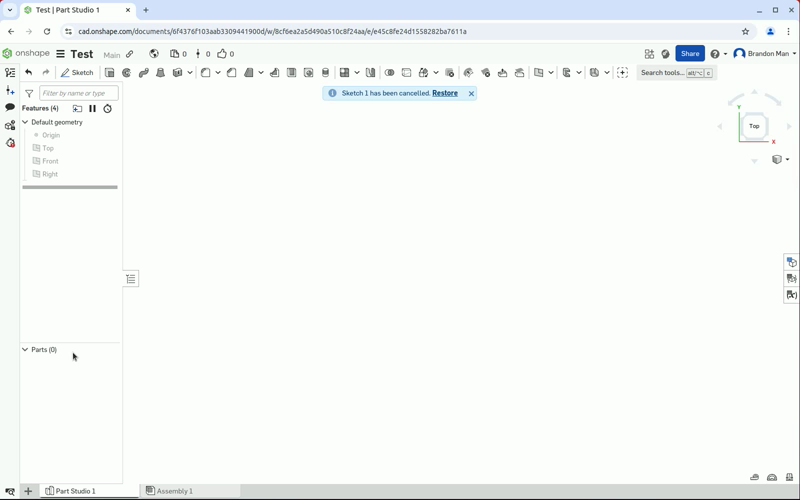
key(y)
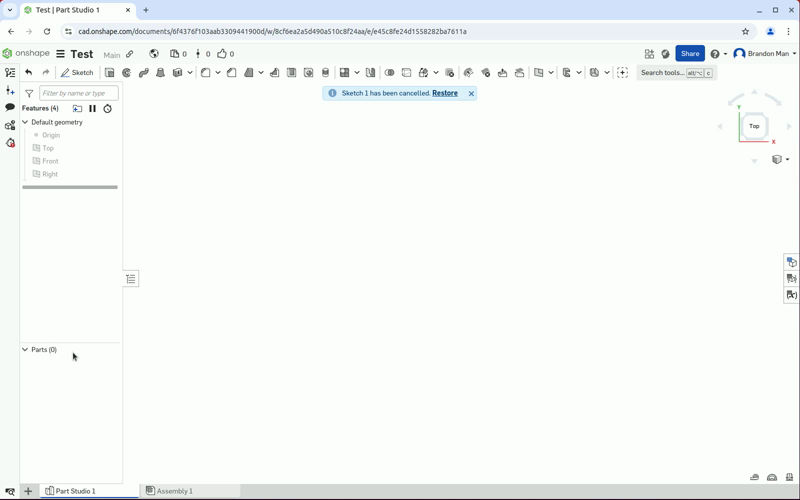
key(shift+p)
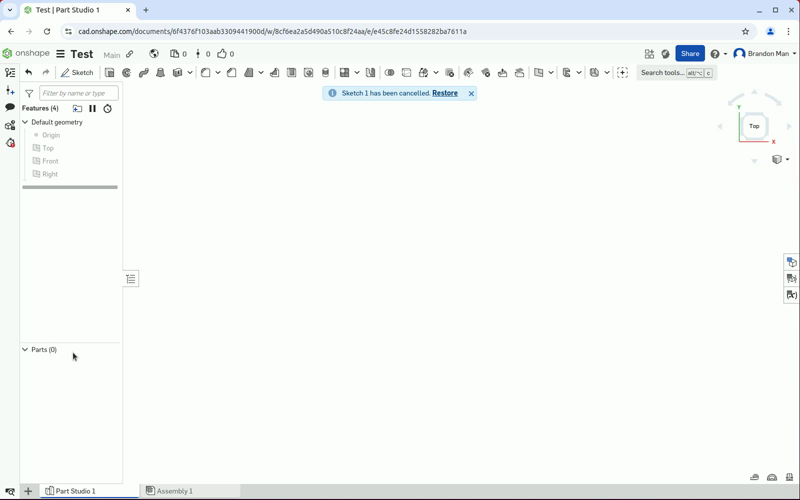
key(space)
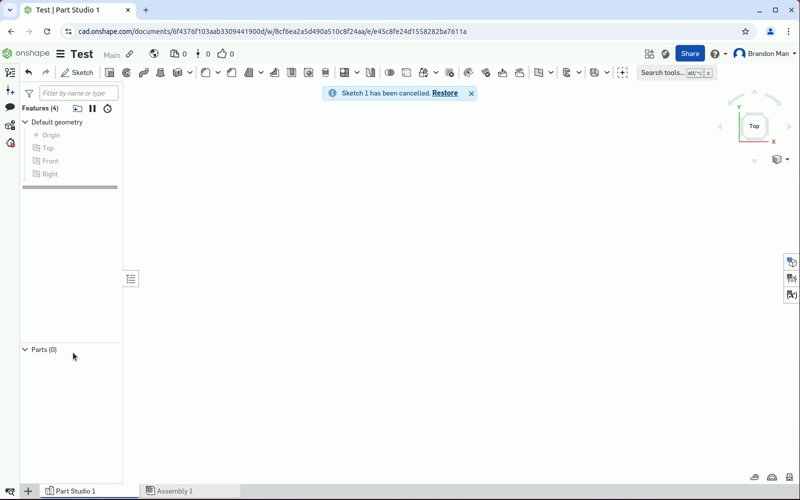
key_down(shift)
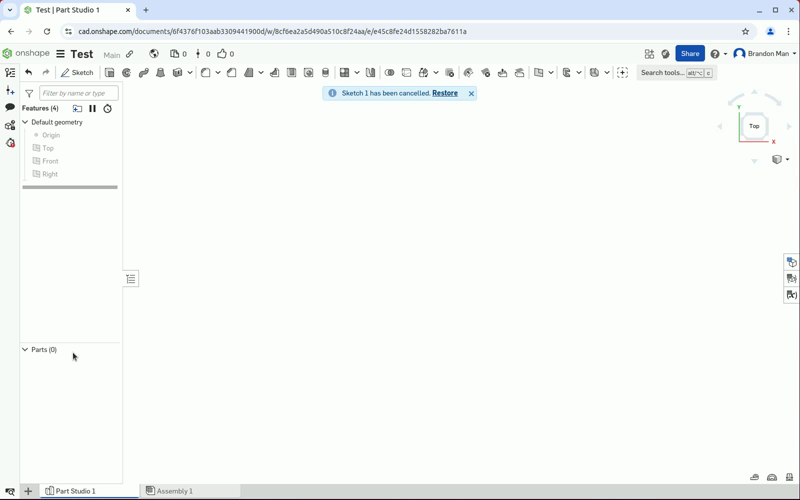
key(up)
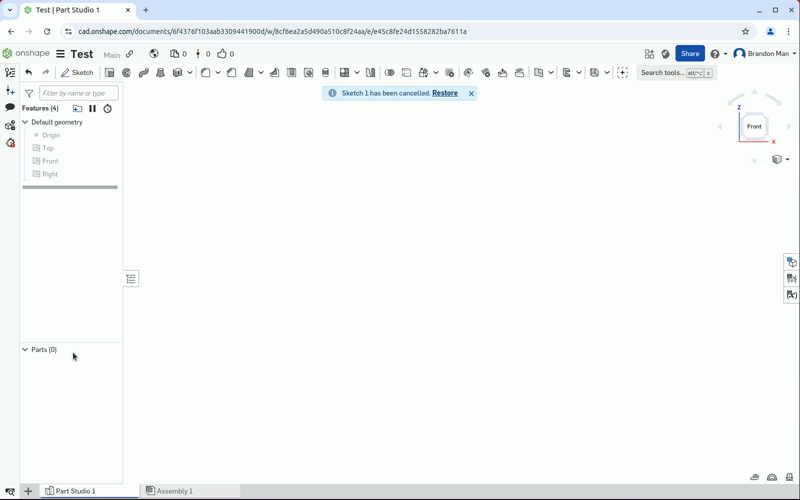
key_up(shift)
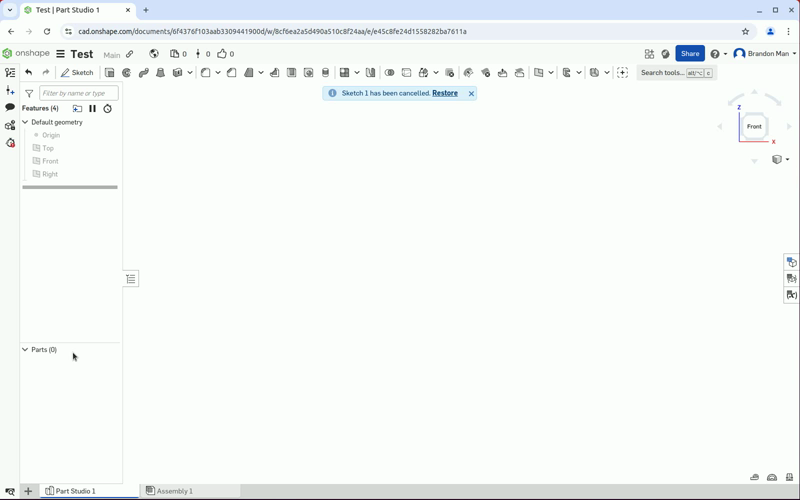
mouse_move(73, 352)
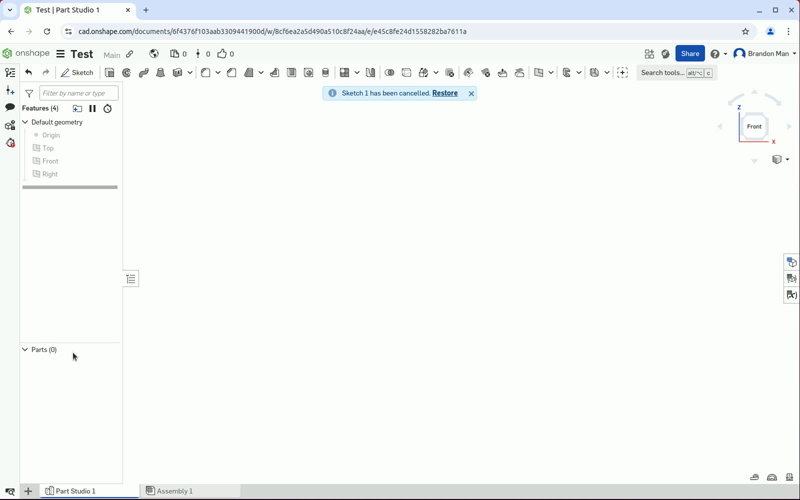
key(shift+y)
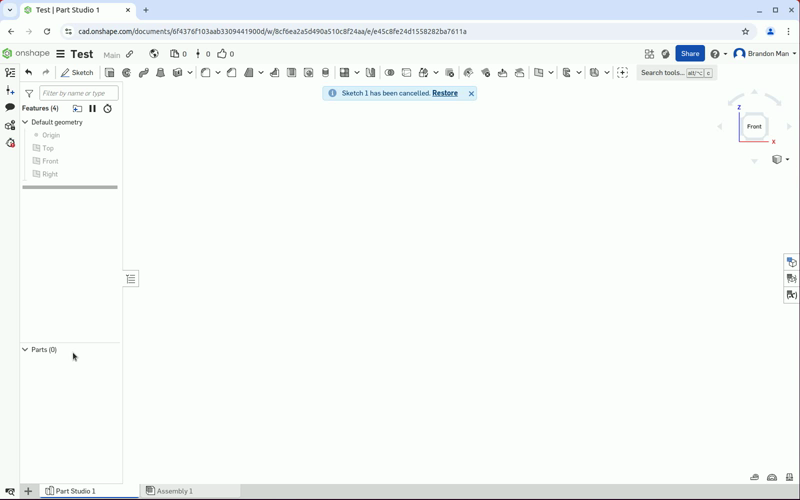
key(shift+s)
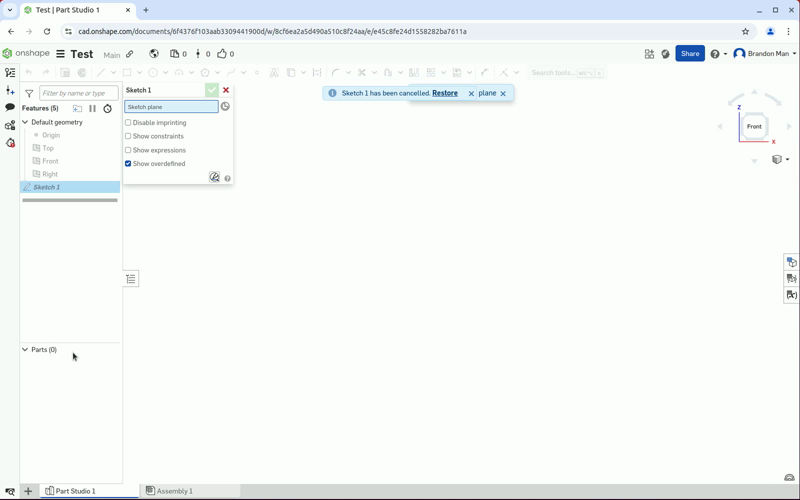
mouse_move(73, 163)
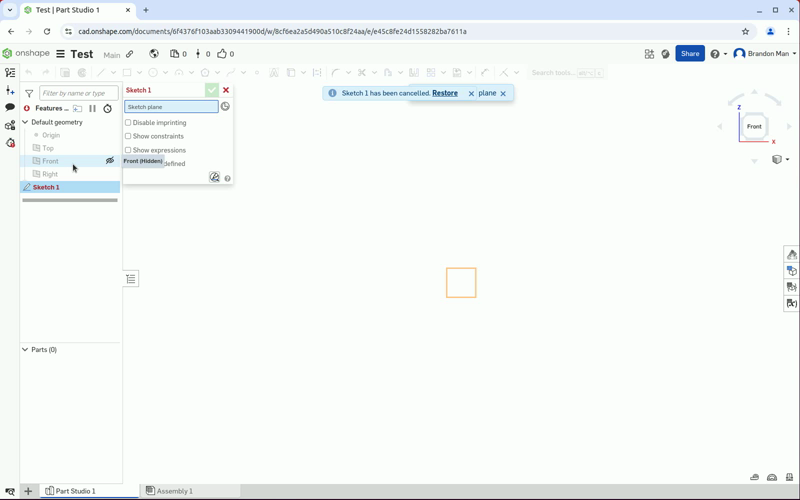
click(73, 163)
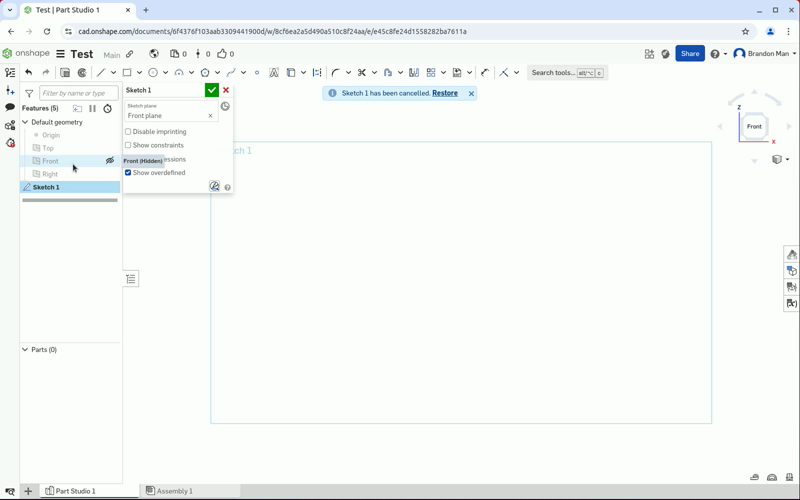
mouse_move(73, 352)
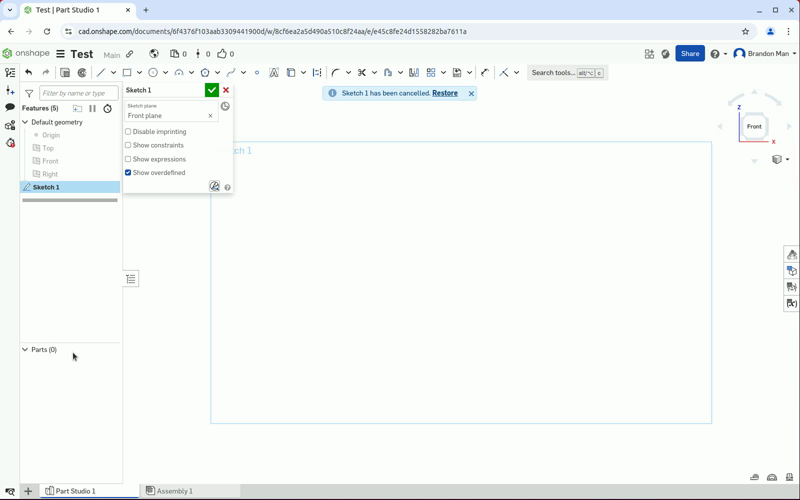
key(y)
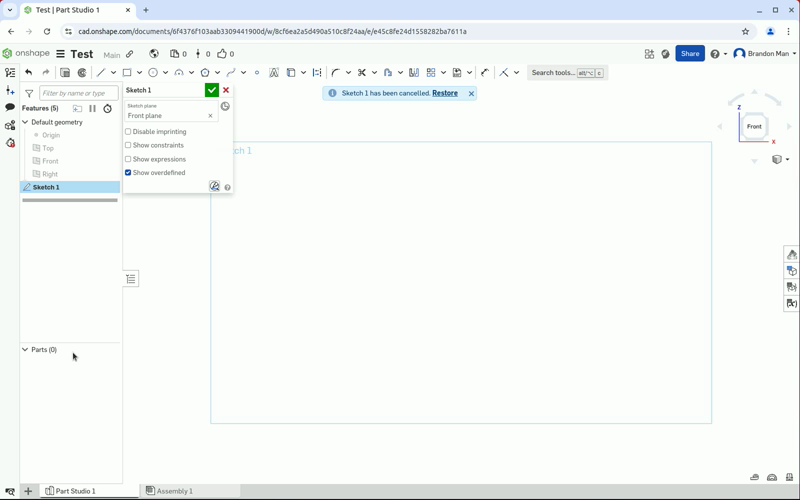
key(l)
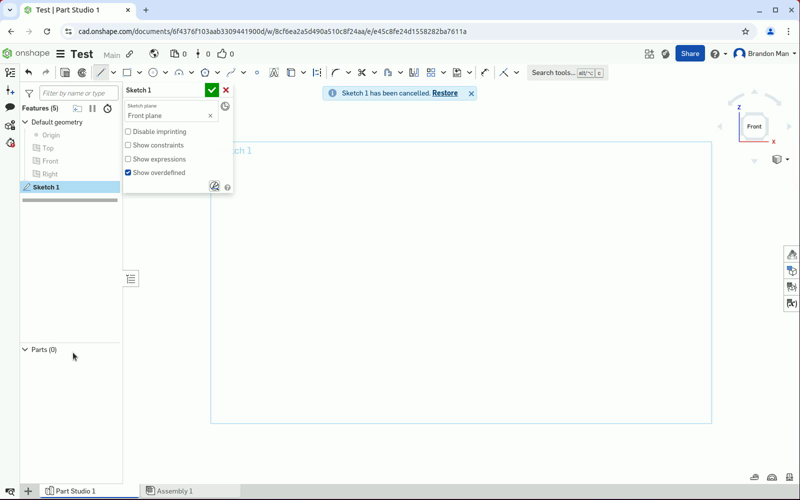
key_down(shift)
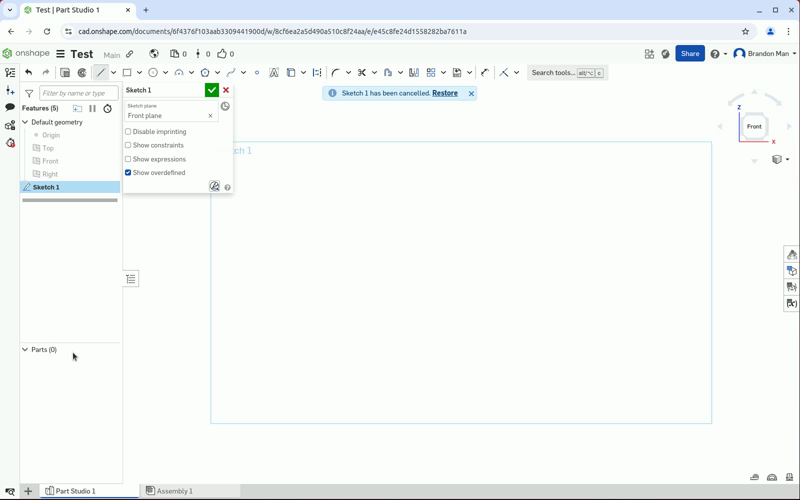
mouse_move(388, 329)
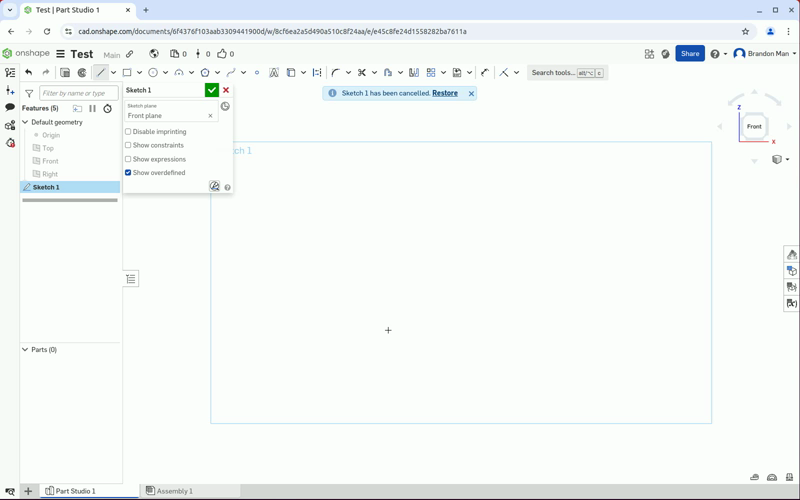
click(388, 329)
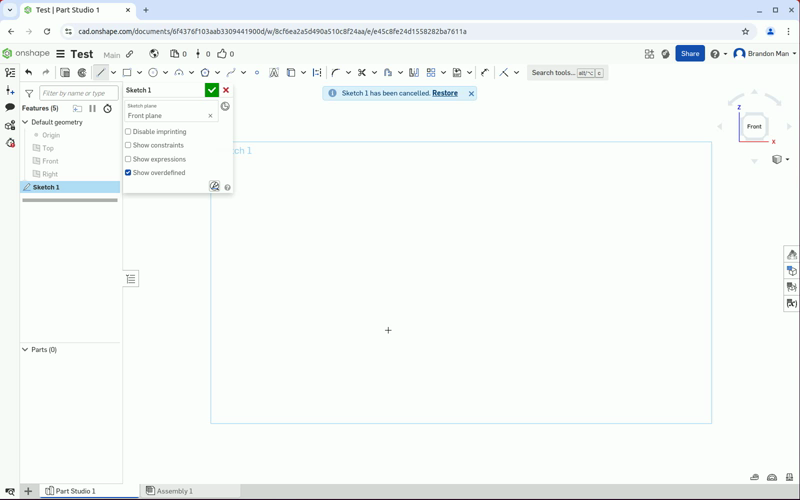
key_up(shift)
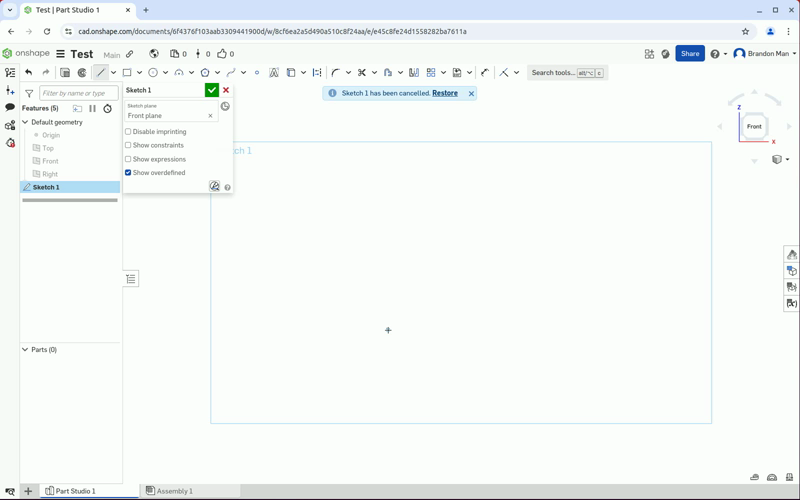
key_down(shift)
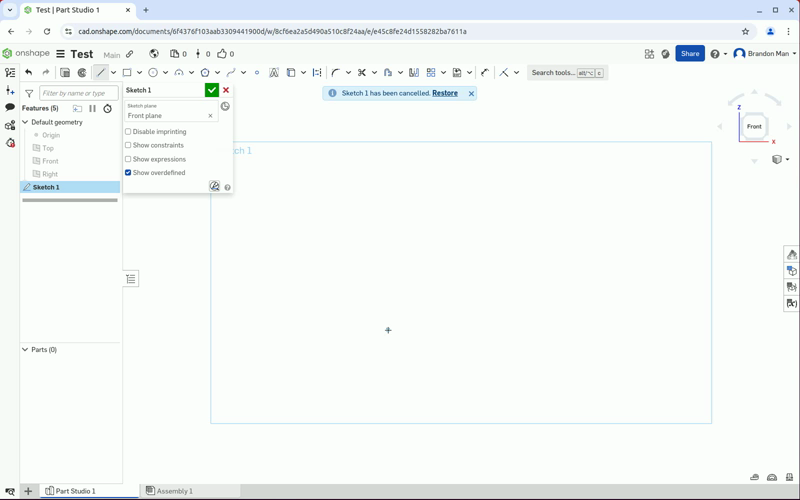
mouse_move(533, 329)
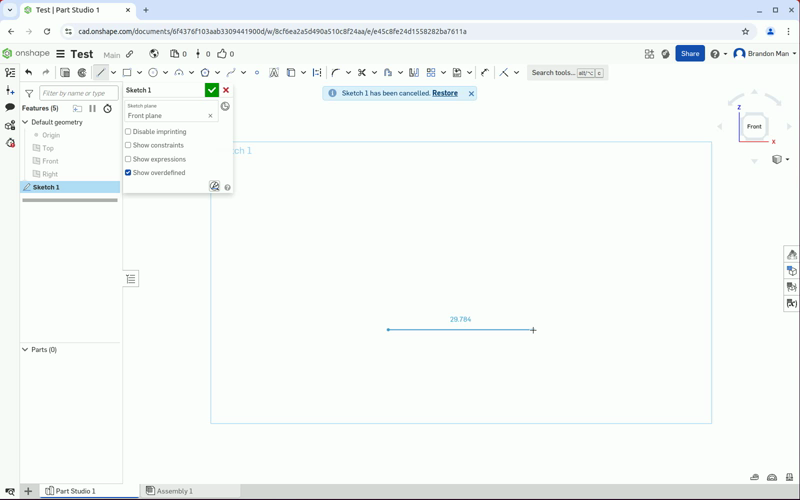
click(533, 329)
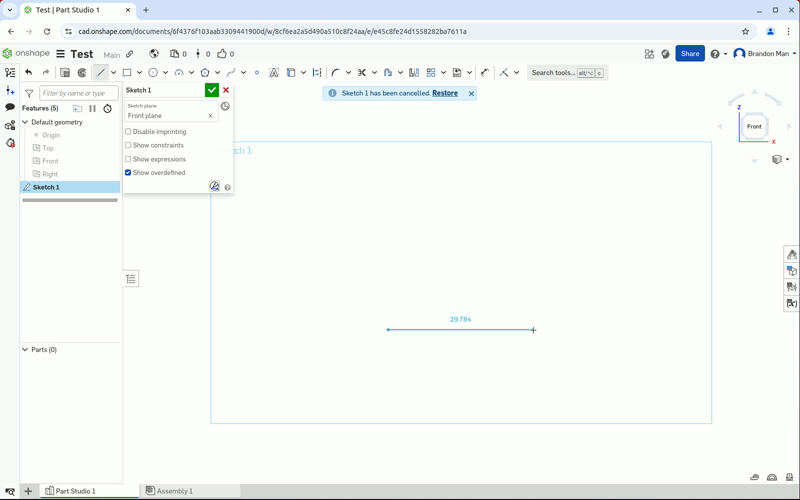
key_up(shift)
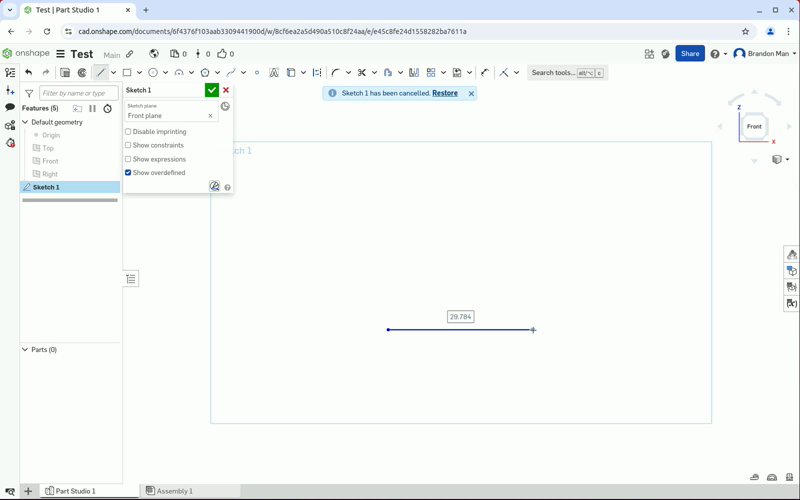
key_down(shift)
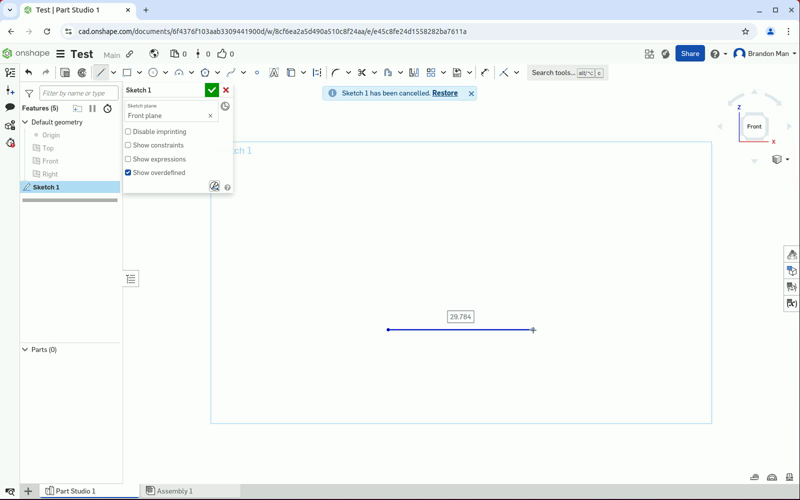
mouse_move(533, 235)
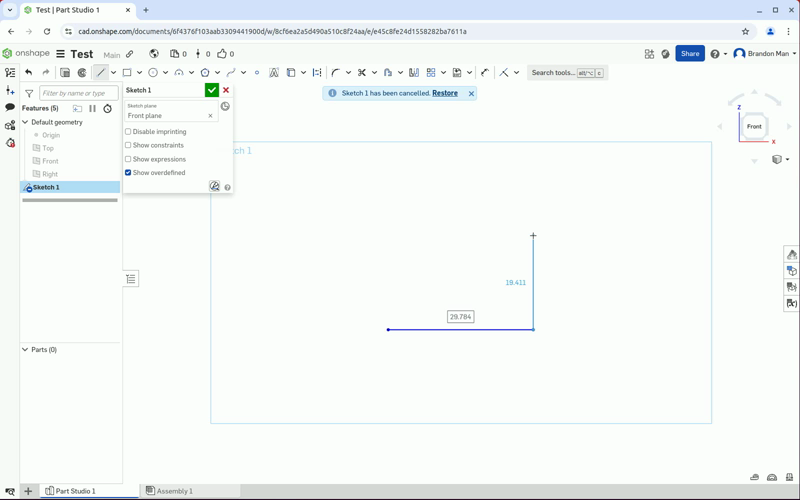
click(533, 235)
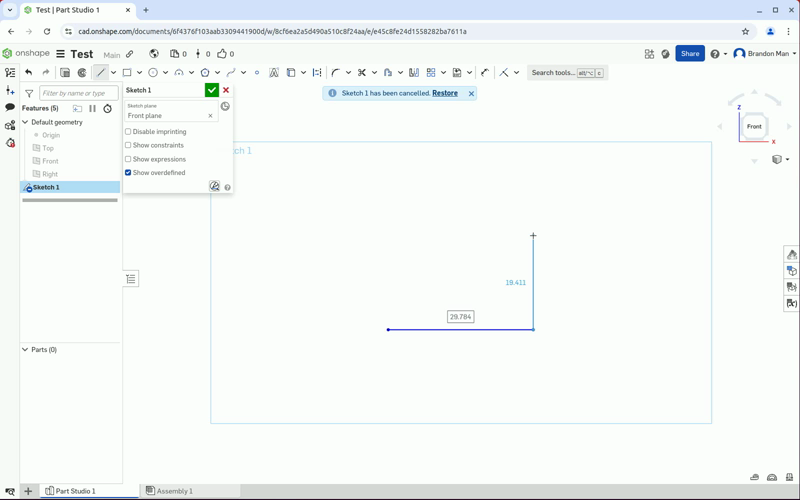
key_up(shift)
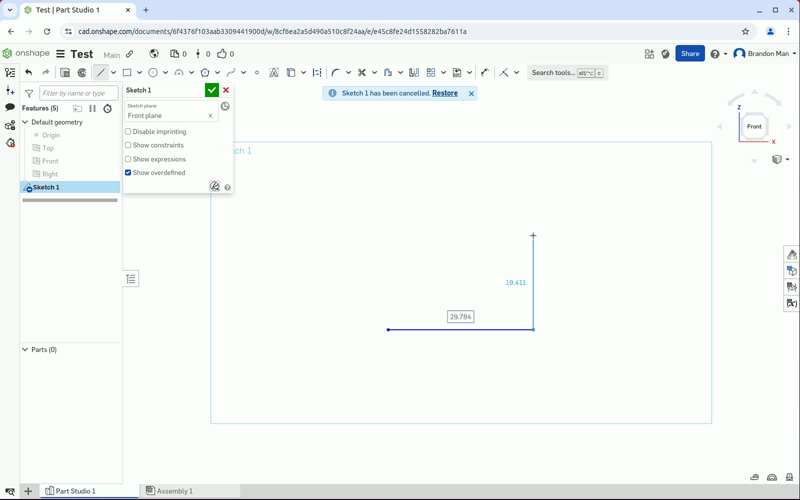
key_down(shift)
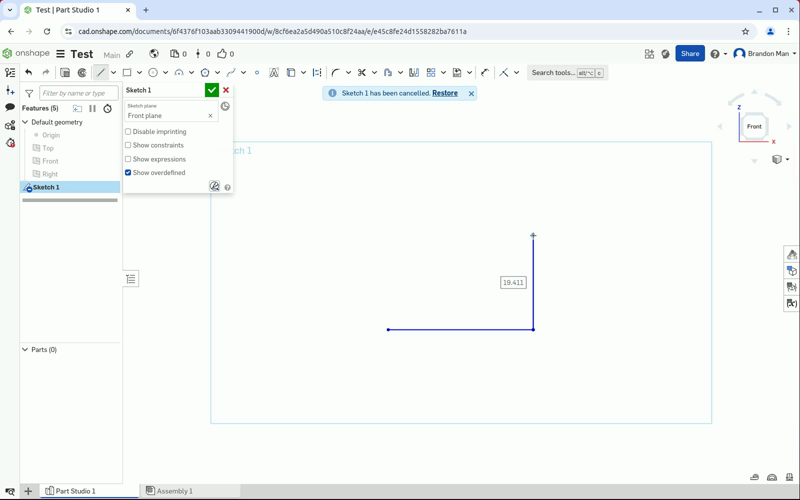
mouse_move(388, 235)
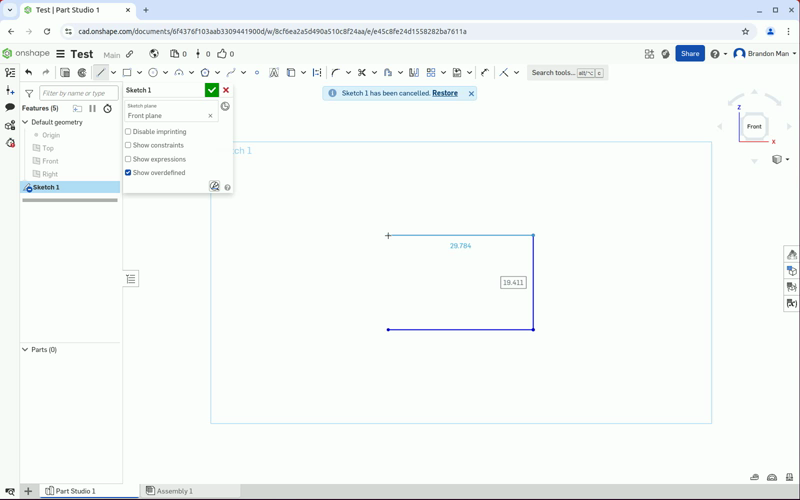
click(388, 235)
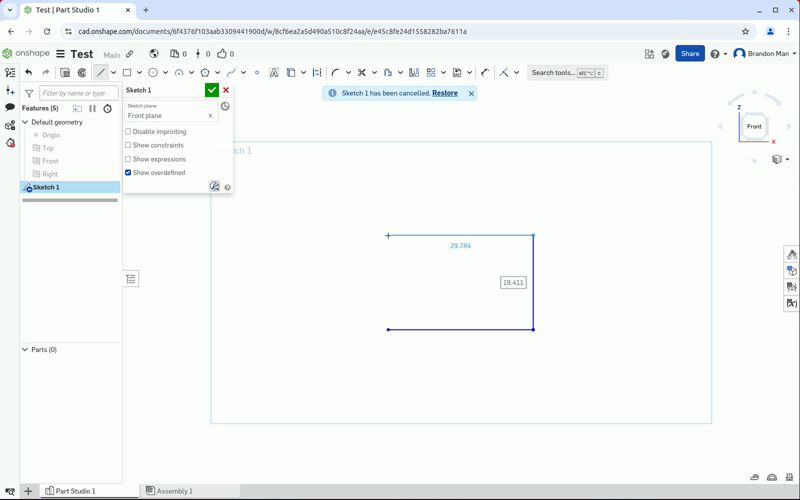
key_up(shift)
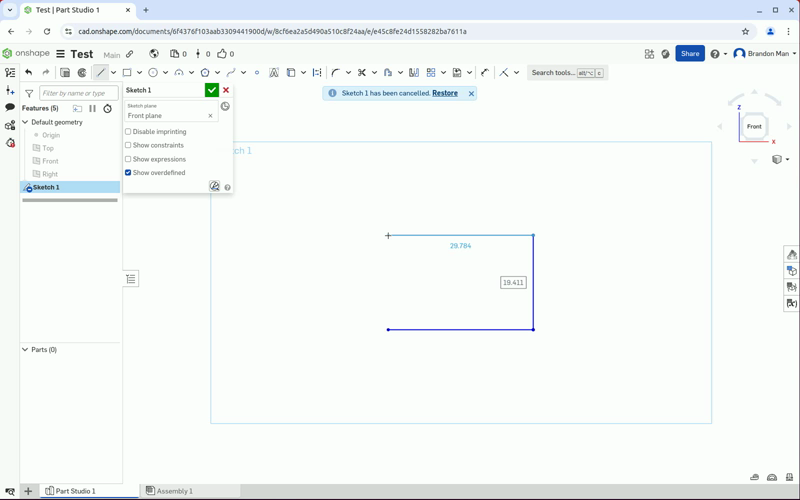
key_down(shift)
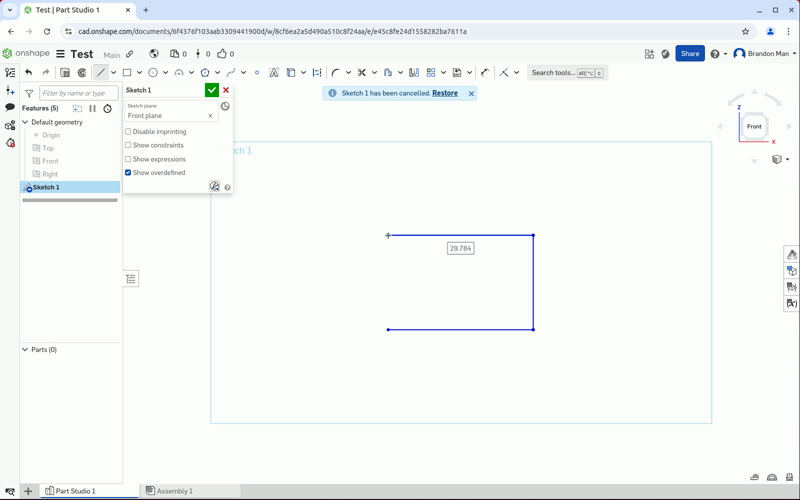
mouse_move(388, 329)
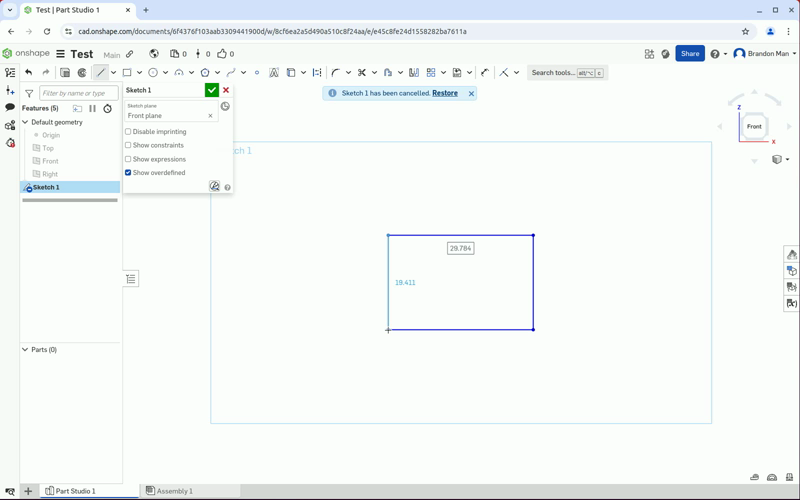
key_up(shift)
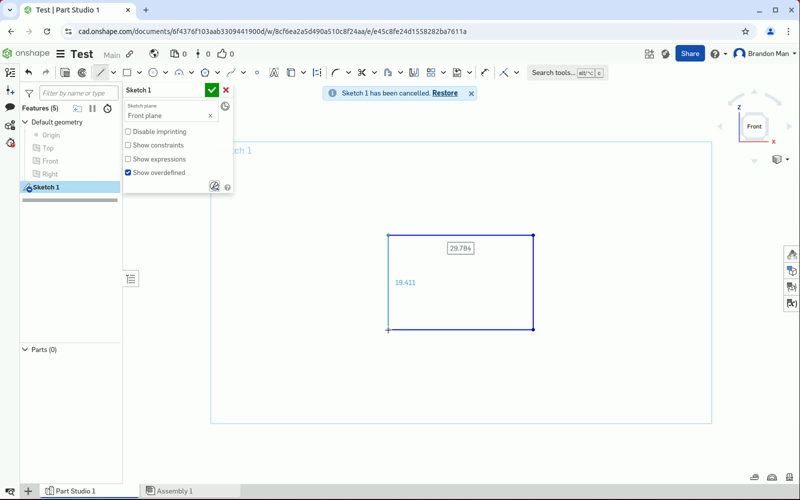
click(388, 329)
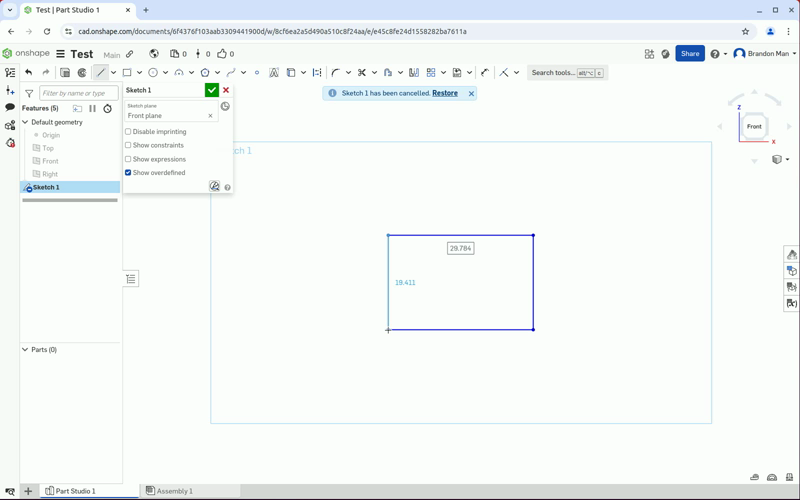
key(esc)
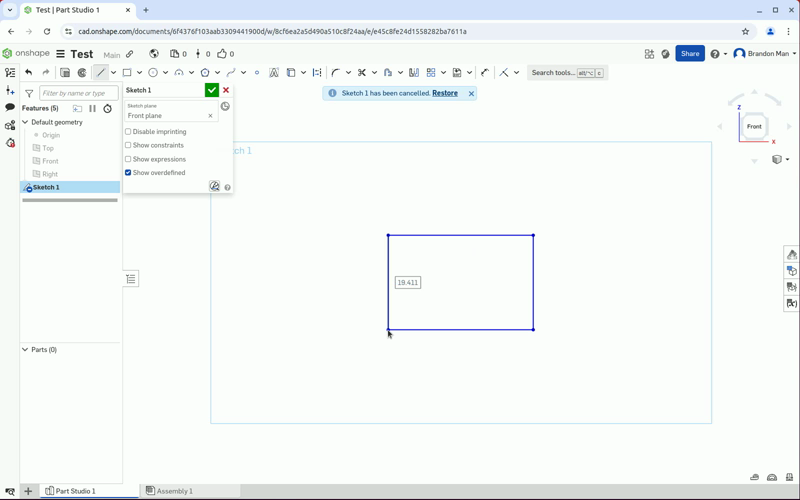
key(l)
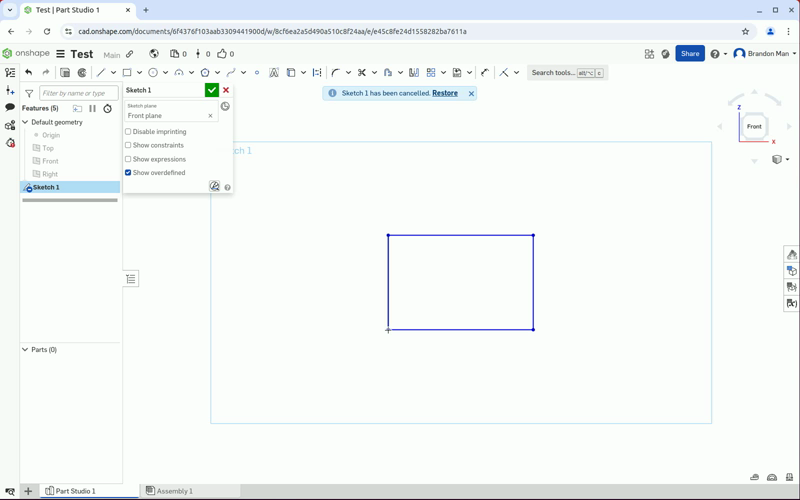
key_down(shift)
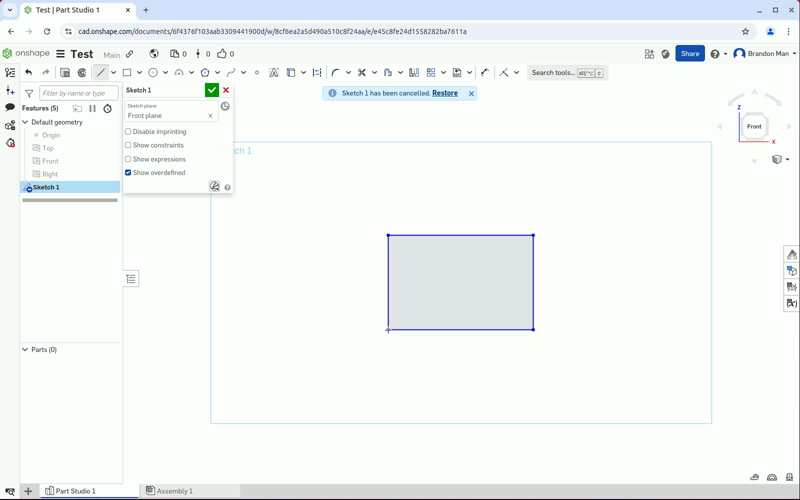
mouse_move(415, 312)
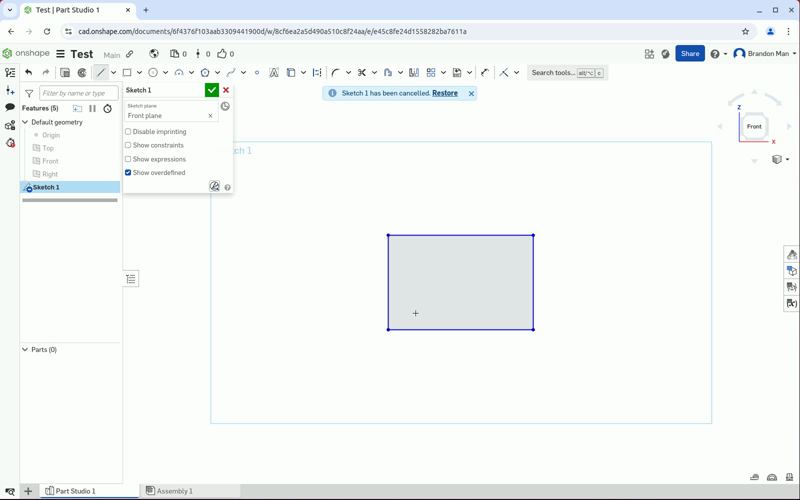
click(415, 312)
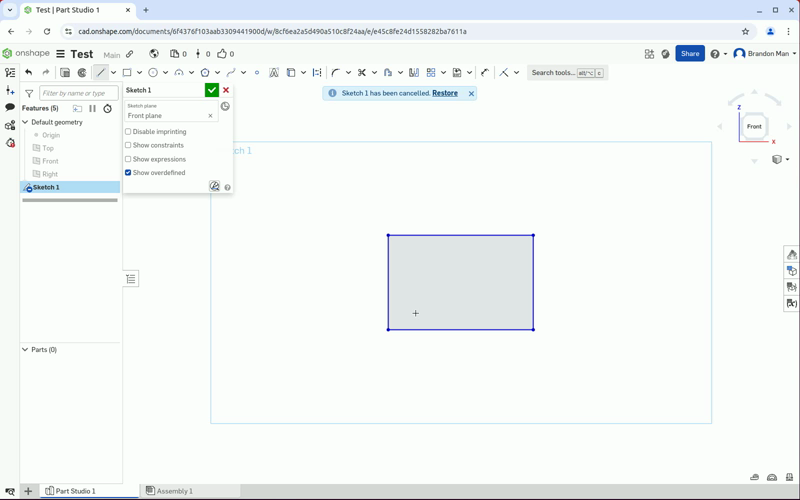
key_up(shift)
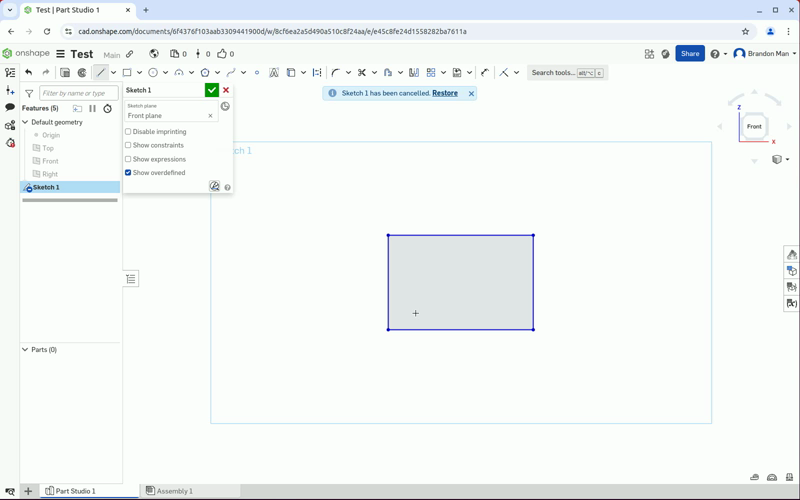
key_down(shift)
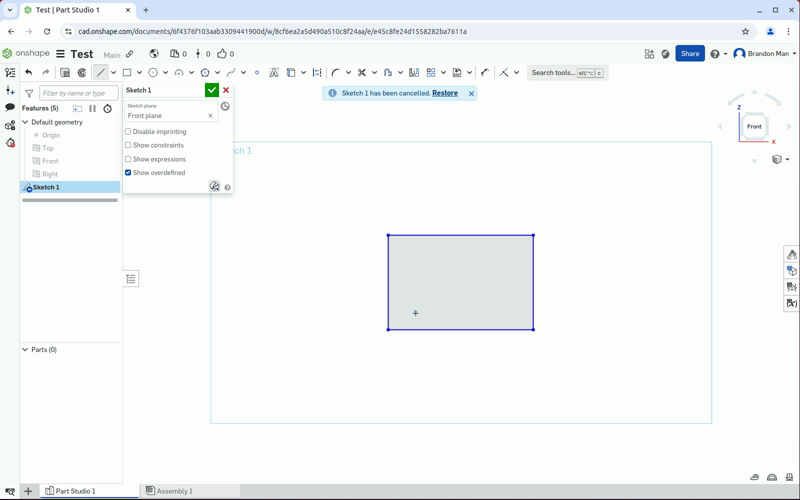
mouse_move(445, 312)
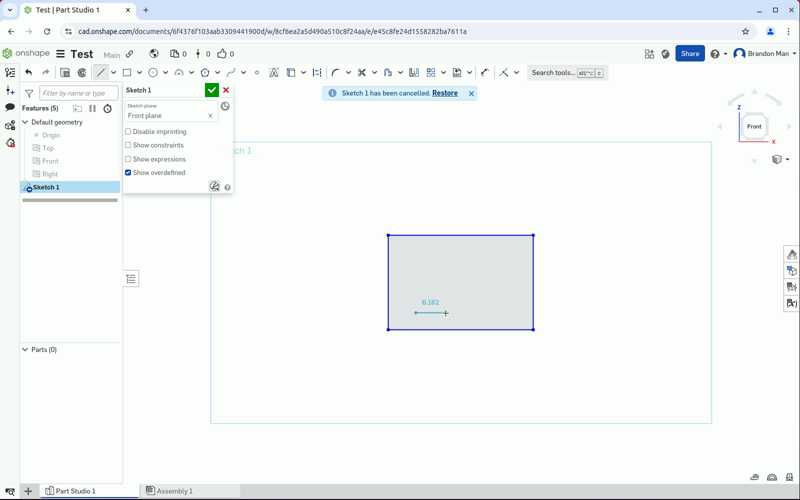
mouse_move(461, 312)
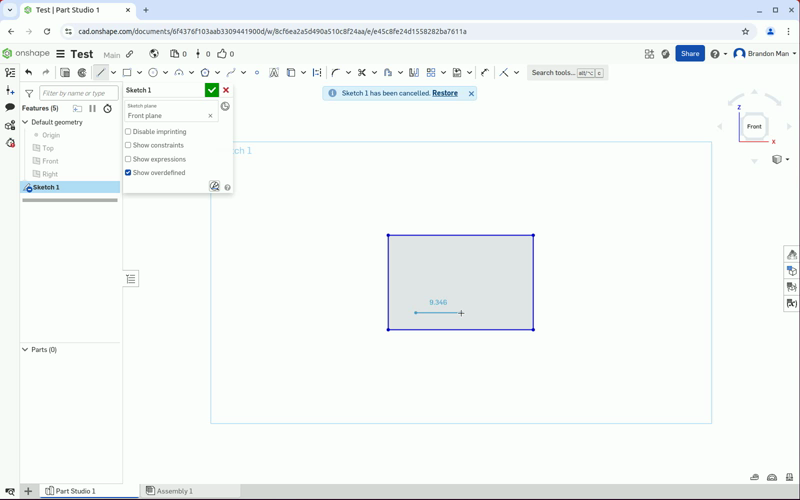
click(461, 312)
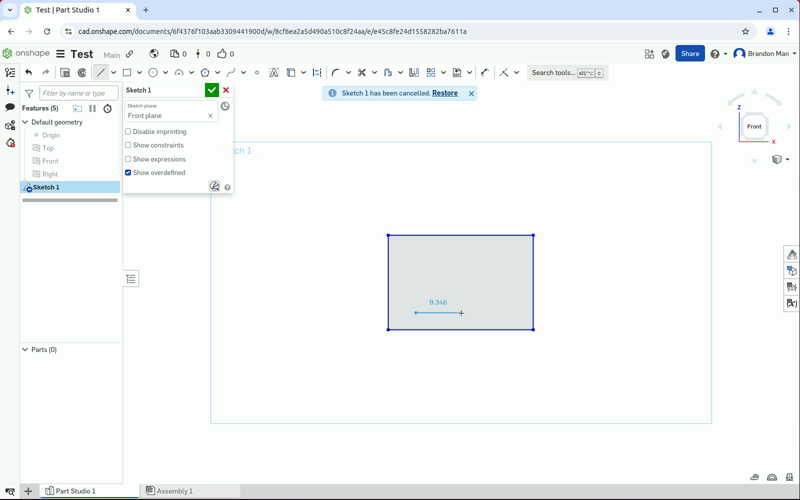
key_up(shift)
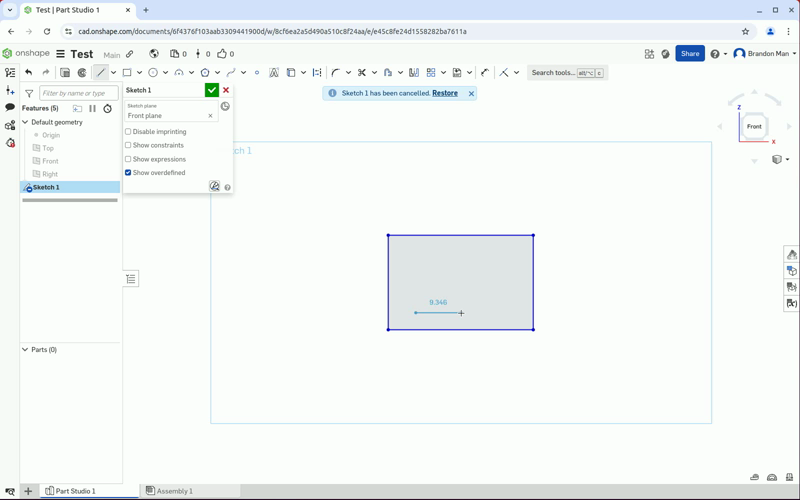
key_down(shift)
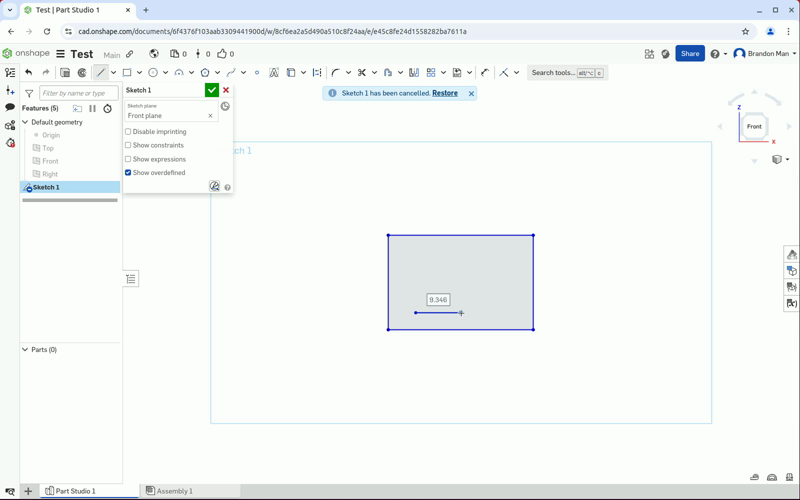
mouse_move(491, 312)
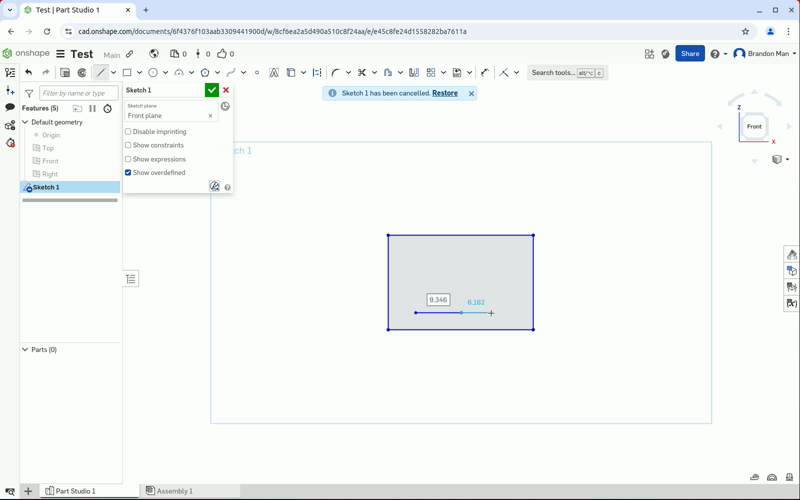
mouse_move(505, 312)
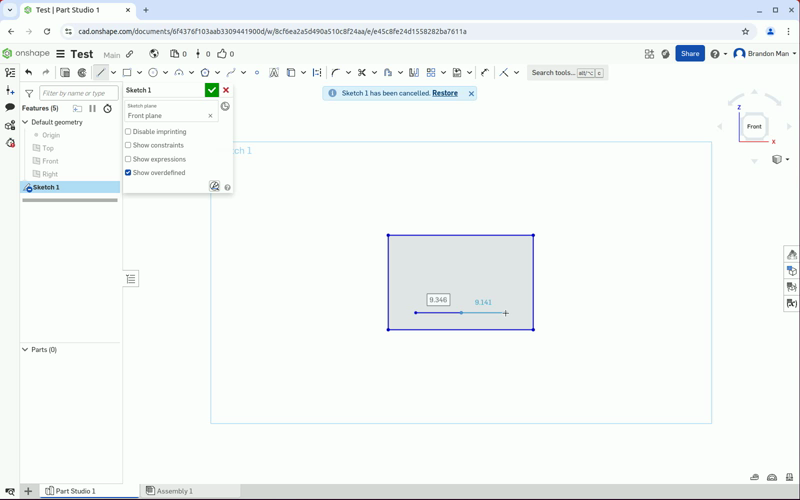
click(505, 312)
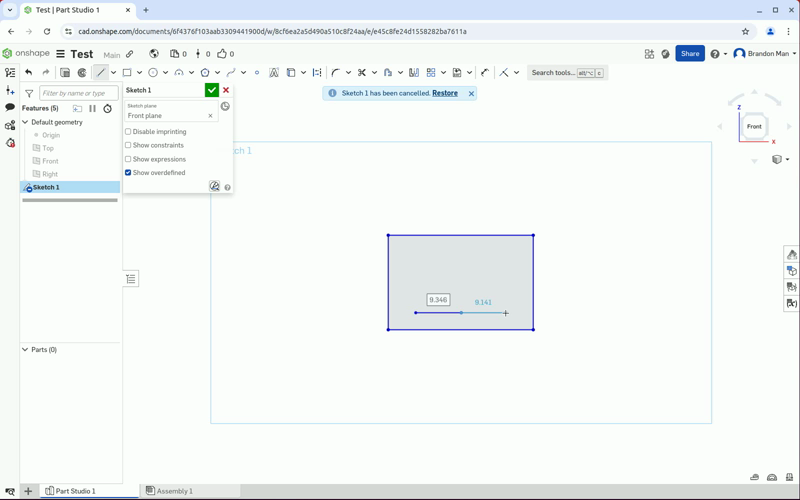
key_up(shift)
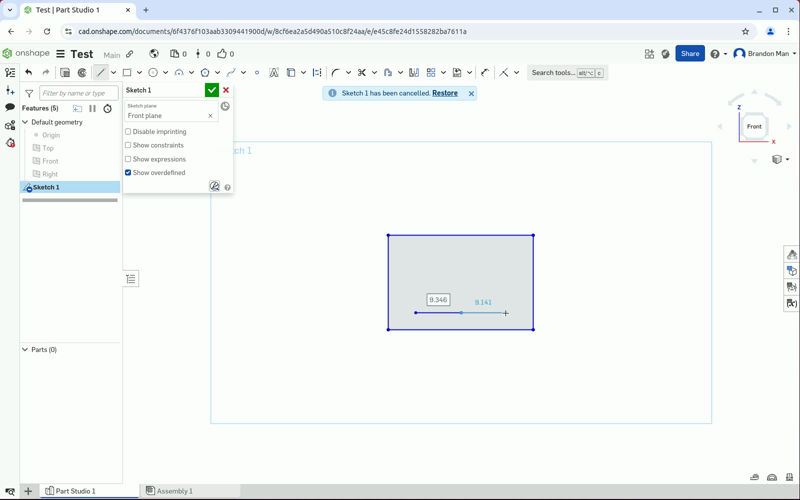
key_down(shift)
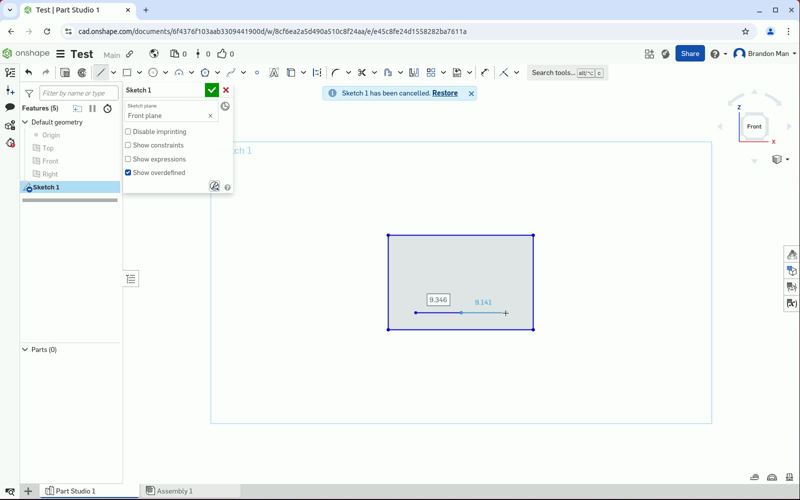
mouse_move(505, 252)
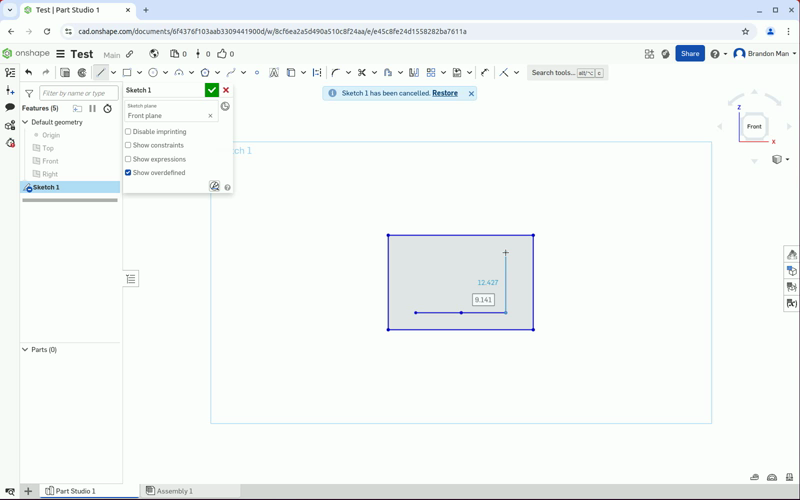
click(505, 252)
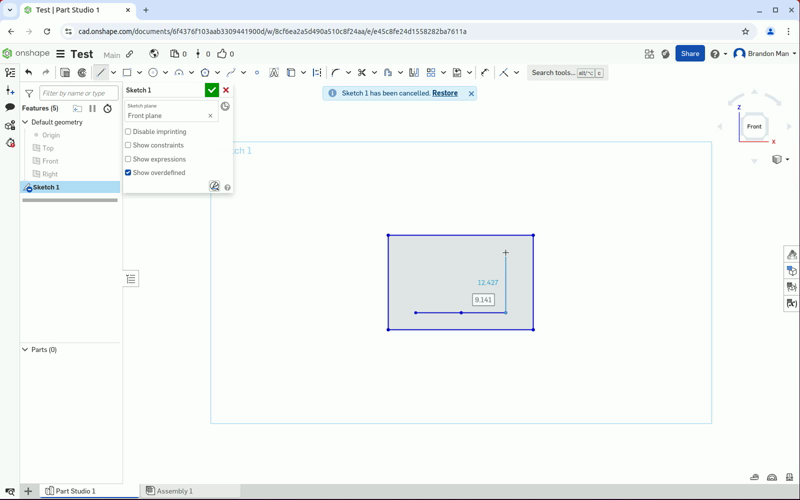
key_up(shift)
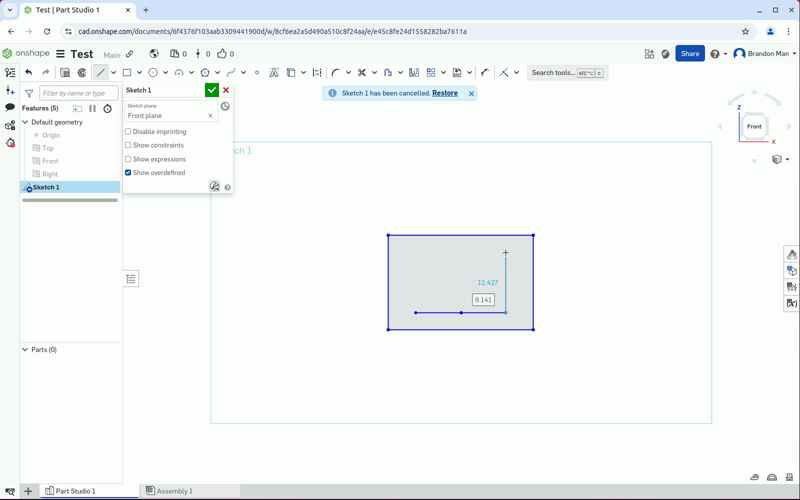
key_down(shift)
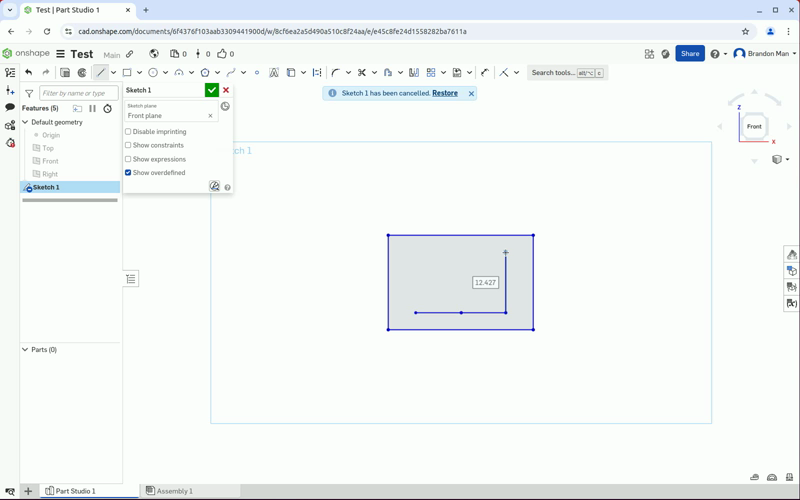
mouse_move(535, 252)
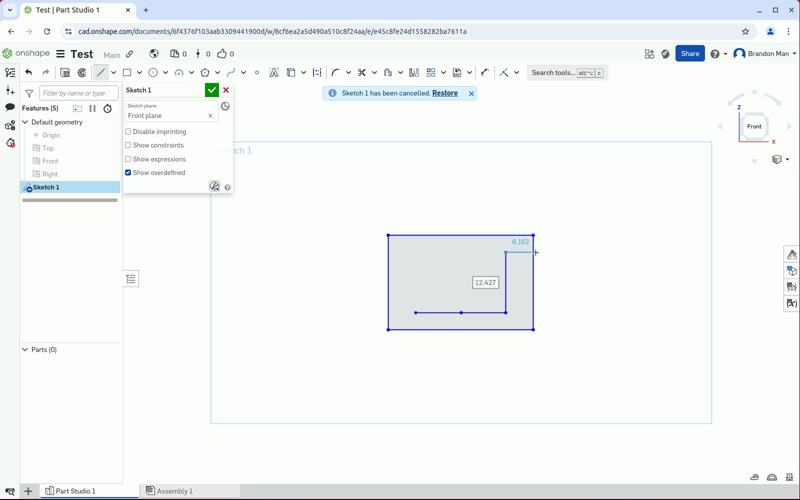
mouse_move(461, 252)
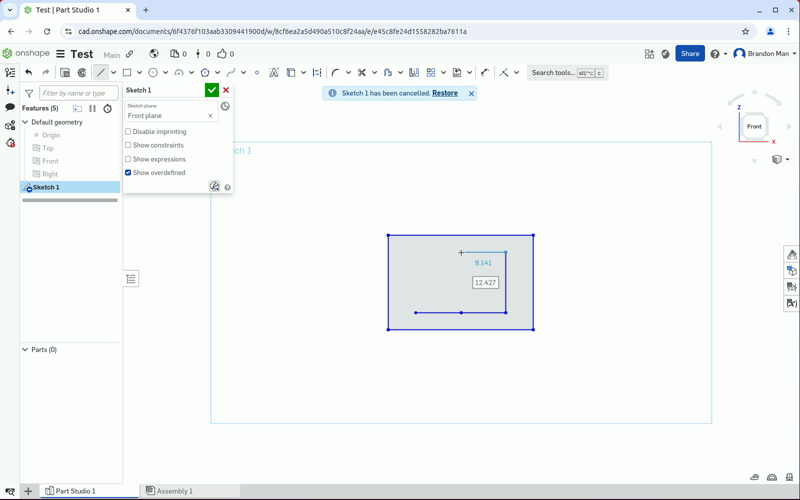
click(461, 252)
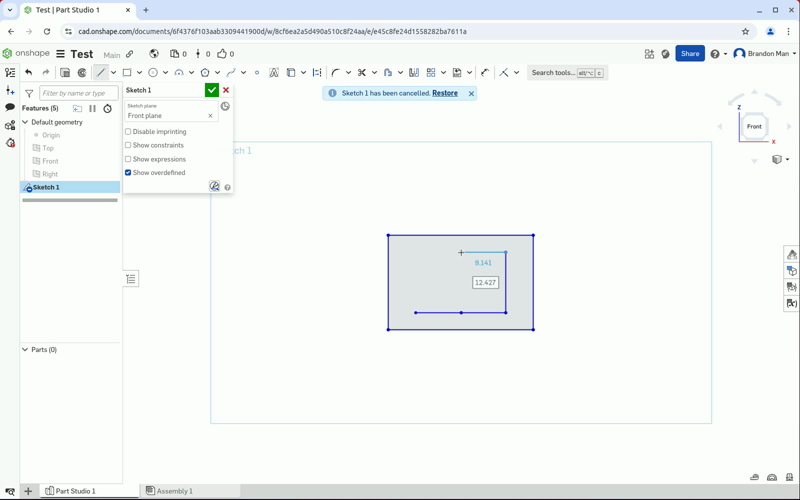
key_up(shift)
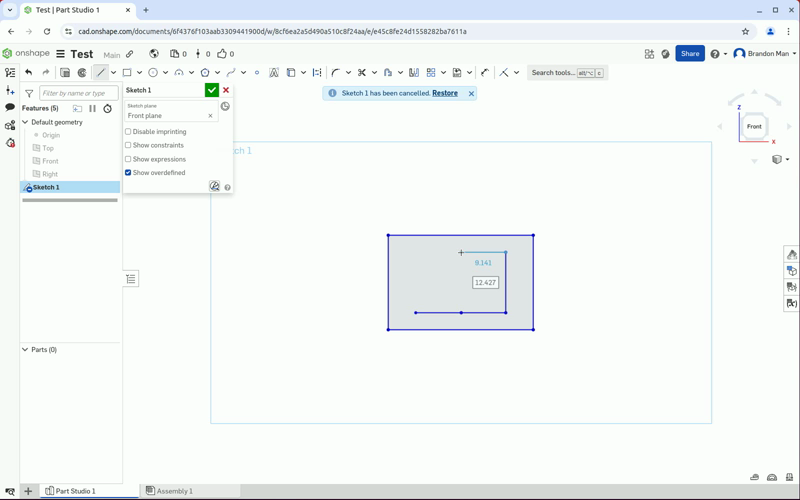
key_down(shift)
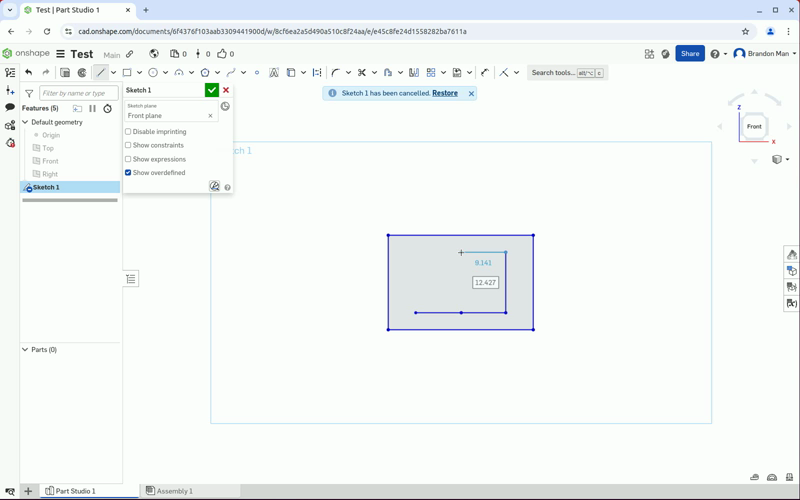
mouse_move(491, 252)
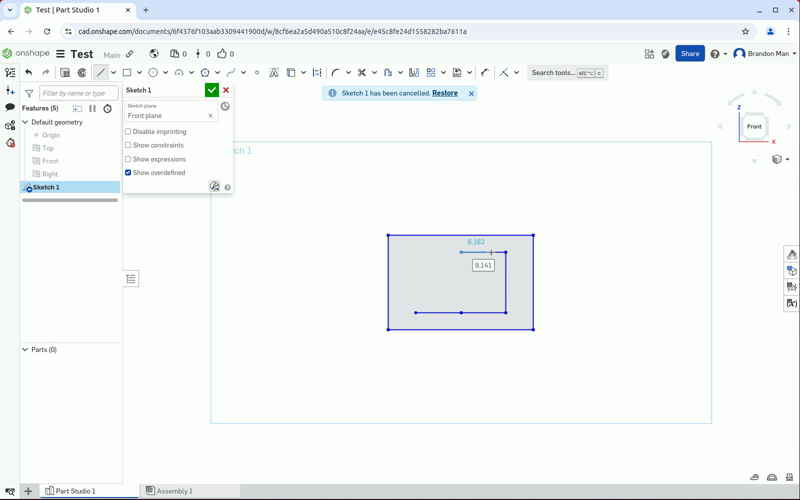
mouse_move(415, 252)
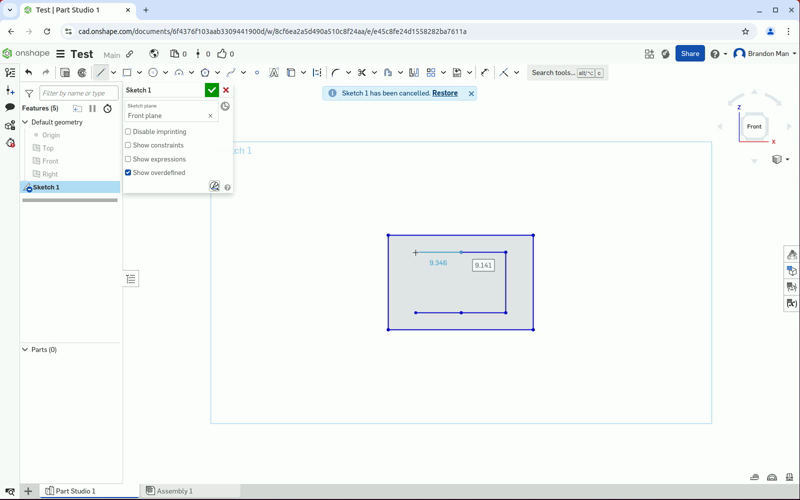
click(415, 252)
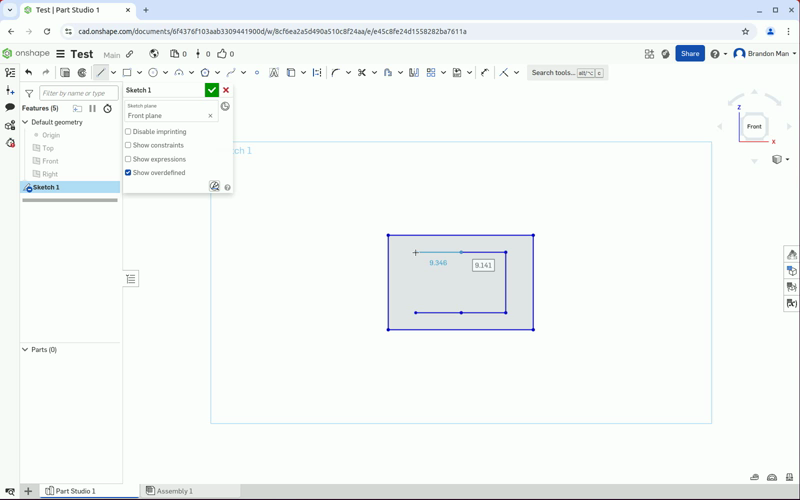
key_up(shift)
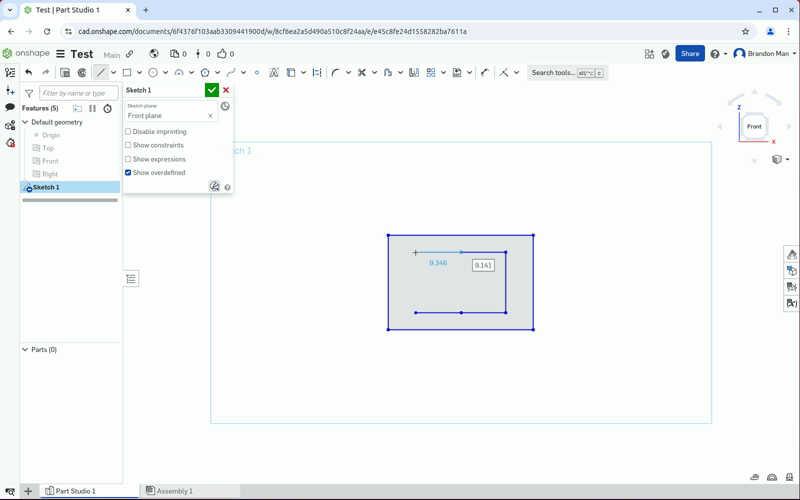
key_down(shift)
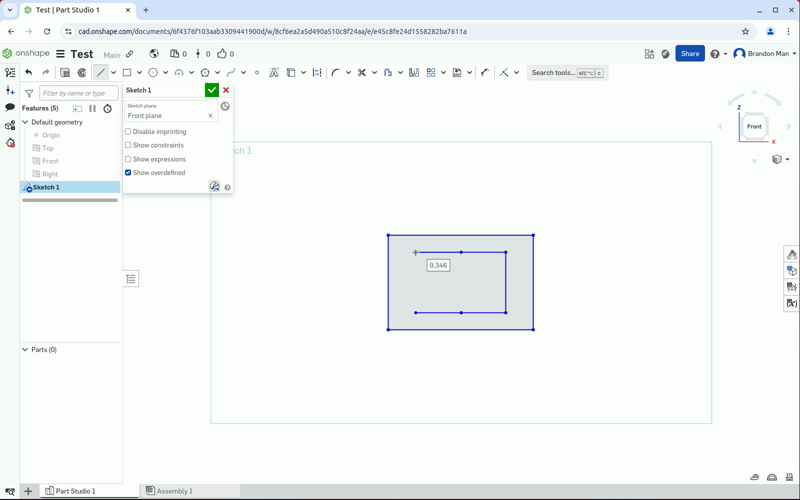
mouse_move(415, 312)
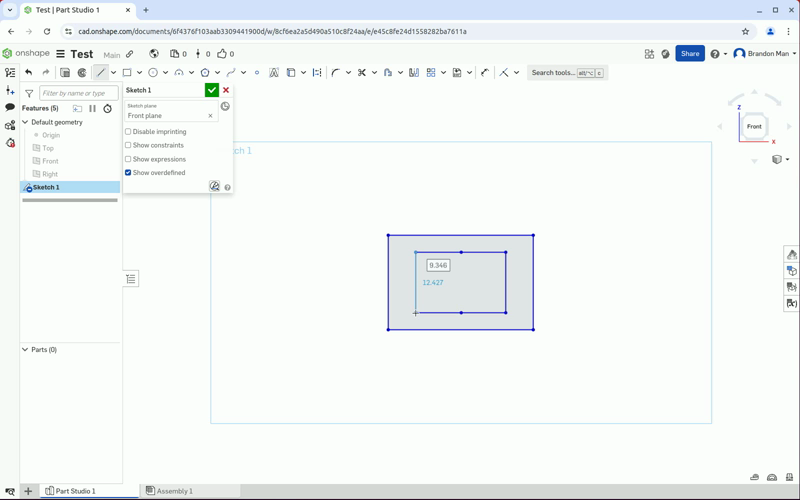
key_up(shift)
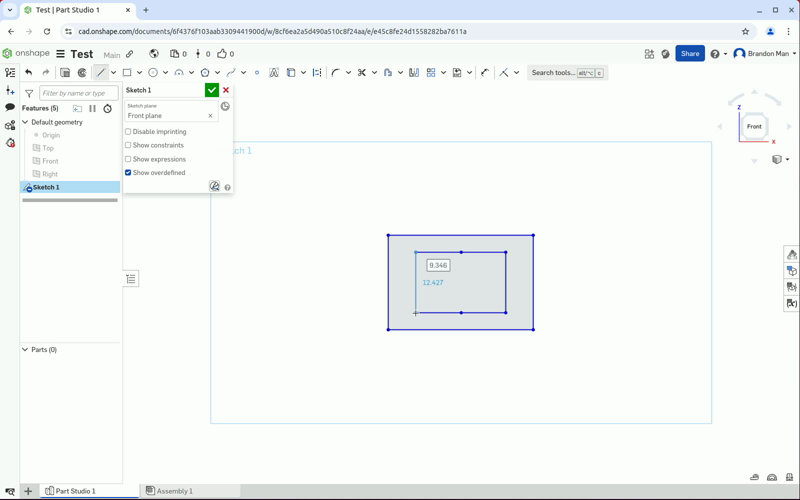
click(415, 312)
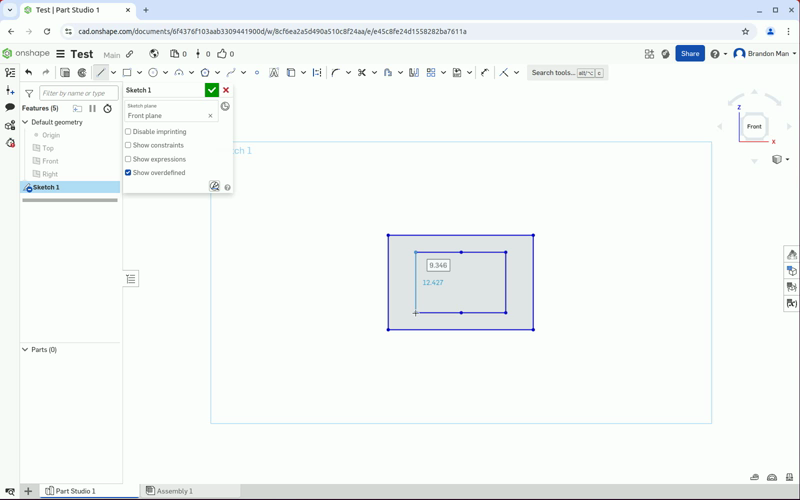
key(esc)
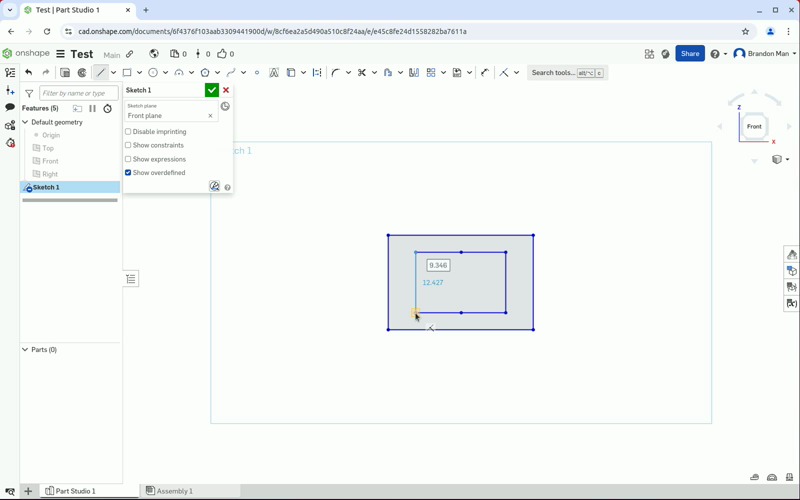
mouse_move(498, 319)
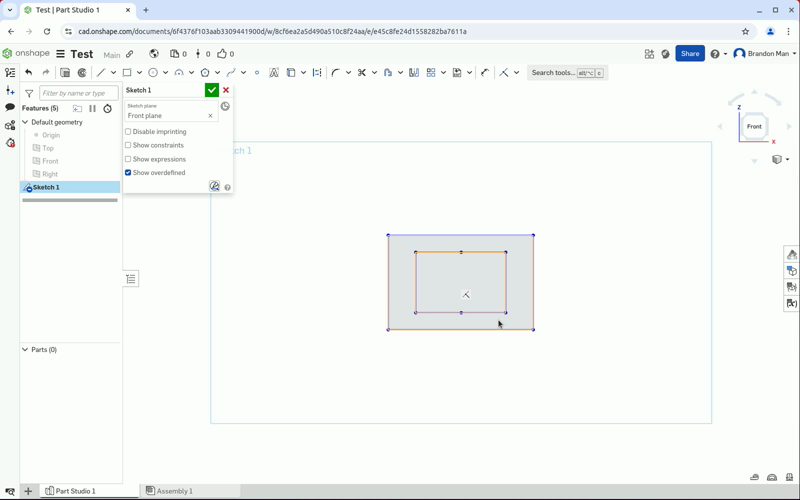
click(498, 319)
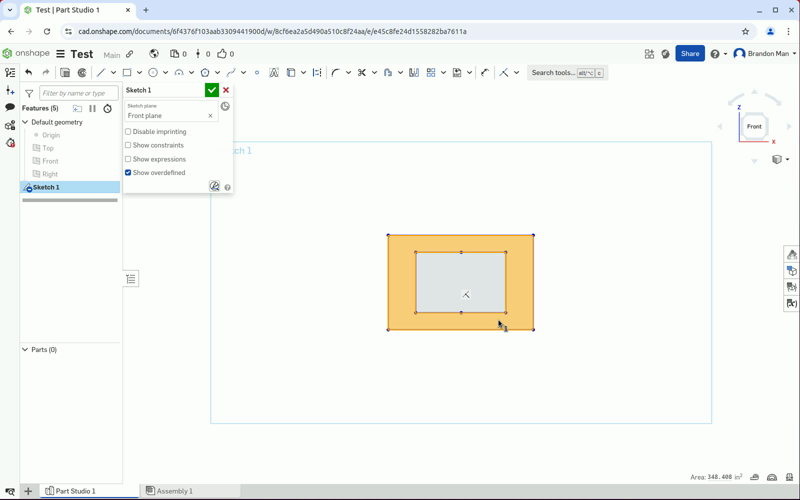
mouse_move(73, 352)
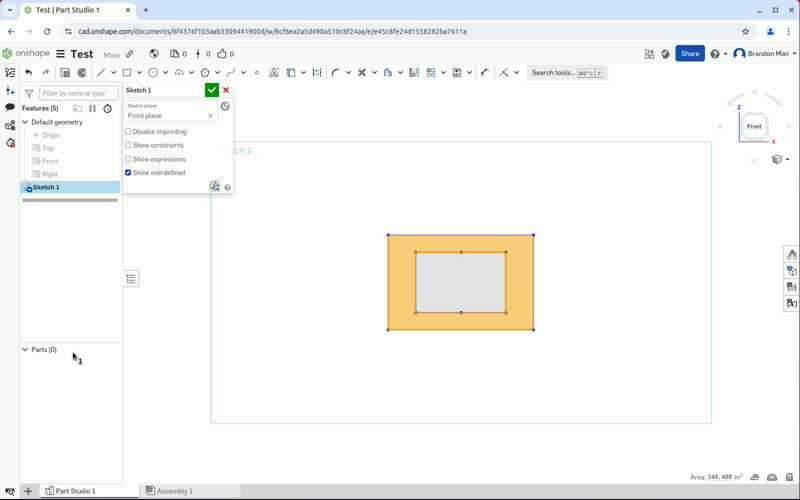
key(shift+y)
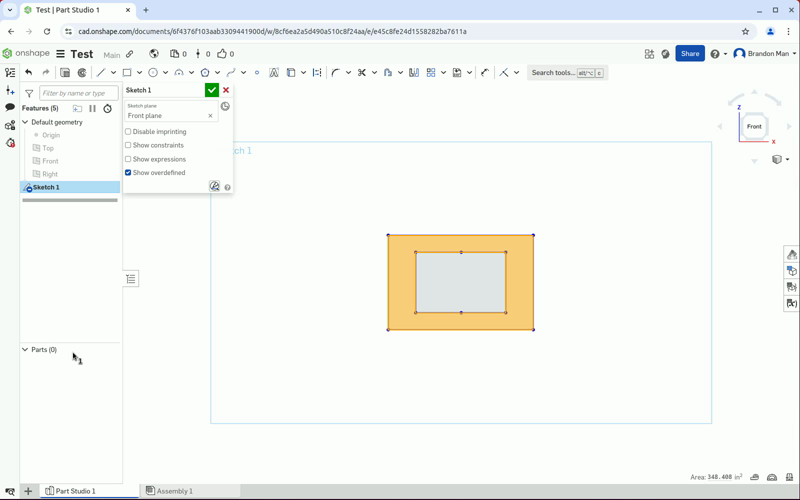
key(shift+e)
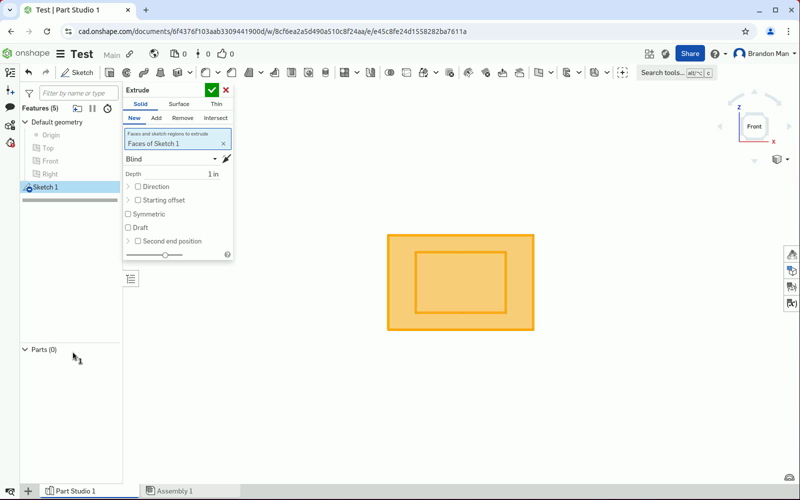
mouse_move(143, 106)
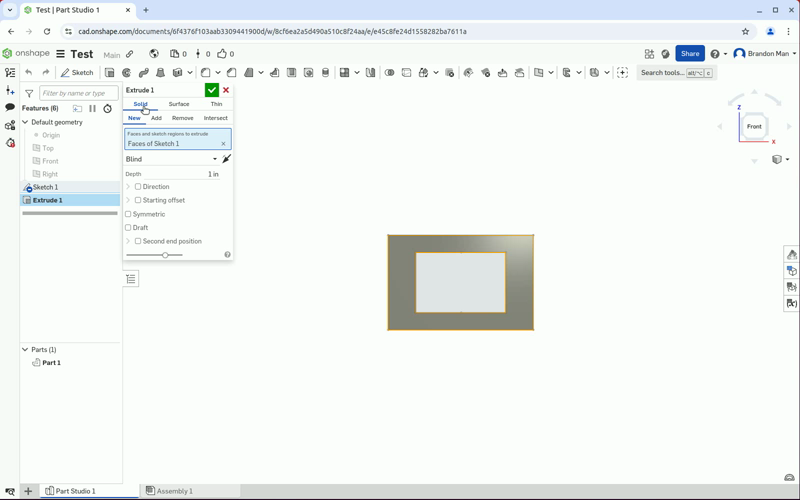
click(143, 106)
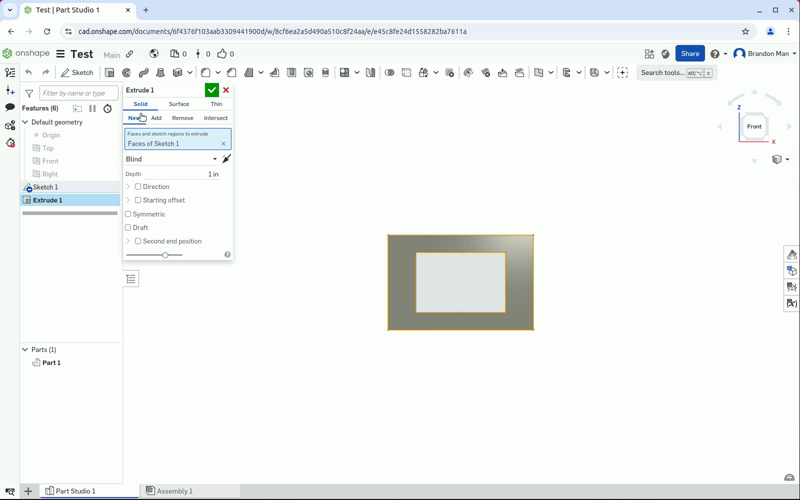
mouse_move(137, 120)
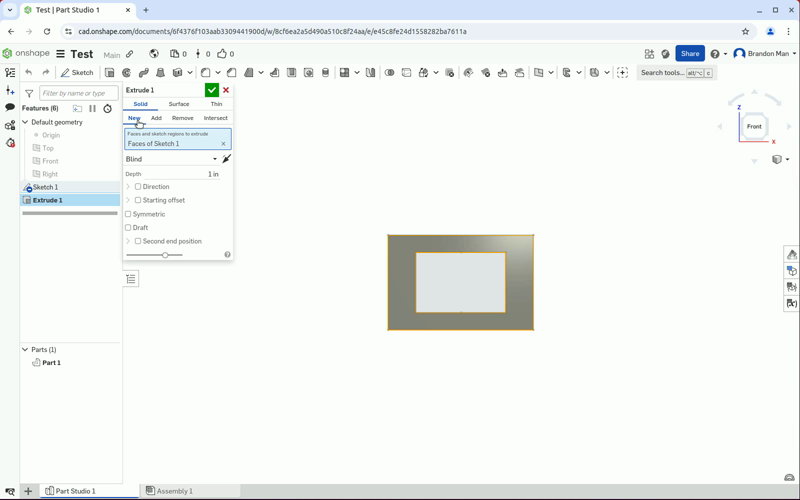
click(137, 120)
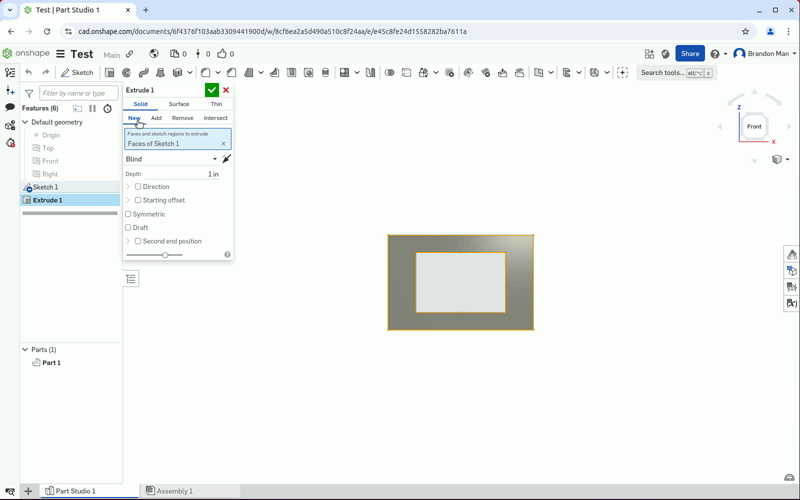
key(tab, 4)
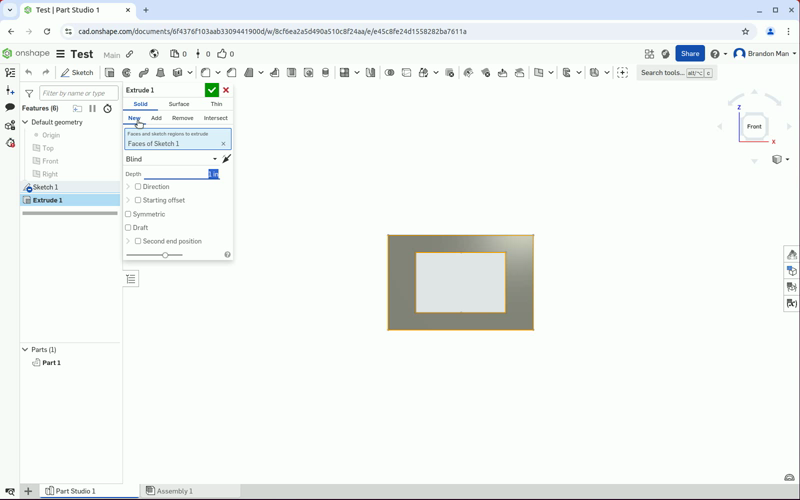
text(5.777)
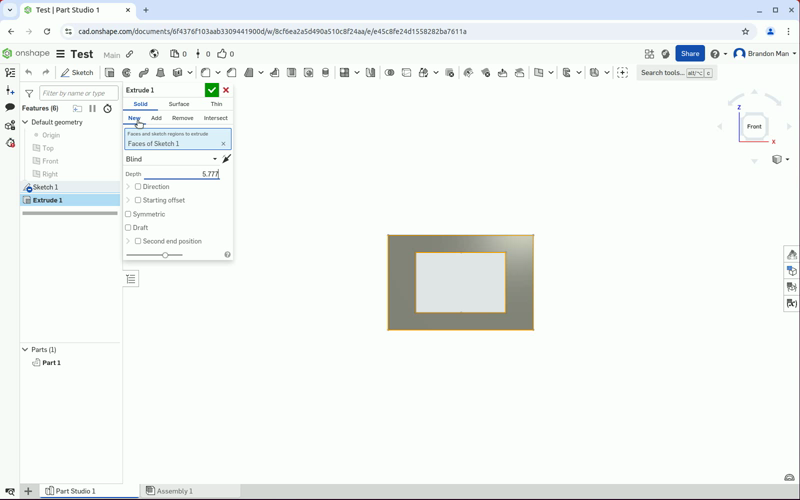
key(enter)
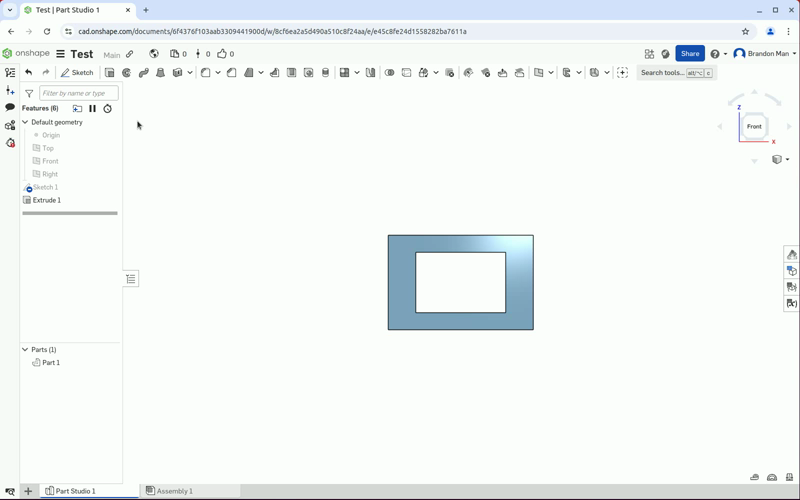
key(shift+h)
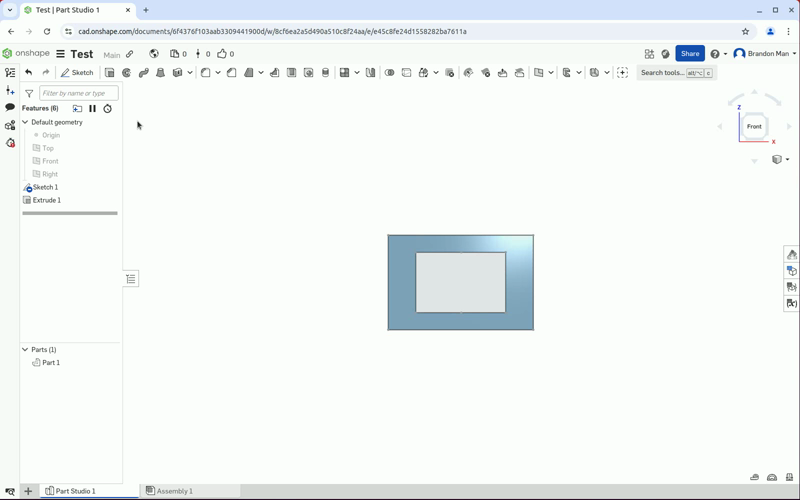
key(shift+h)
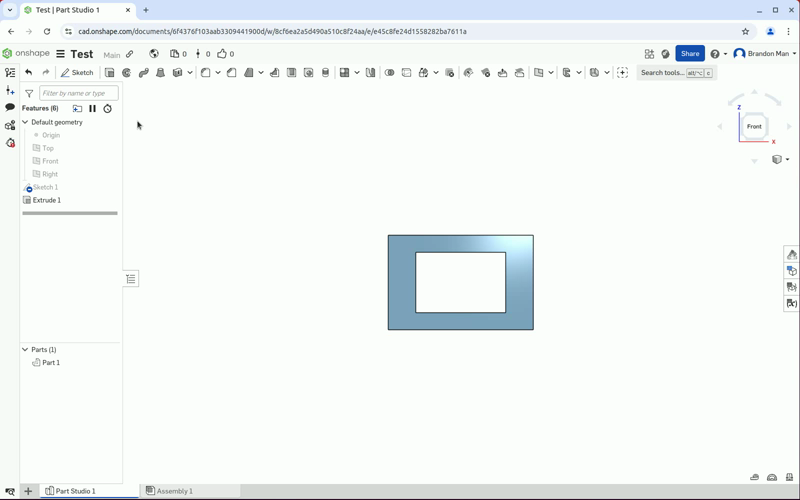
mouse_move(73, 189)
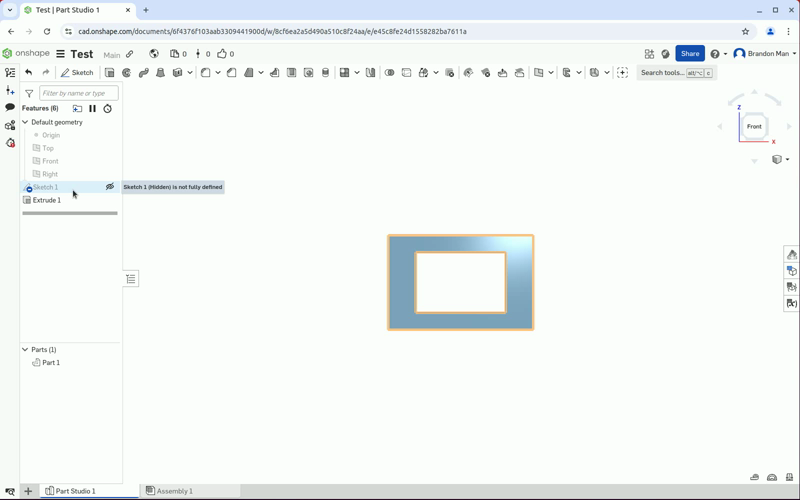
click(73, 189)
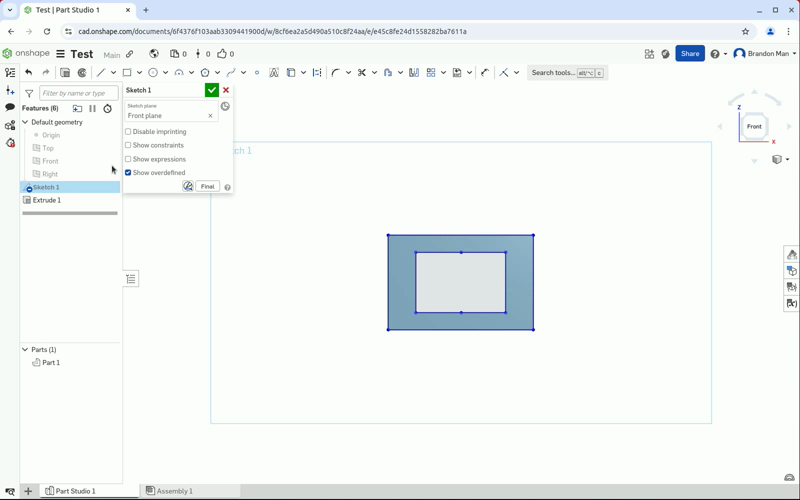
mouse_move(229, 92)
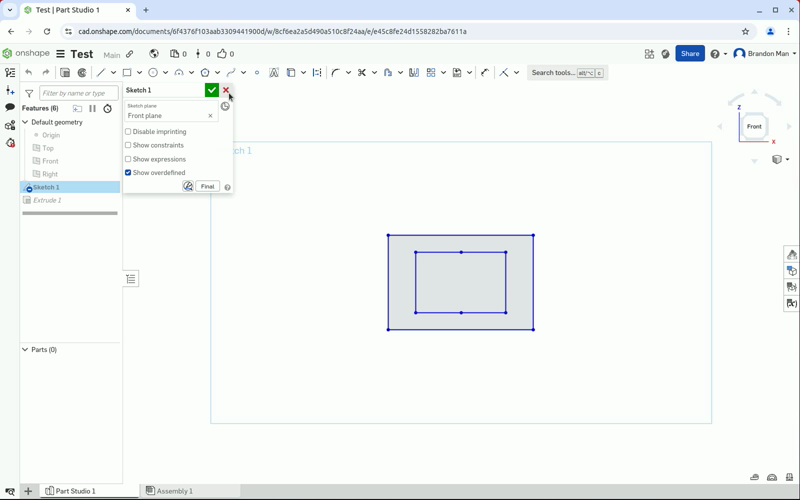
click(229, 92)
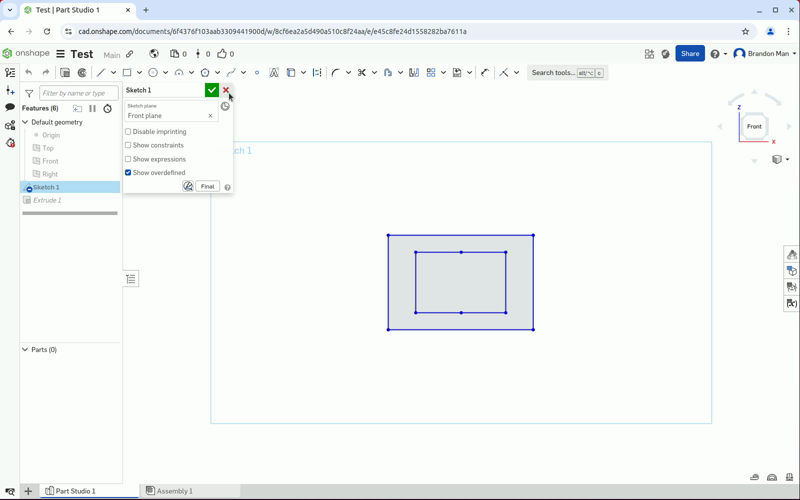
key(shift+s)
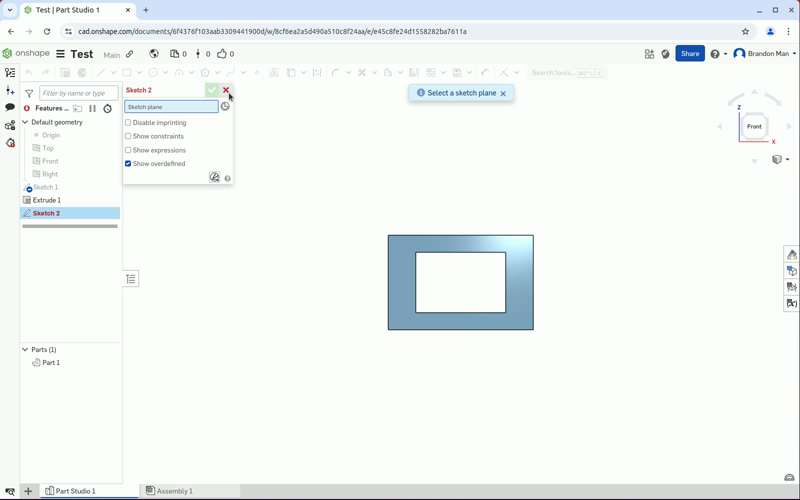
mouse_move(73, 163)
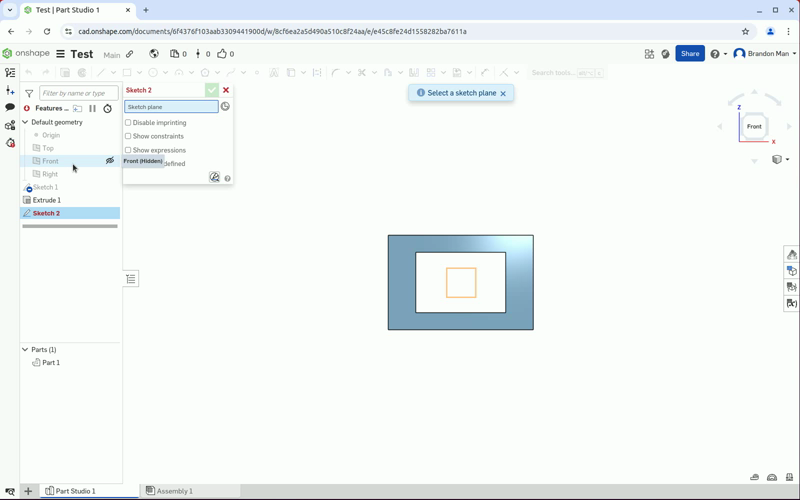
click(73, 163)
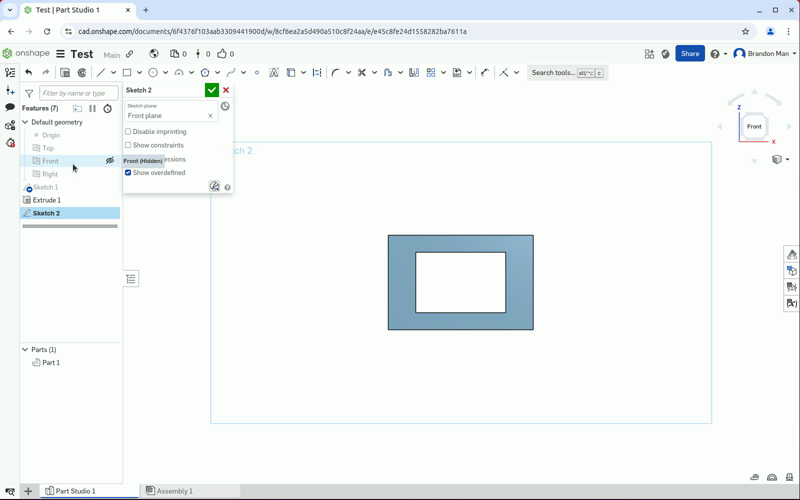
mouse_move(73, 352)
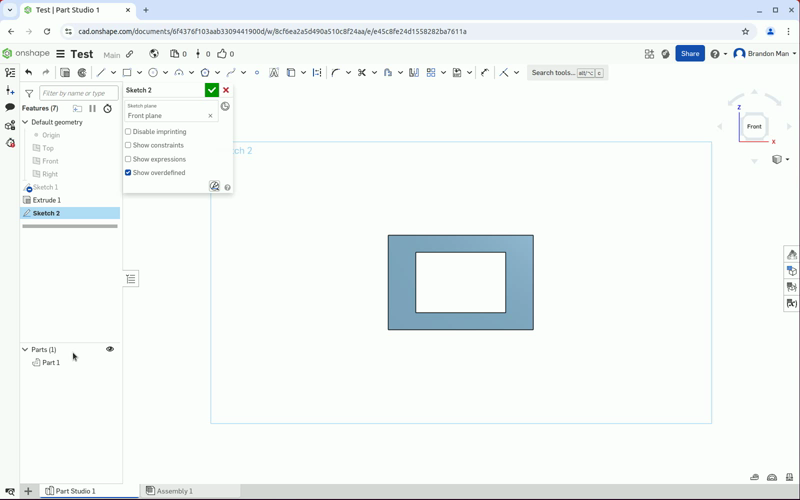
key(y)
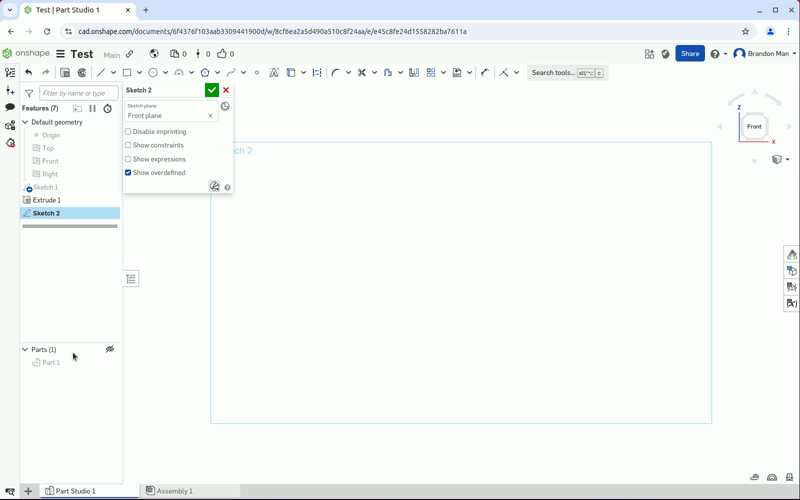
key(l)
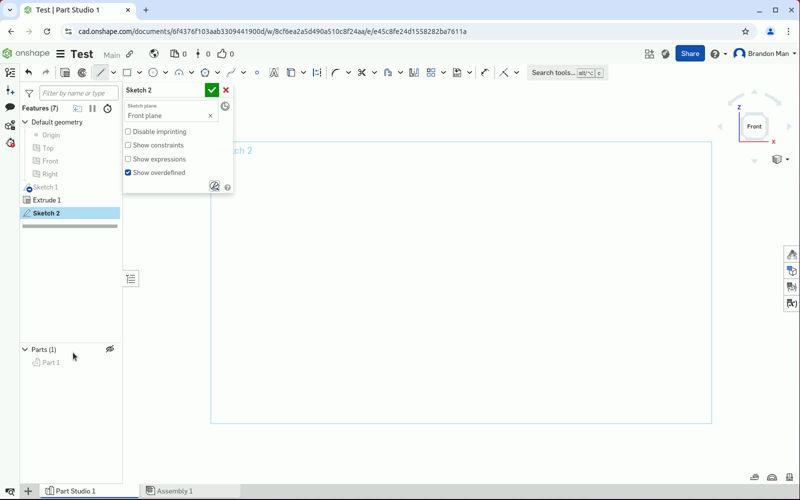
key_down(shift)
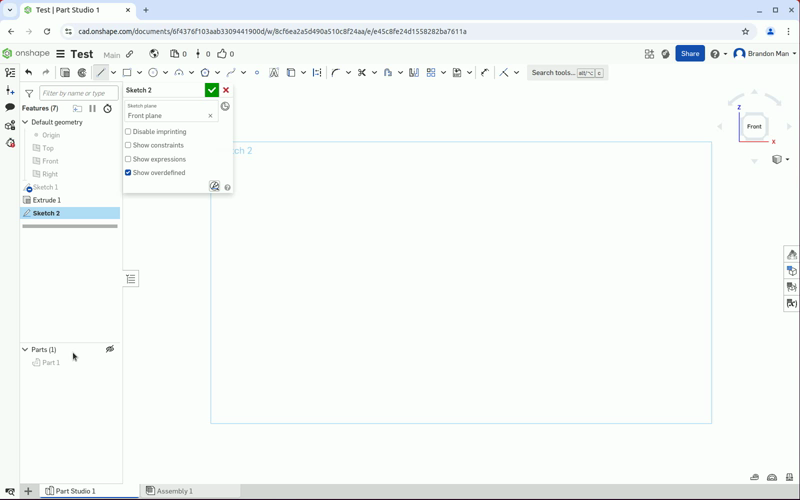
mouse_move(460, 313)
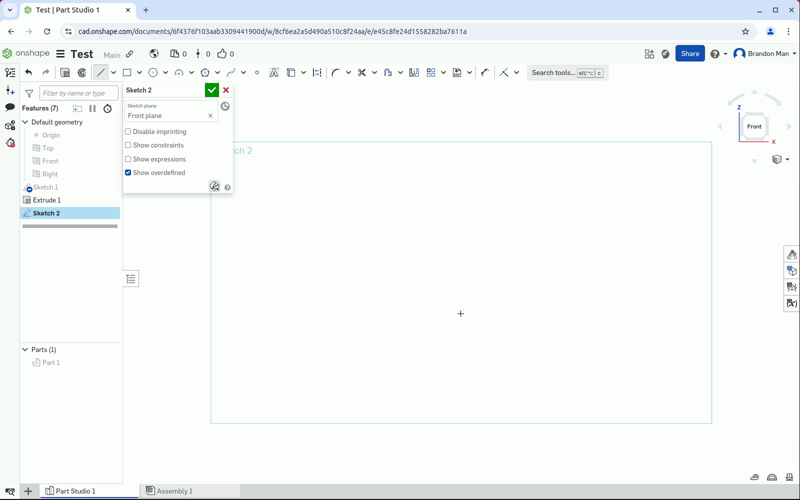
click(460, 313)
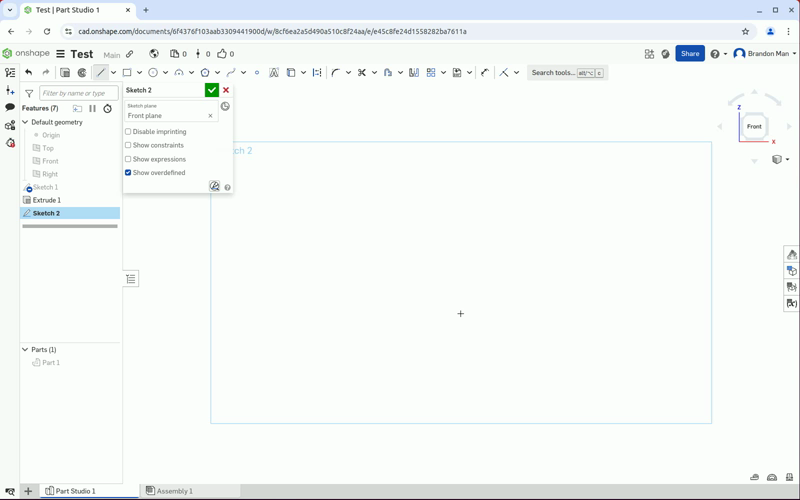
key_up(shift)
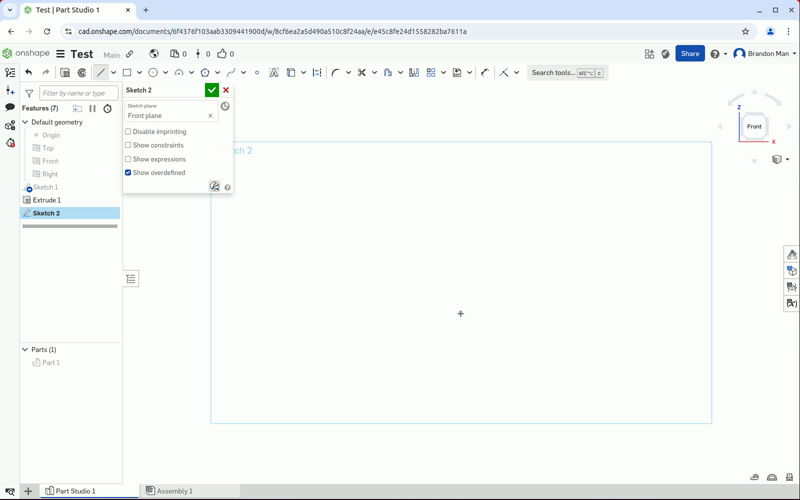
key_down(shift)
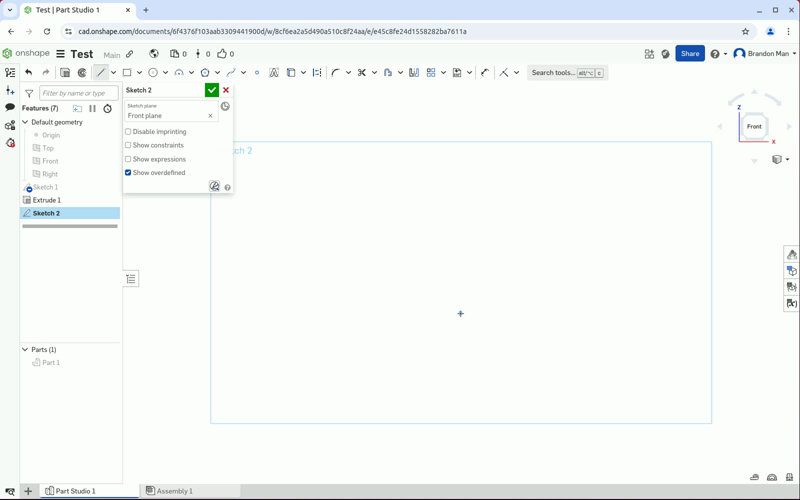
mouse_move(490, 313)
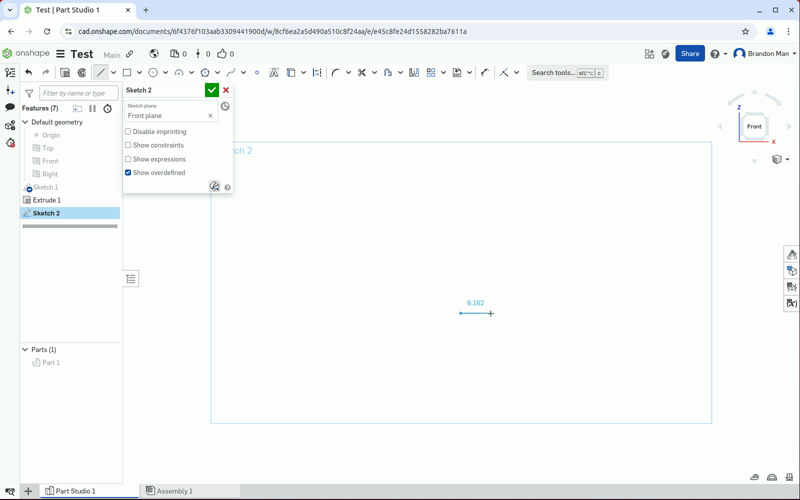
mouse_move(506, 313)
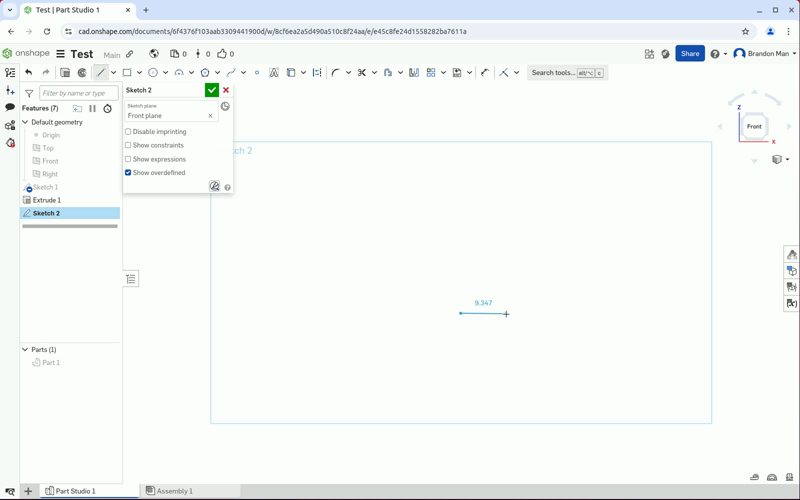
click(506, 313)
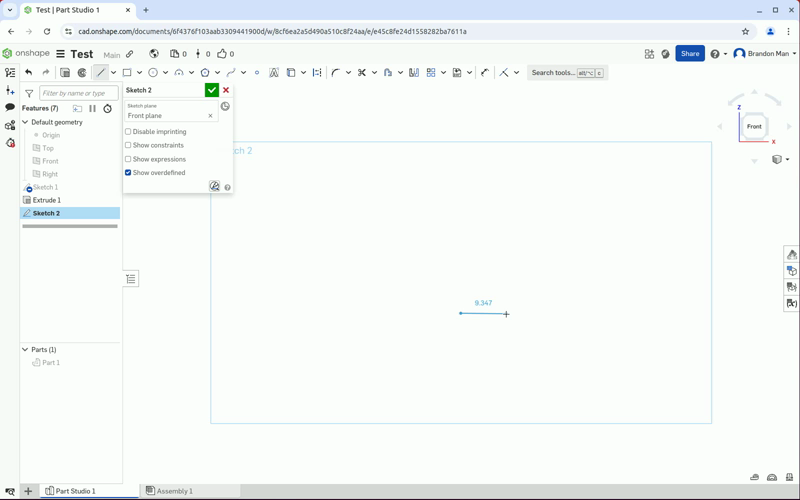
key_up(shift)
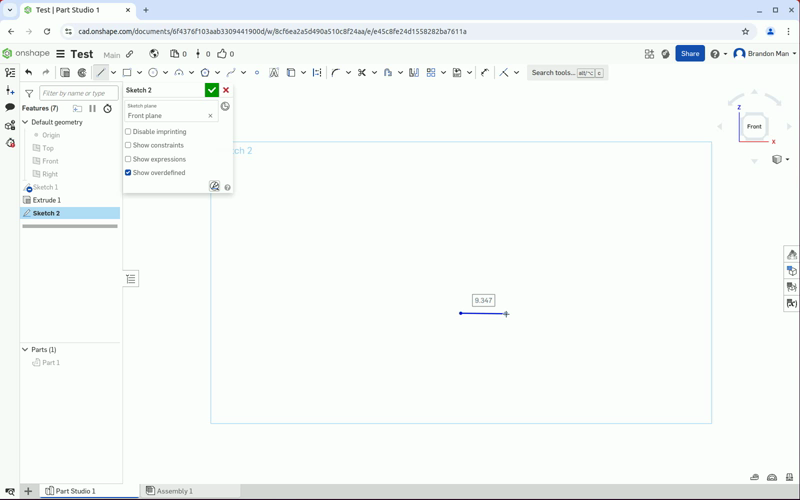
key_down(shift)
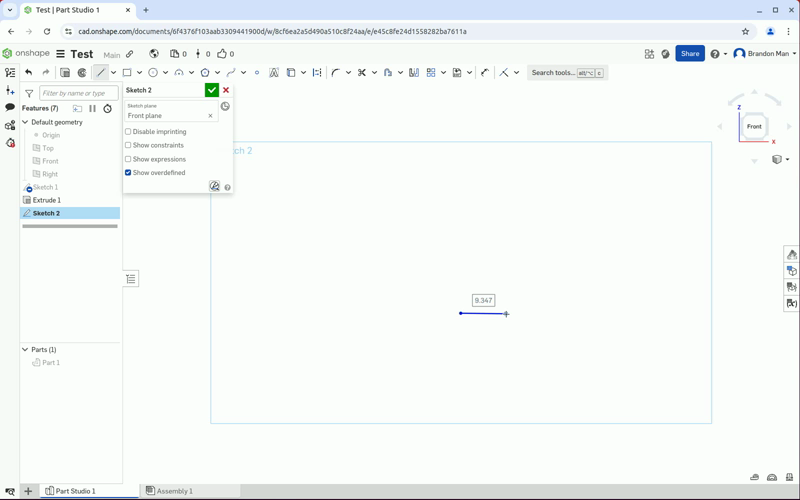
mouse_move(506, 250)
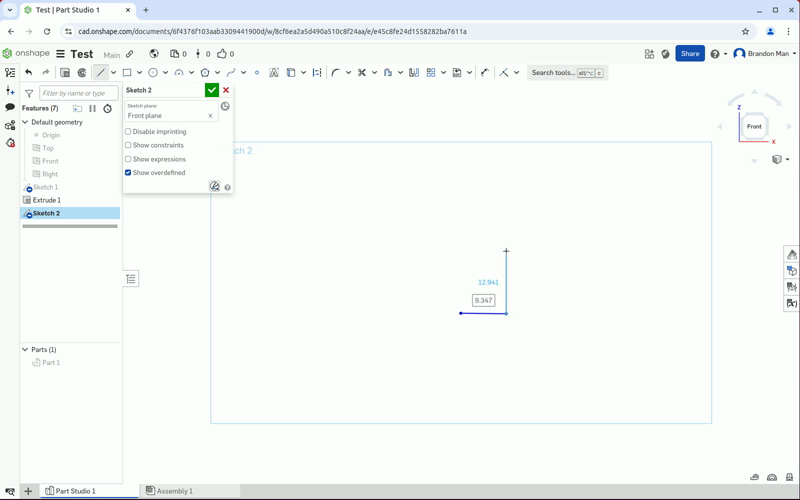
click(506, 250)
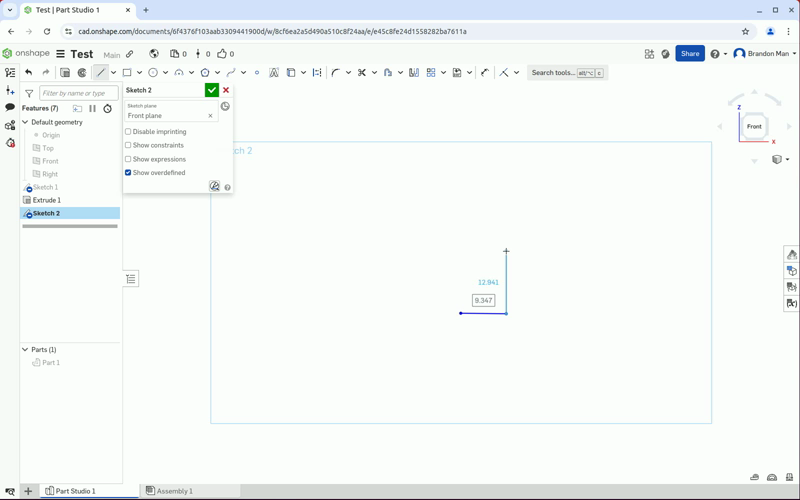
key_up(shift)
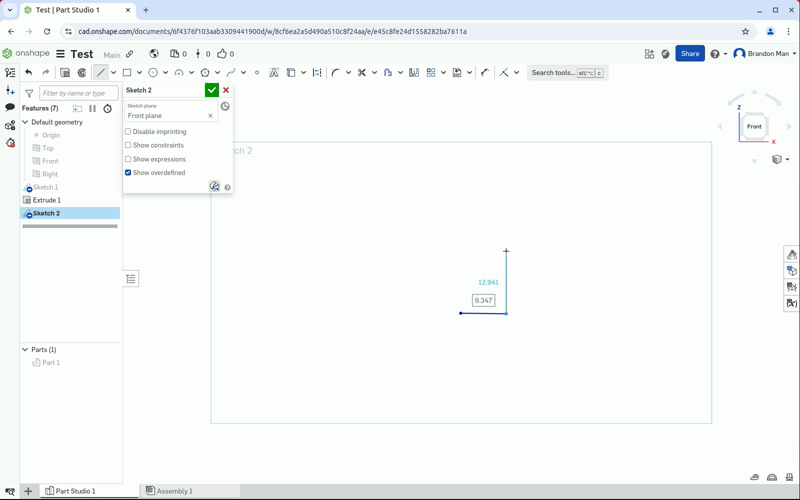
key_down(shift)
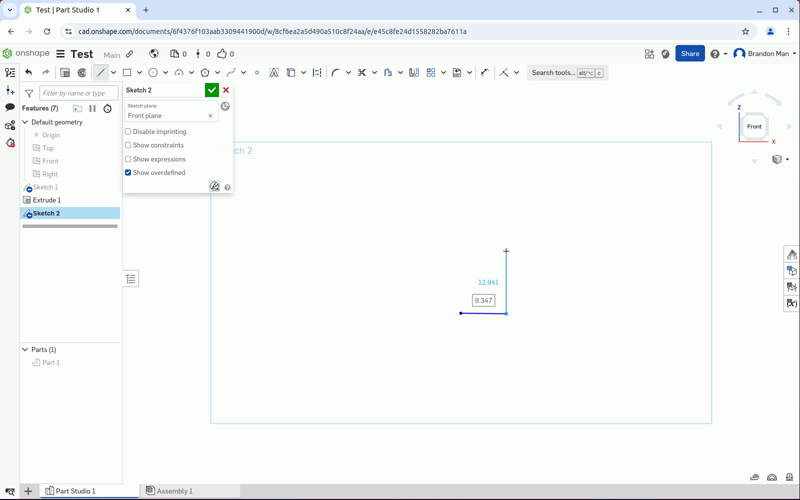
mouse_move(536, 250)
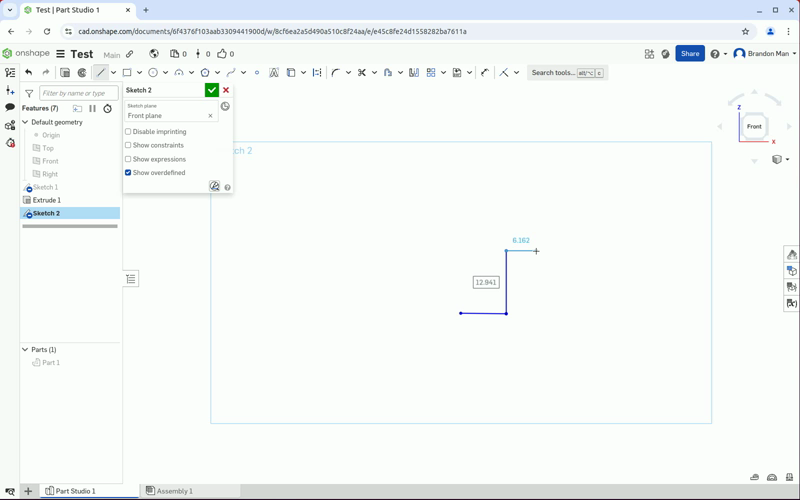
mouse_move(460, 250)
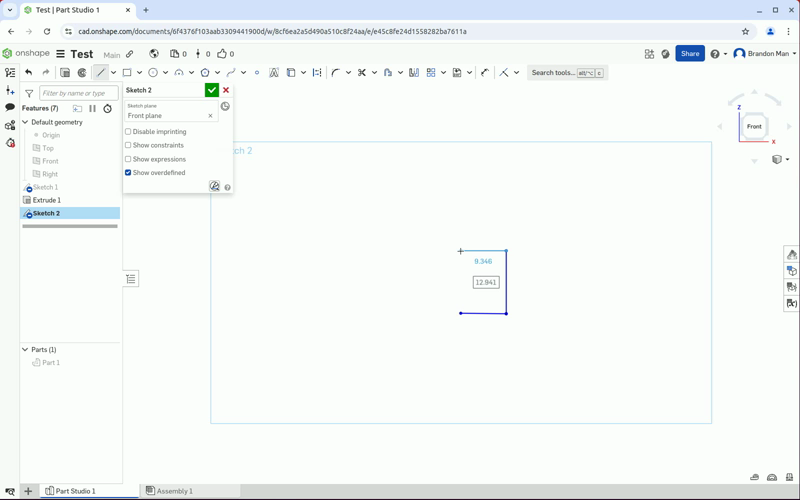
click(460, 250)
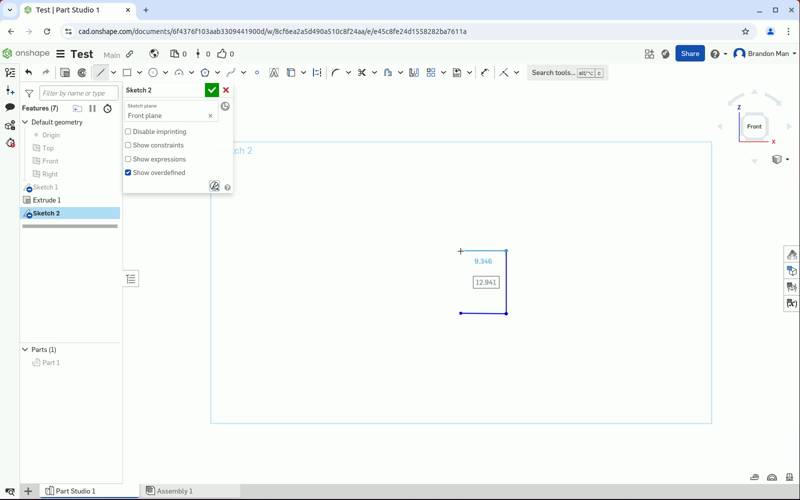
key_up(shift)
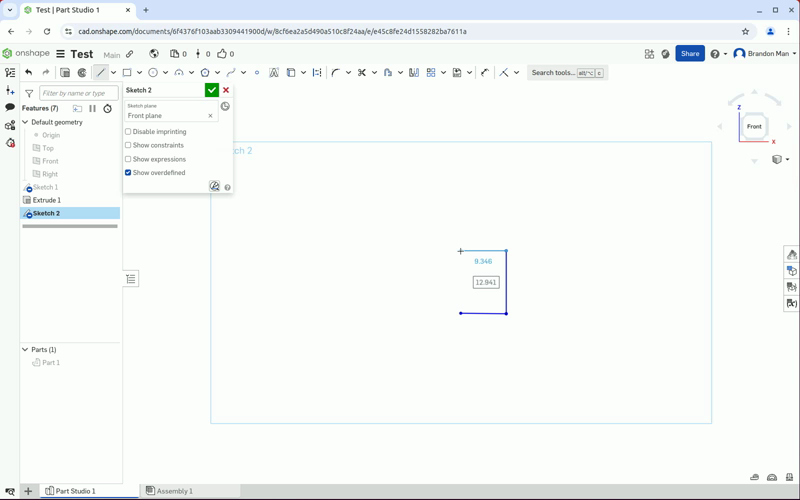
key(esc)
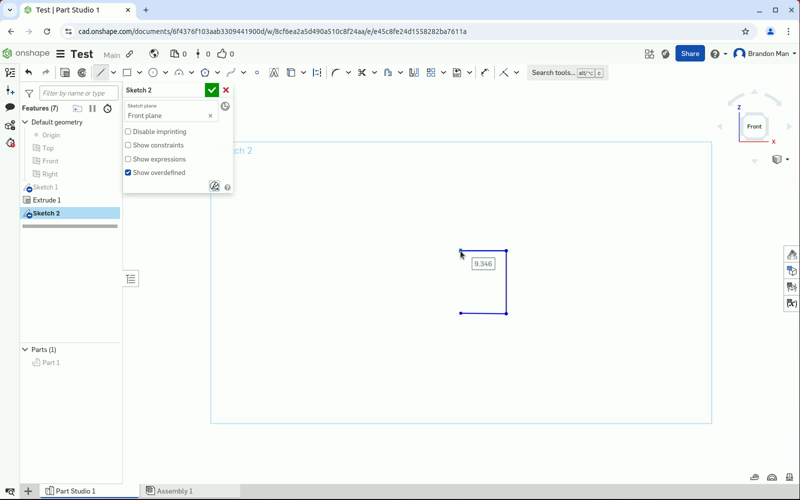
key(a)
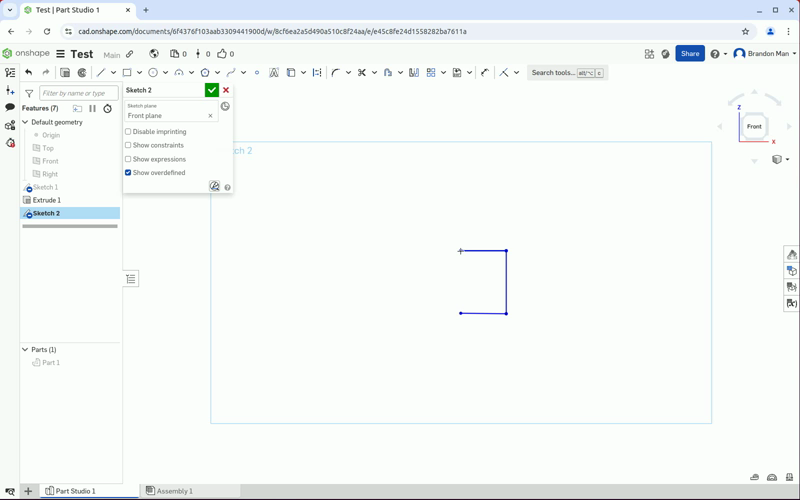
mouse_move(460, 250)
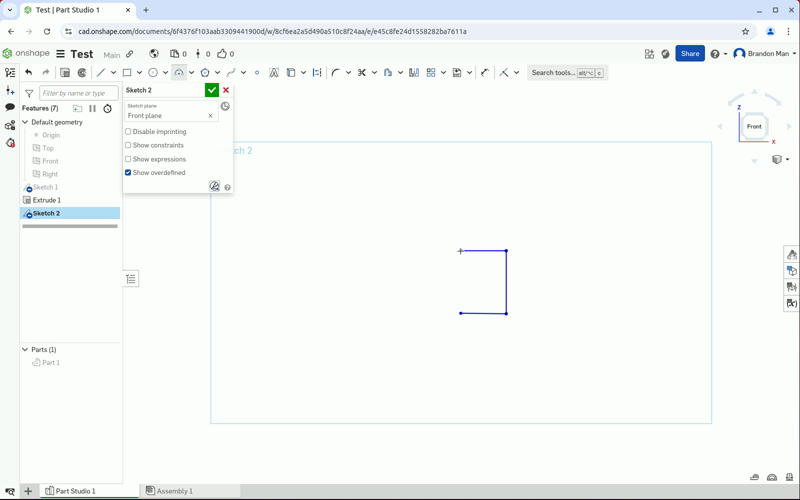
click(460, 250)
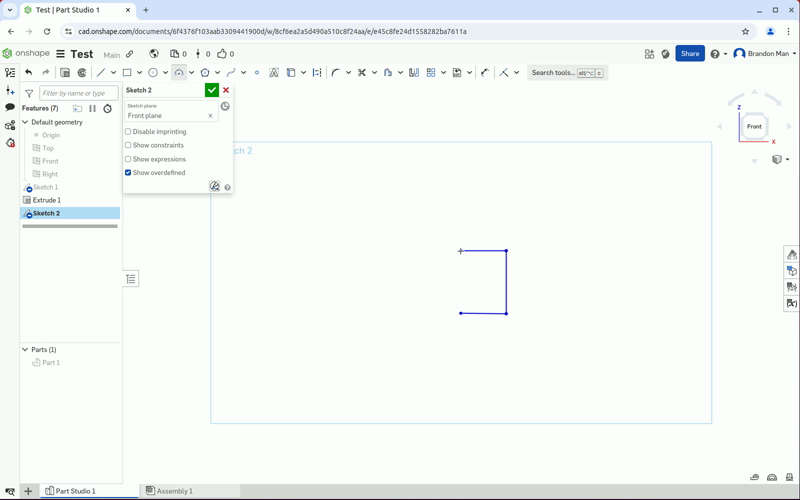
mouse_move(460, 313)
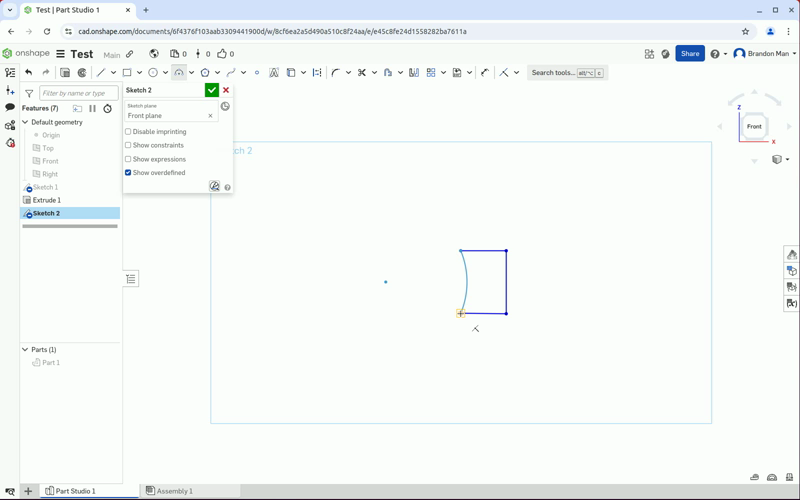
click(460, 313)
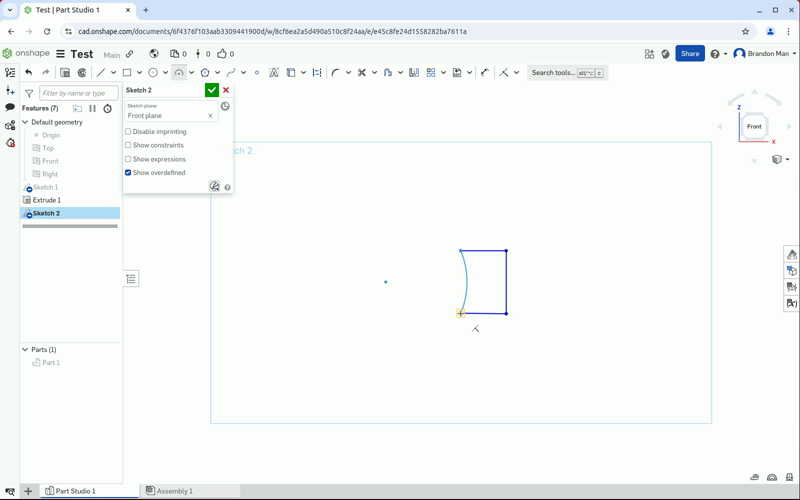
key_down(shift)
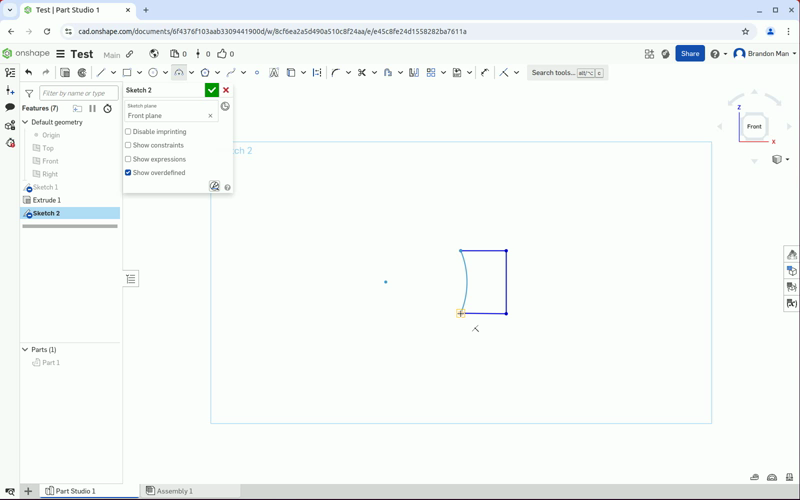
mouse_move(492, 282)
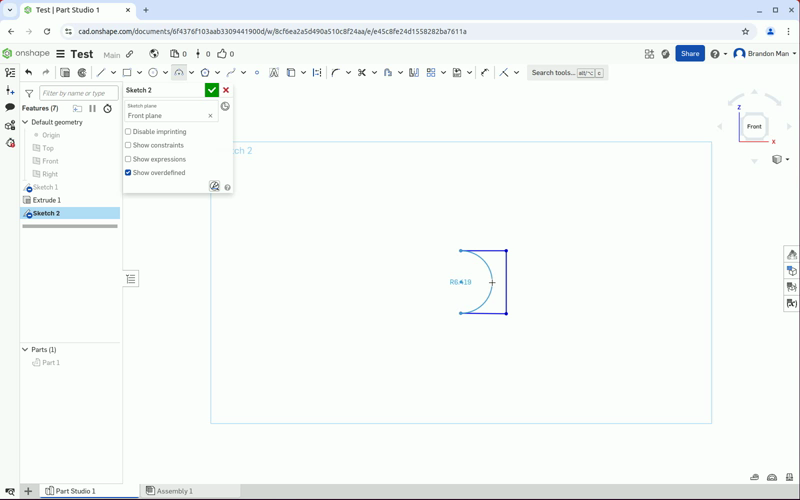
click(492, 282)
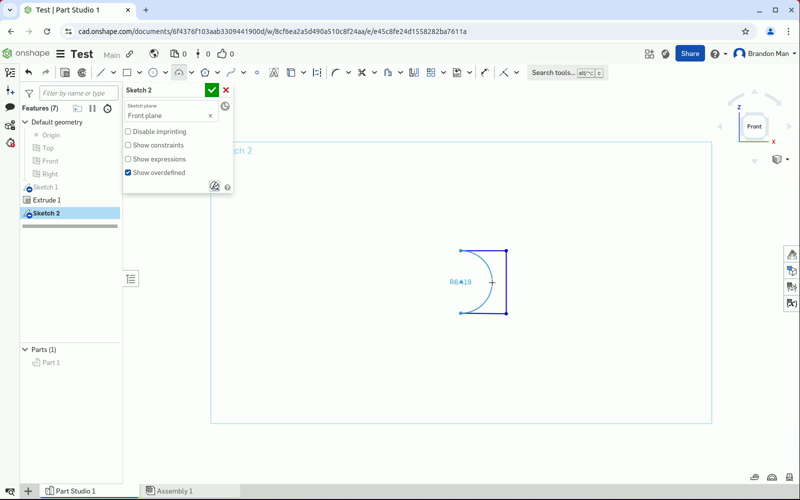
key_up(shift)
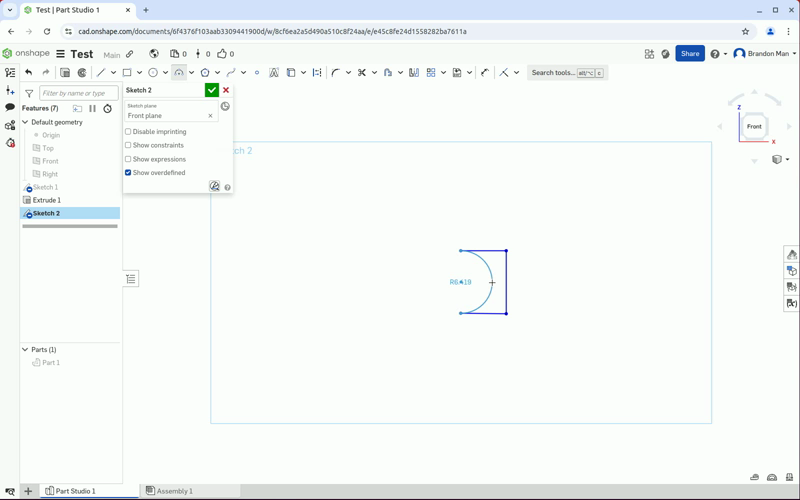
key(esc)
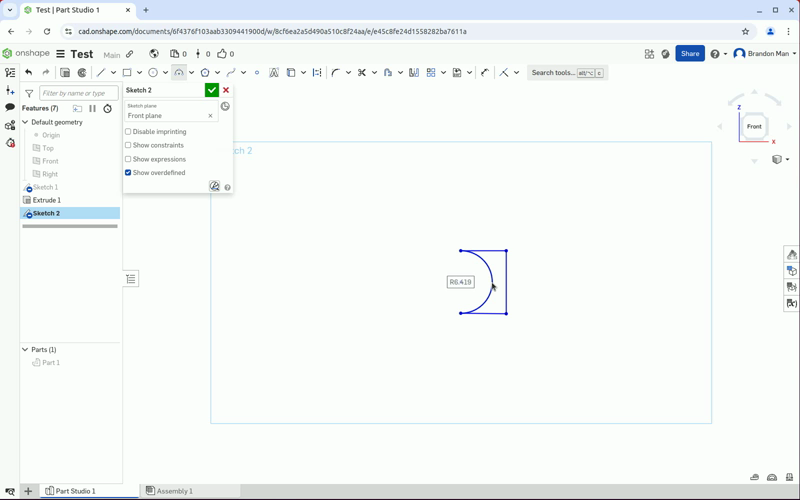
mouse_move(467, 276)
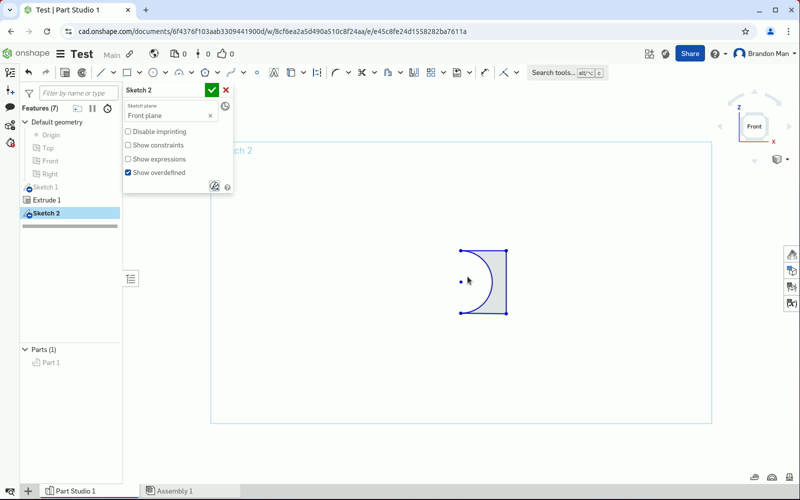
scroll(6)
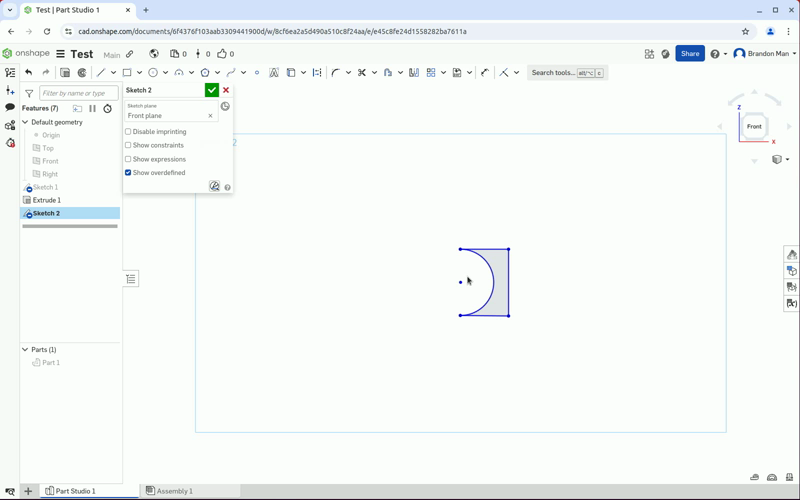
scroll(6)
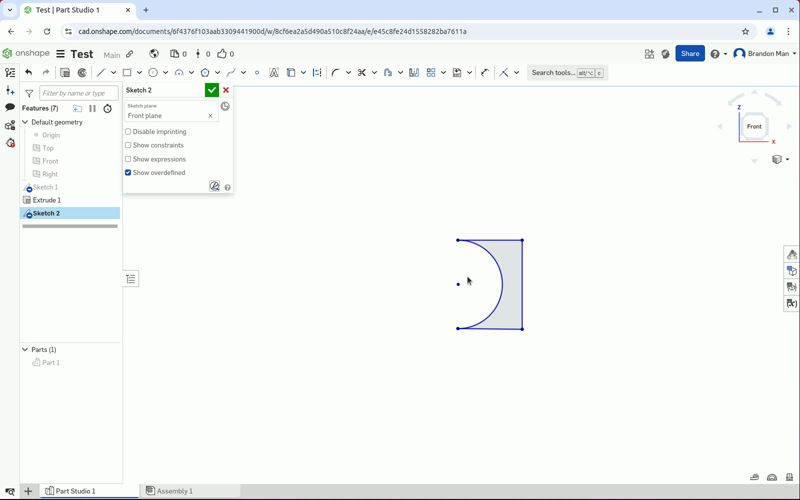
scroll(6)
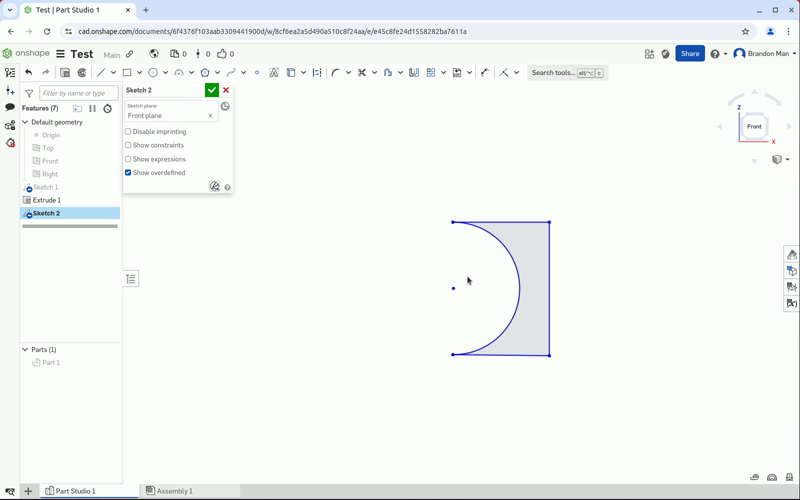
scroll(6)
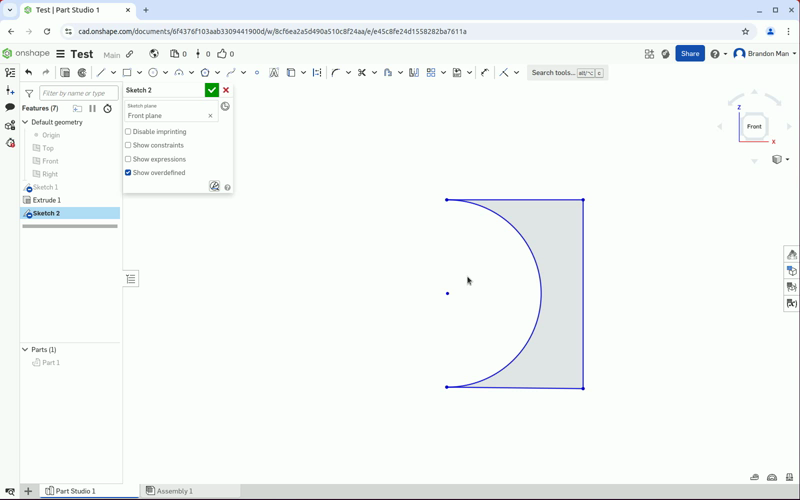
scroll(6)
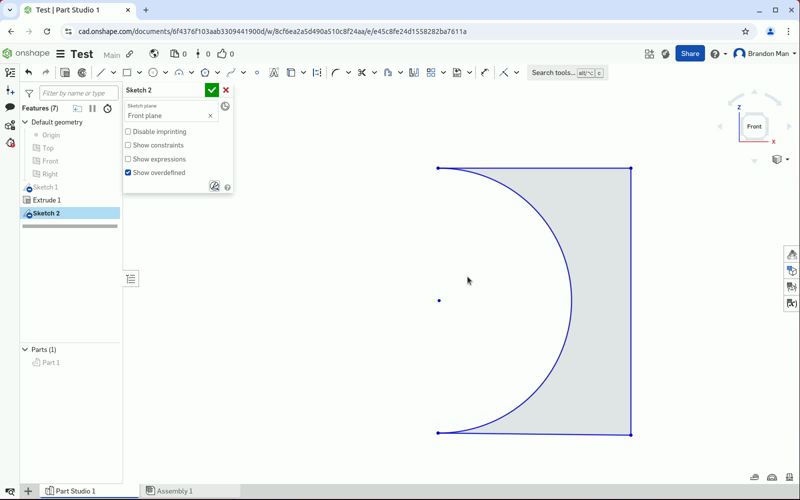
scroll(6)
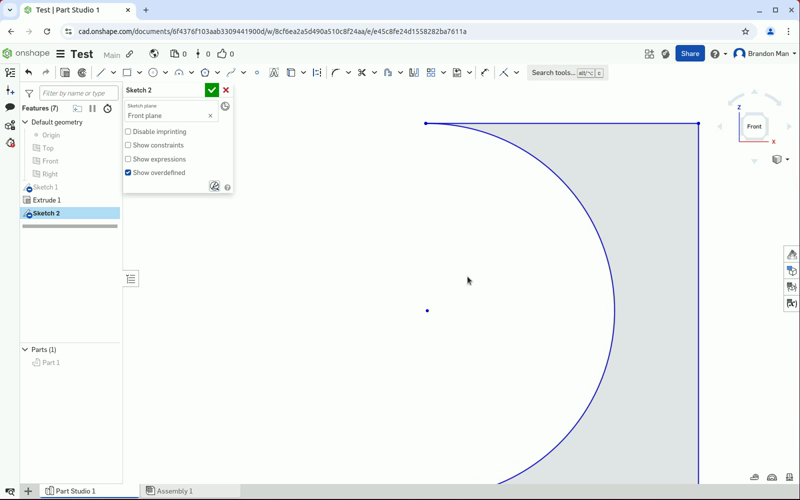
scroll(6)
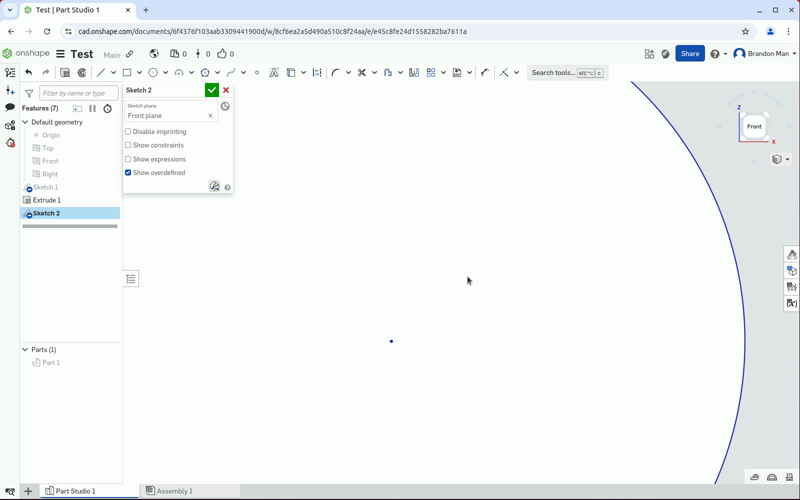
click(467, 276)
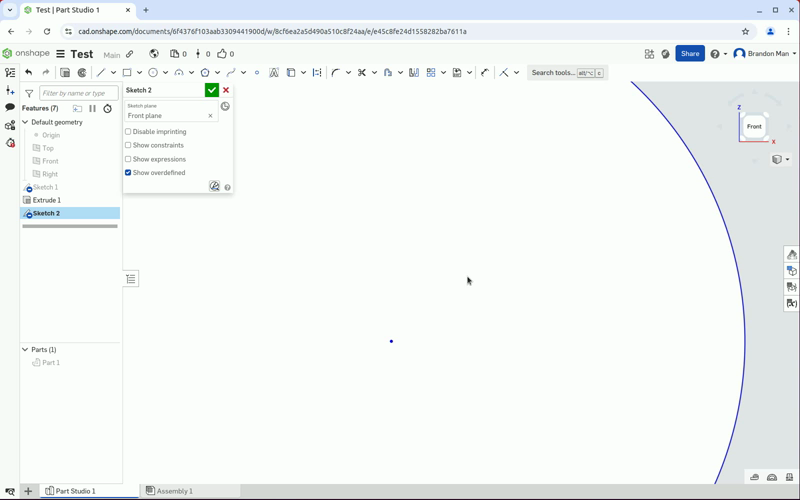
scroll(-6)
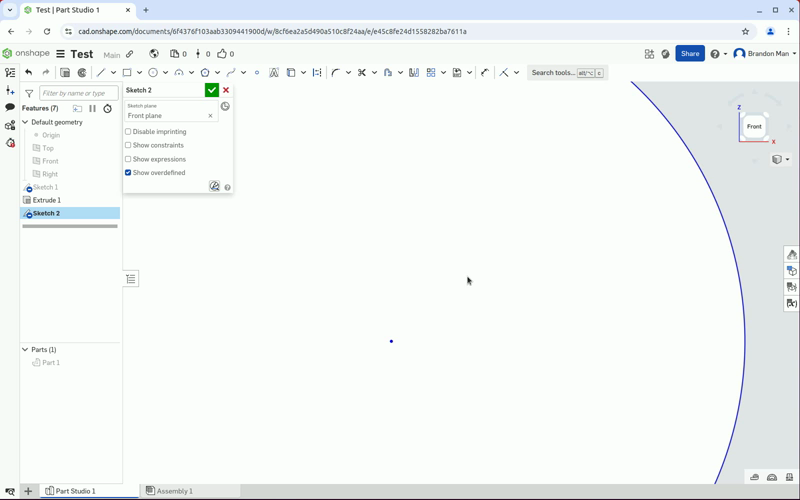
scroll(-6)
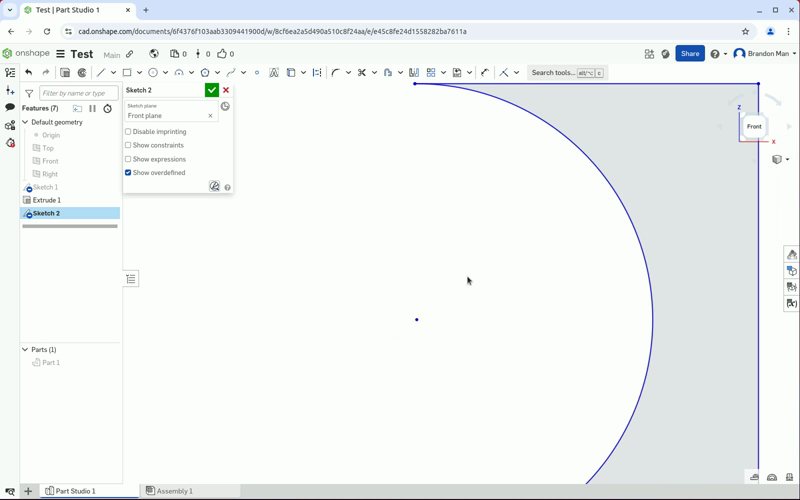
scroll(-6)
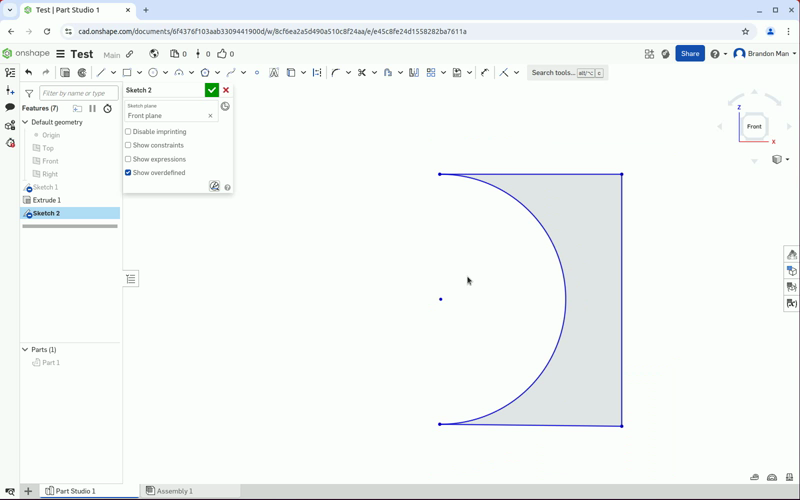
scroll(-6)
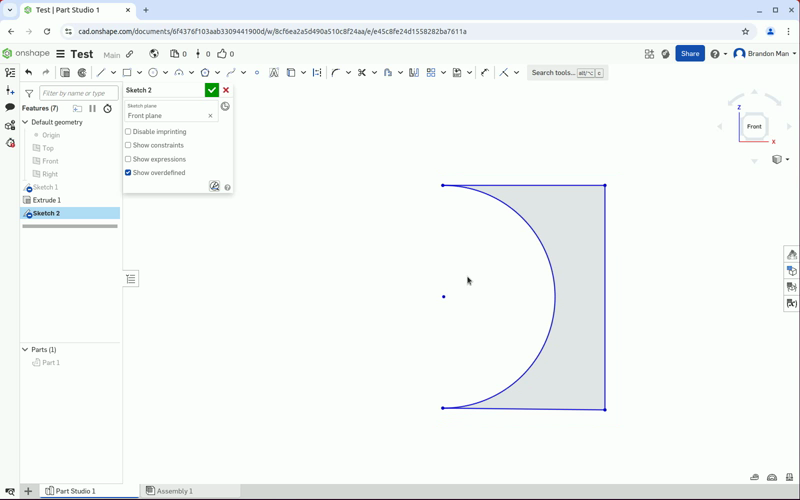
scroll(-6)
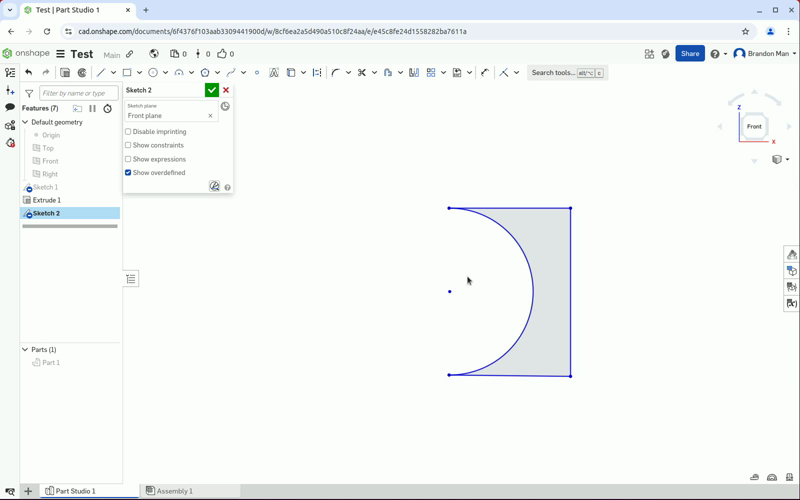
scroll(-6)
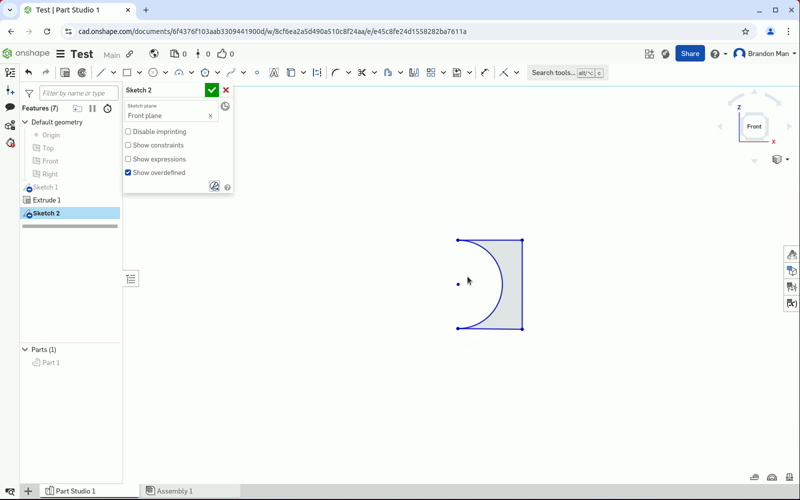
scroll(-6)
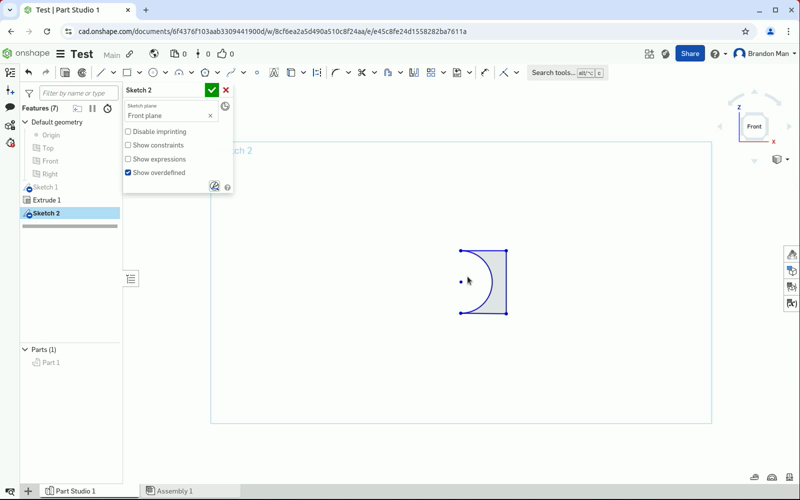
mouse_move(73, 352)
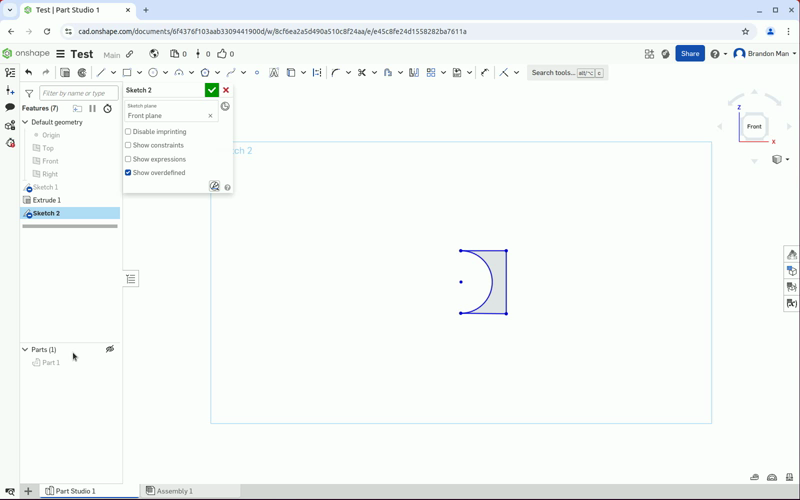
key(shift+y)
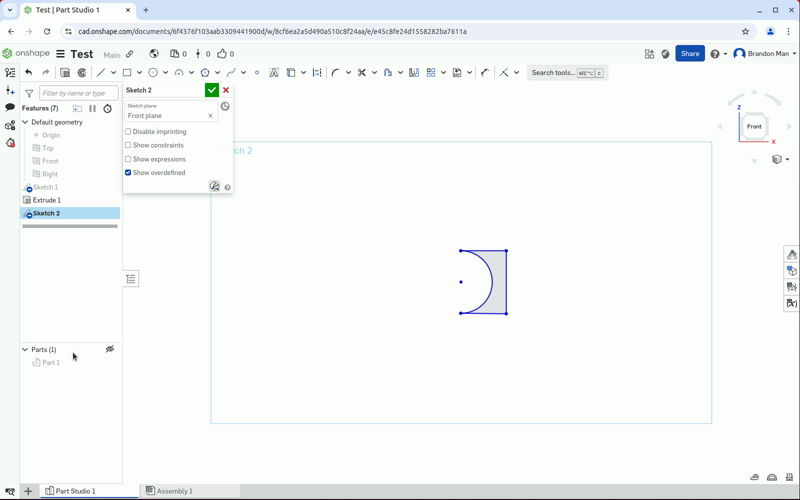
key(shift+e)
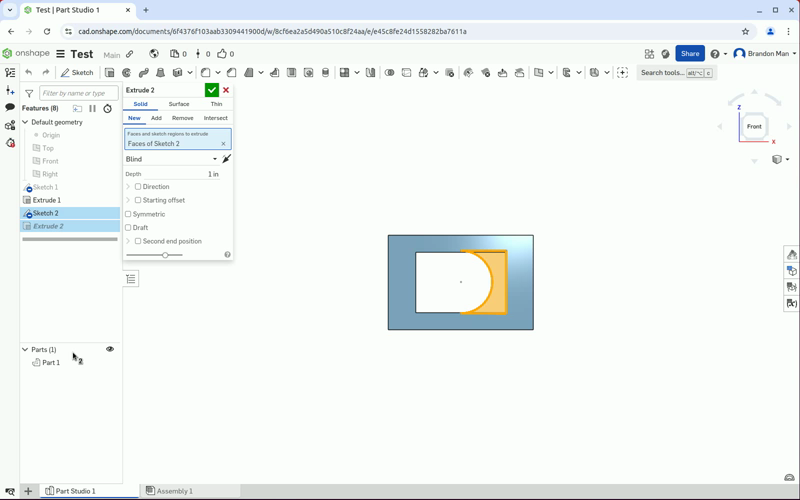
mouse_move(143, 106)
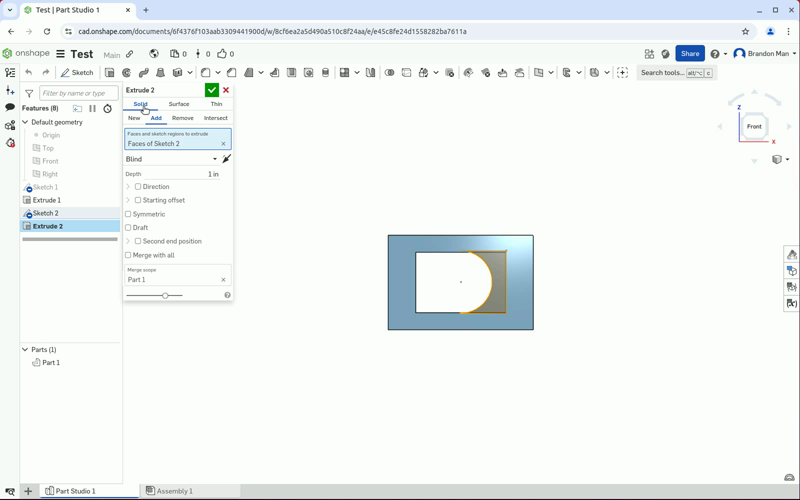
click(143, 106)
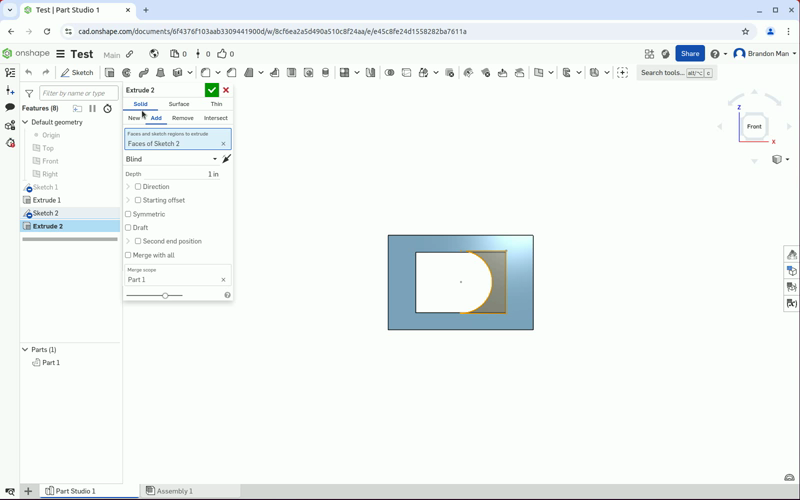
mouse_move(137, 120)
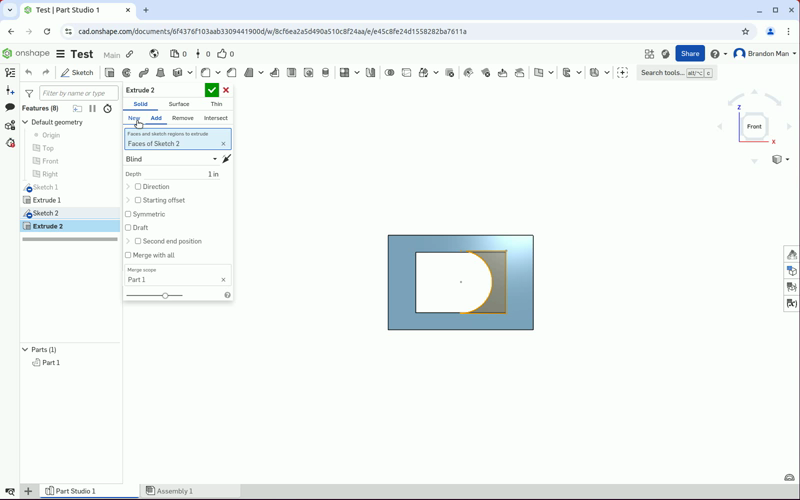
click(137, 120)
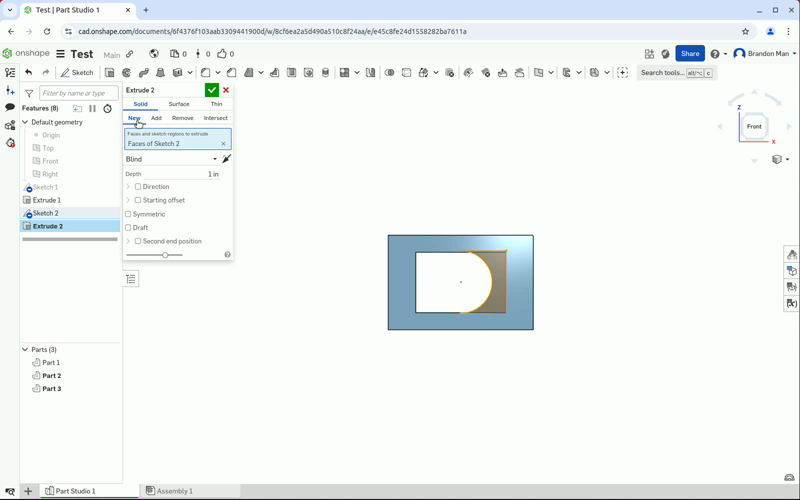
key(tab, 4)
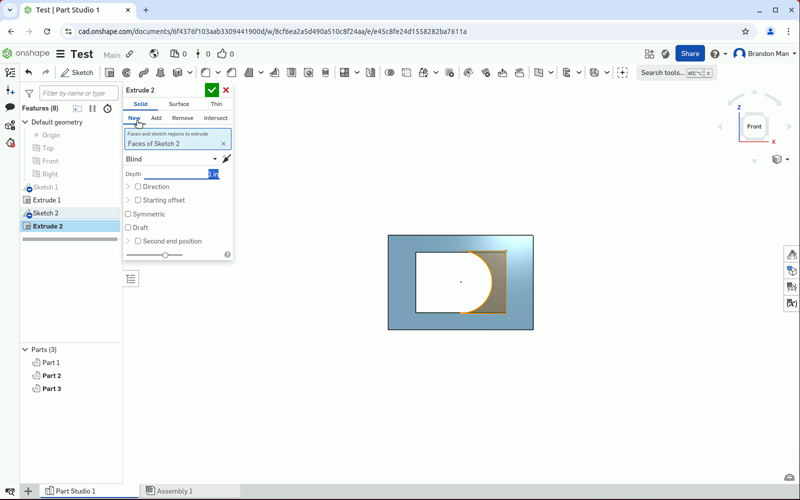
text(5.777)
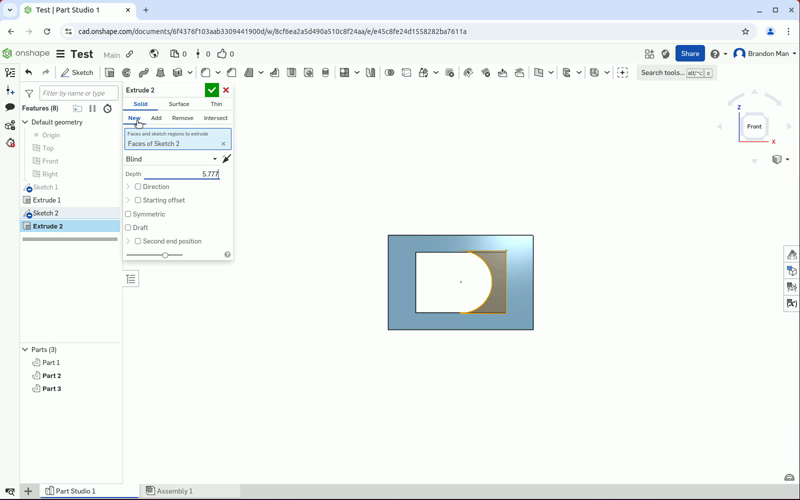
key(enter)
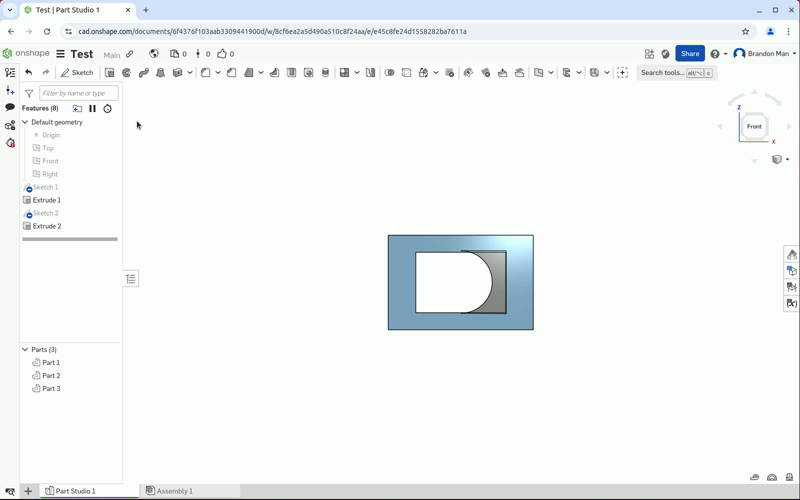
key(shift+h)
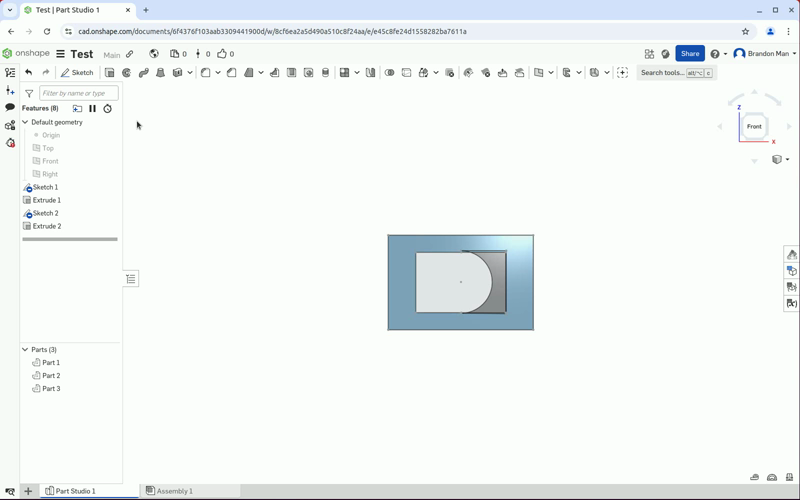
key(shift+h)
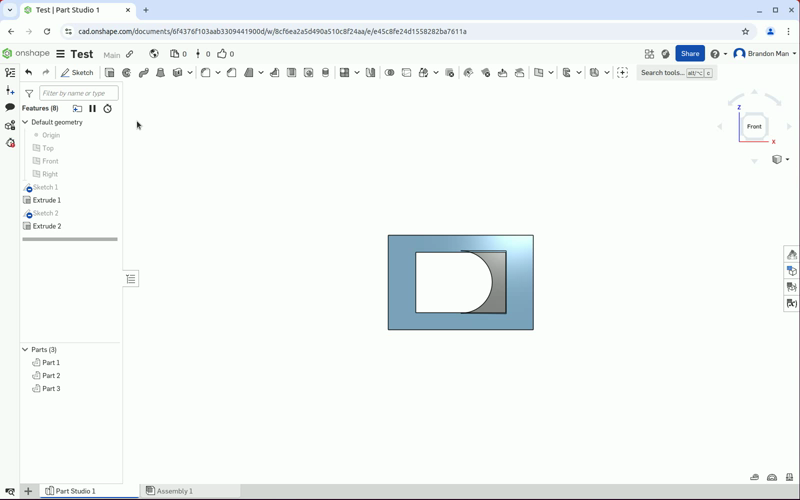
mouse_move(73, 189)
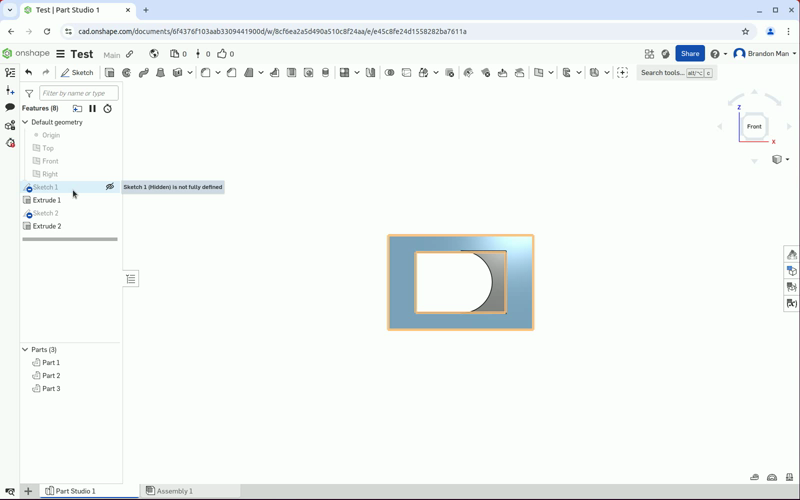
click(73, 189)
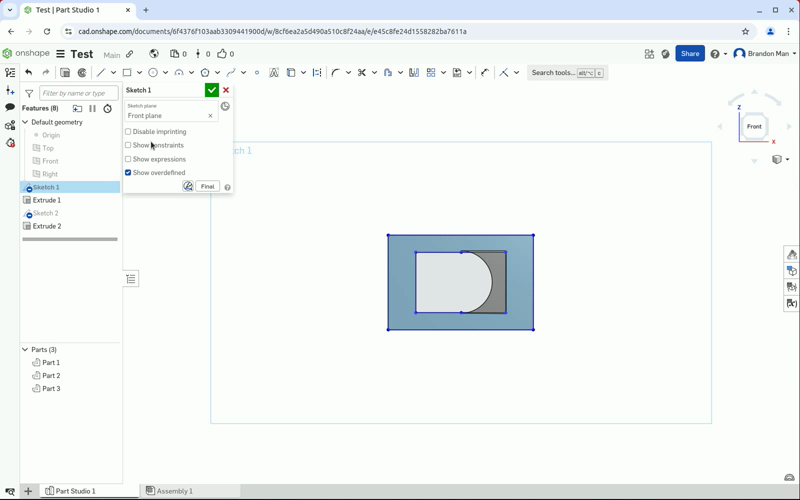
mouse_move(229, 92)
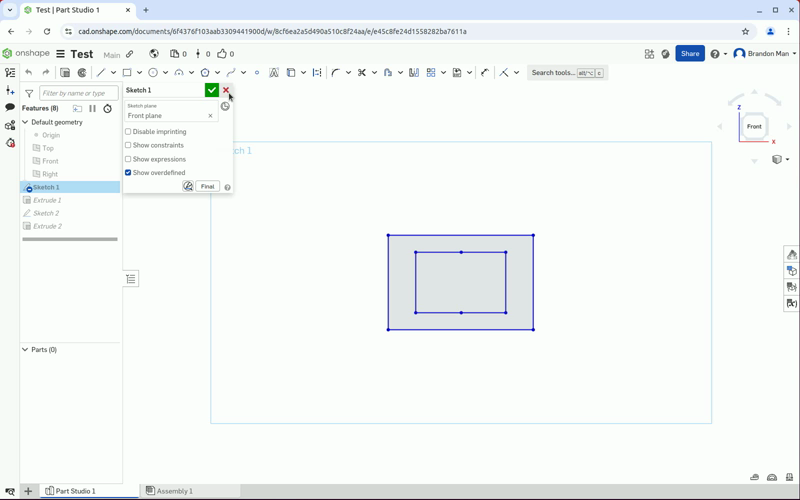
click(229, 92)
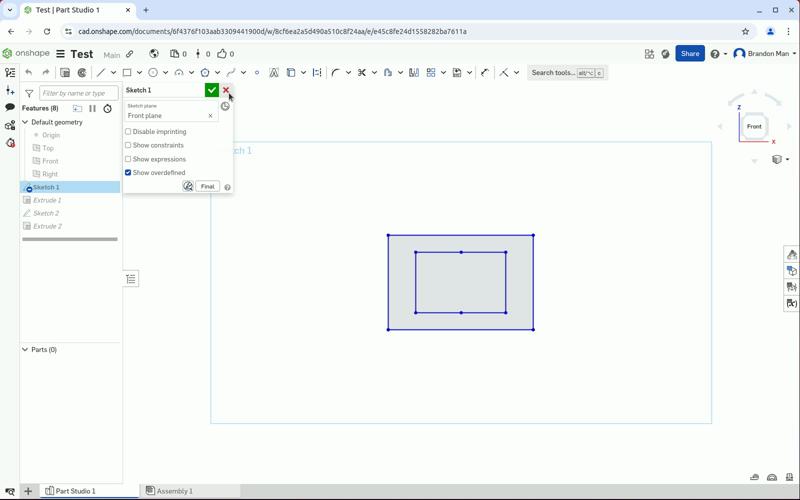
key(shift+s)
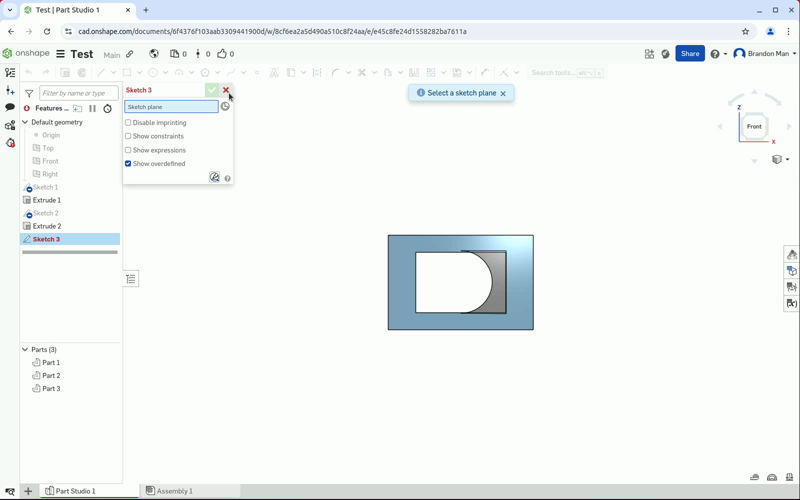
mouse_move(73, 163)
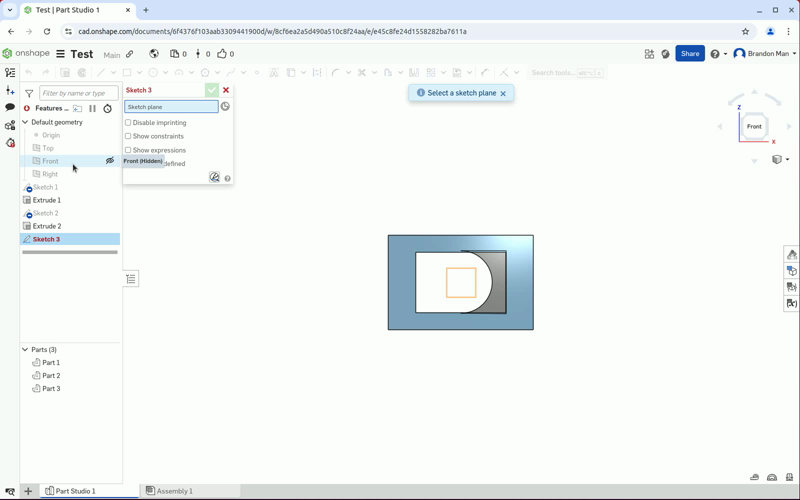
click(73, 163)
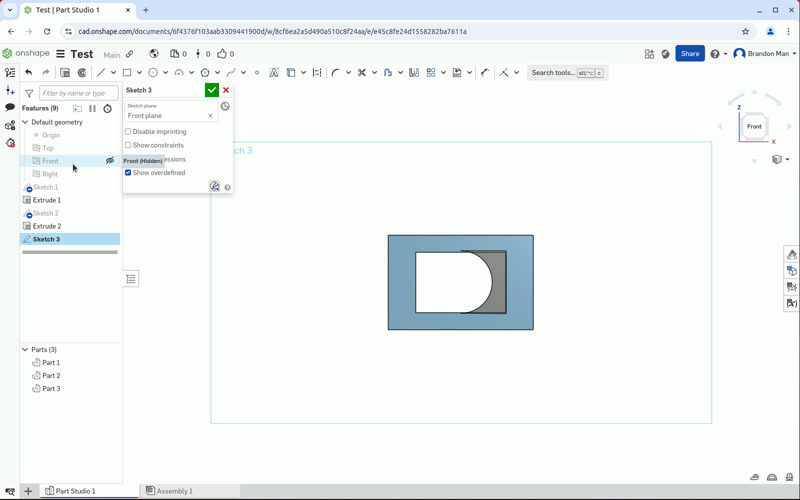
mouse_move(73, 352)
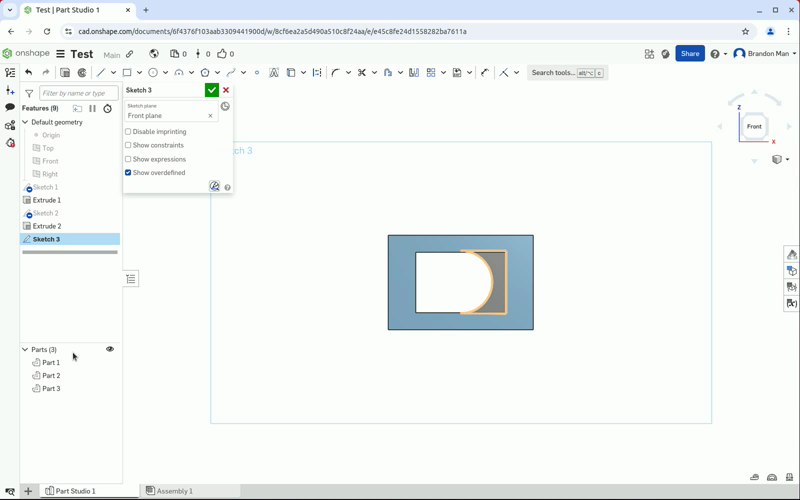
key(y)
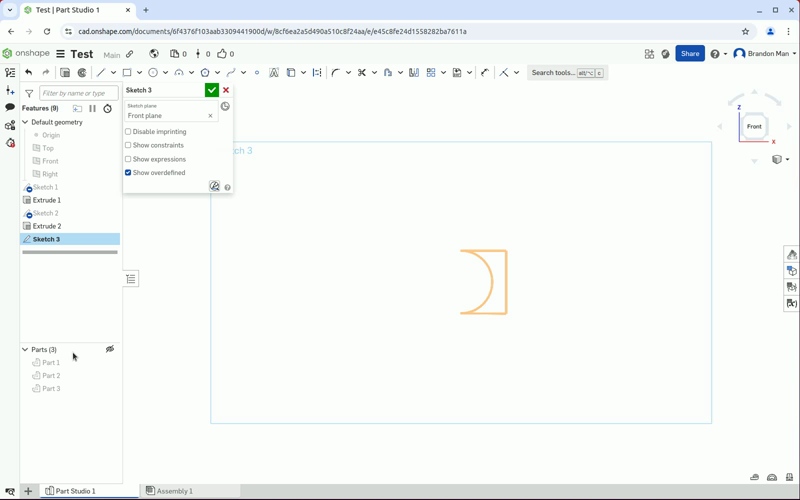
key(l)
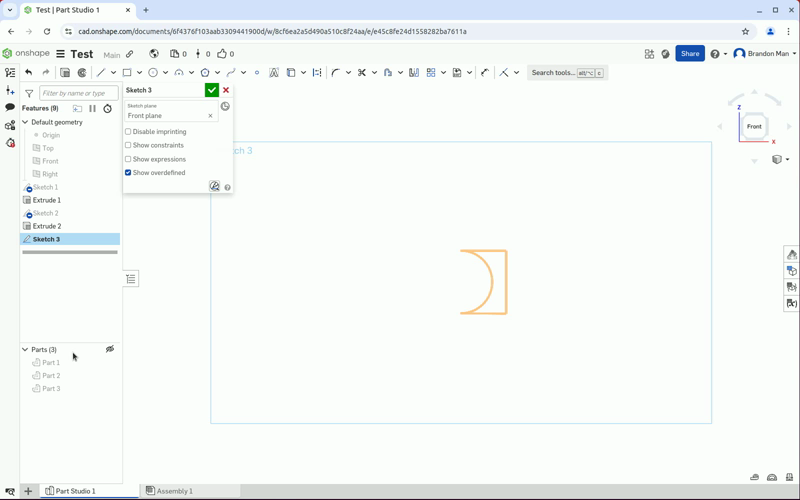
key_down(shift)
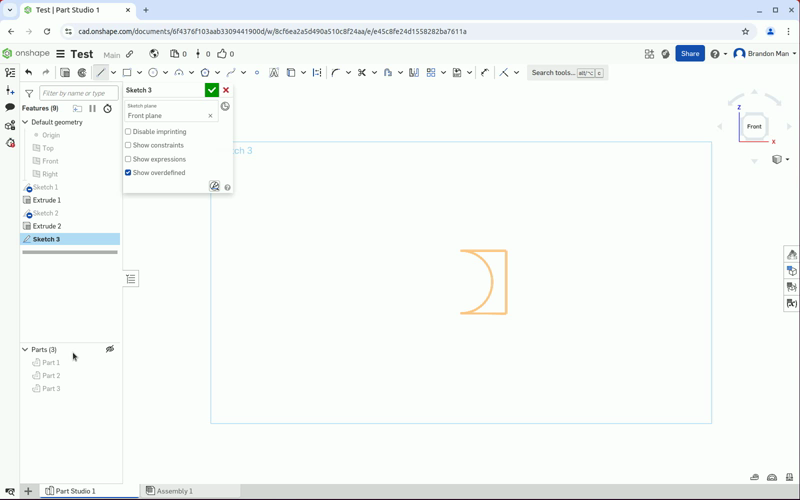
mouse_move(414, 313)
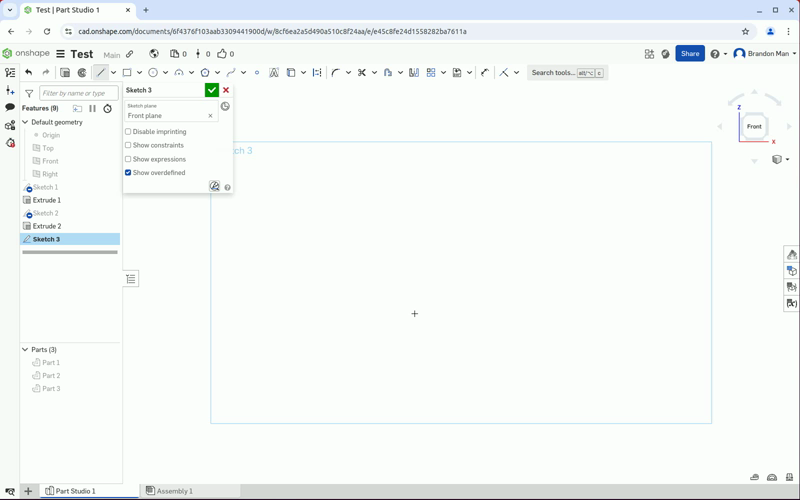
click(414, 313)
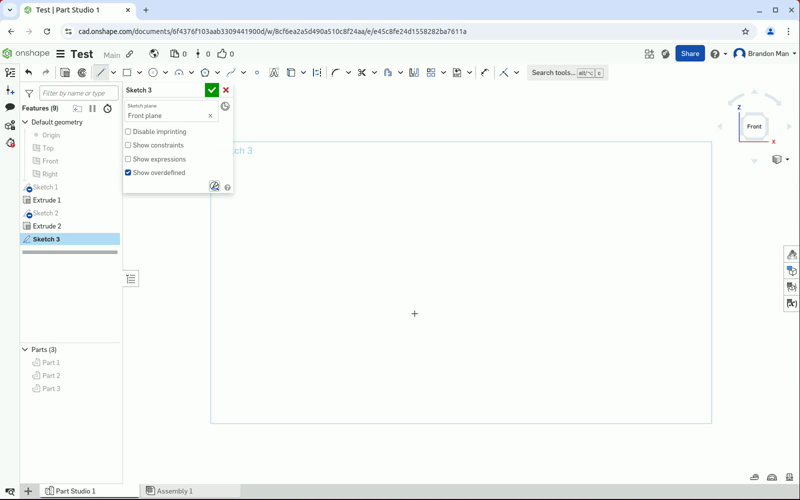
key_up(shift)
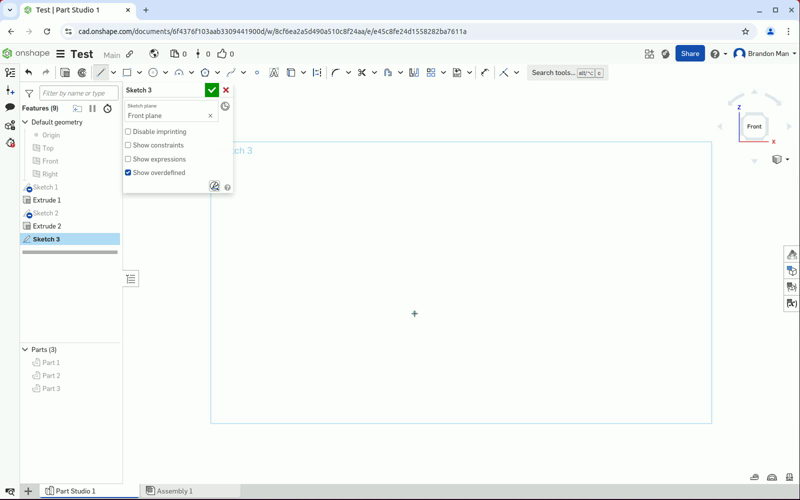
key_down(shift)
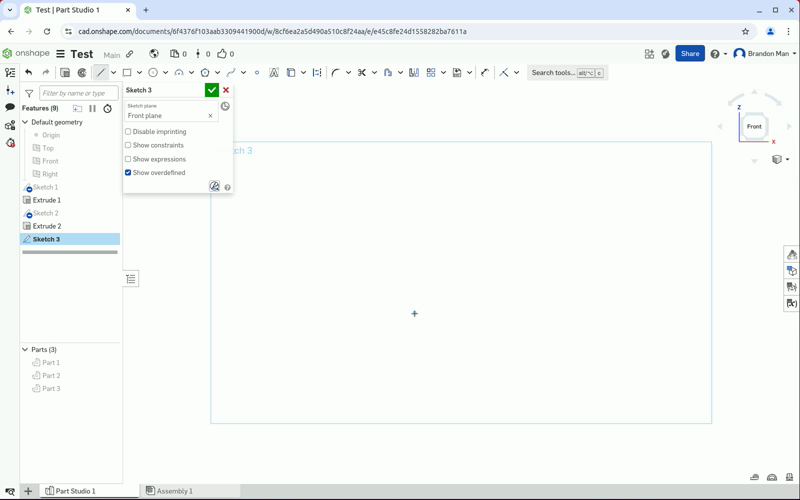
mouse_move(444, 313)
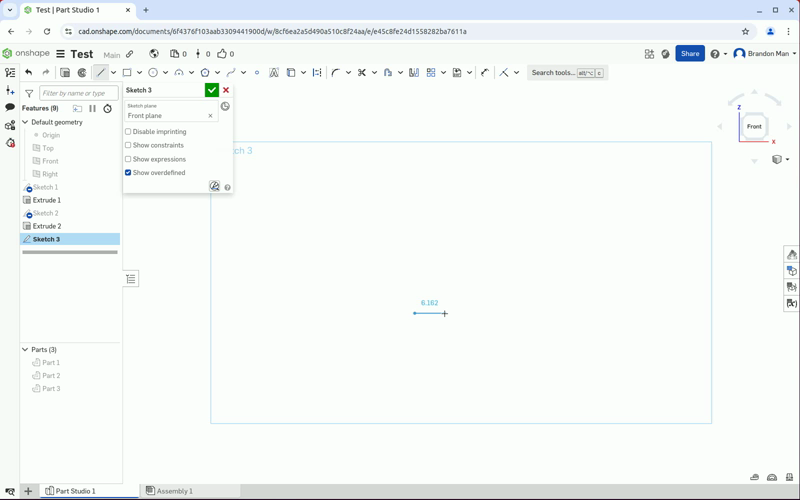
mouse_move(460, 313)
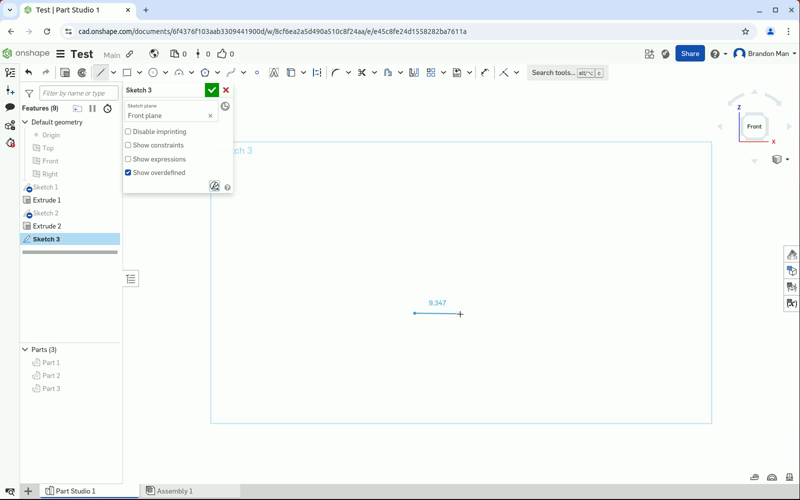
click(460, 313)
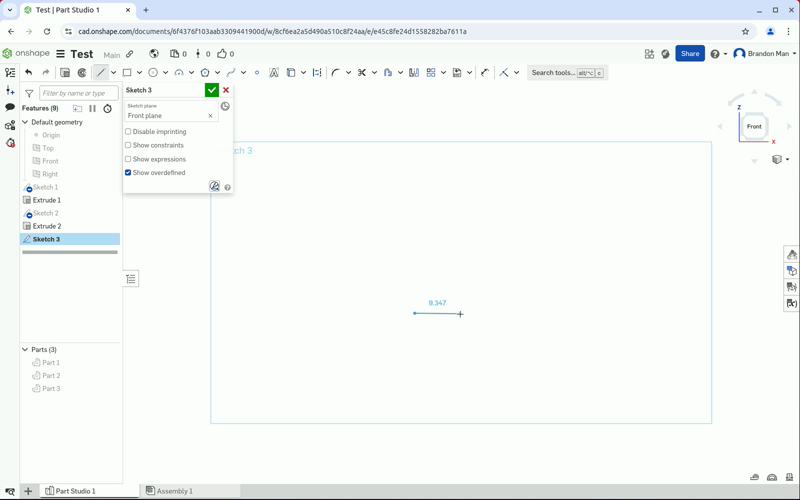
key_up(shift)
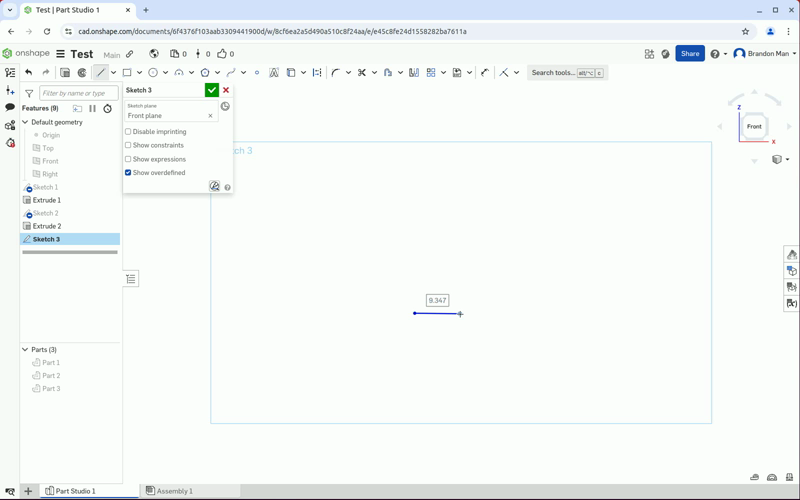
key(esc)
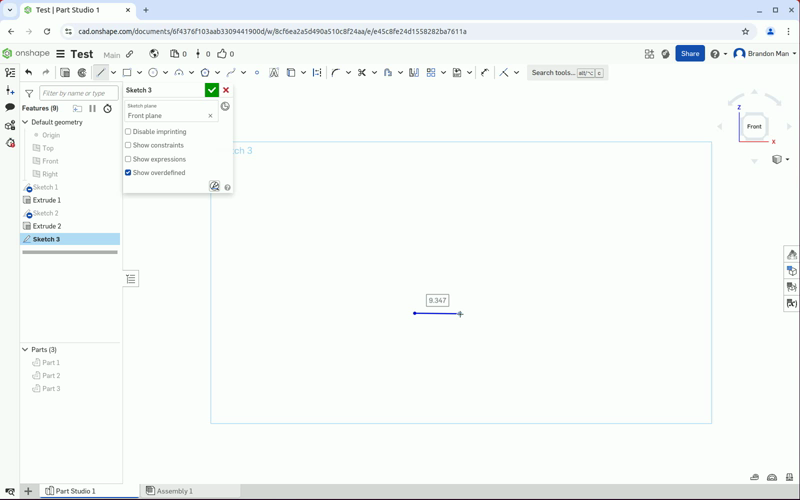
key(a)
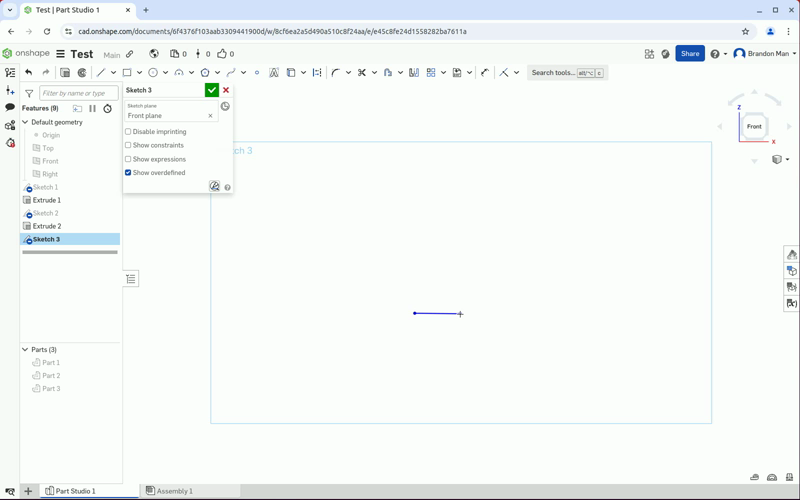
mouse_move(460, 313)
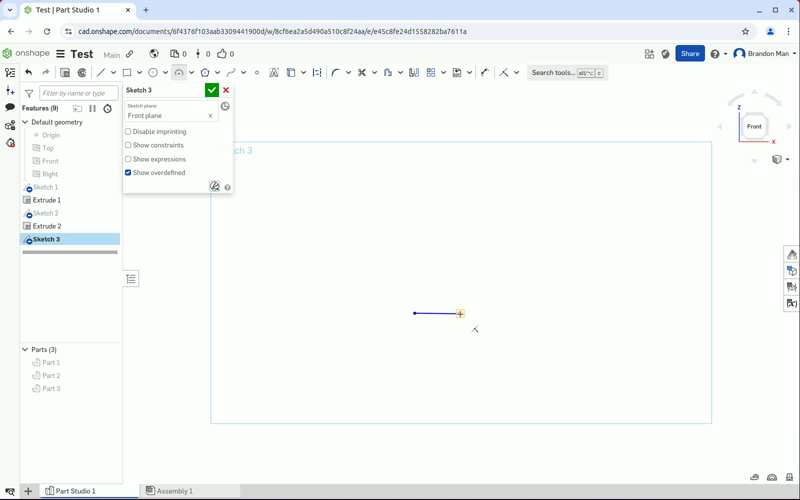
click(460, 313)
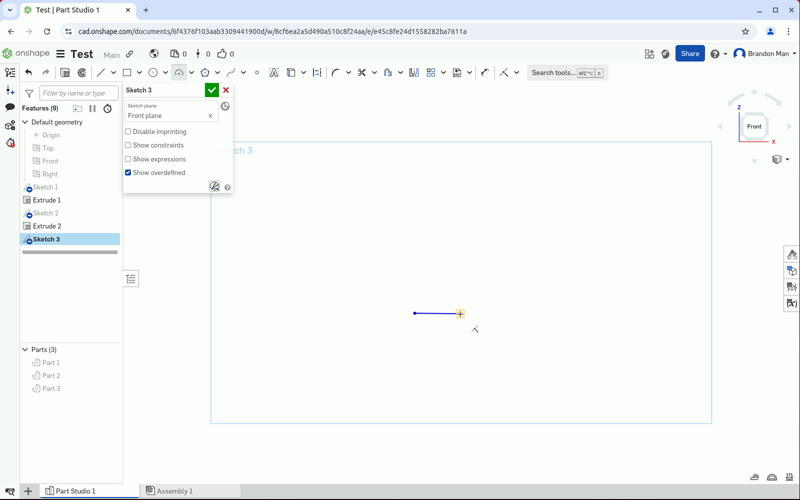
key_down(shift)
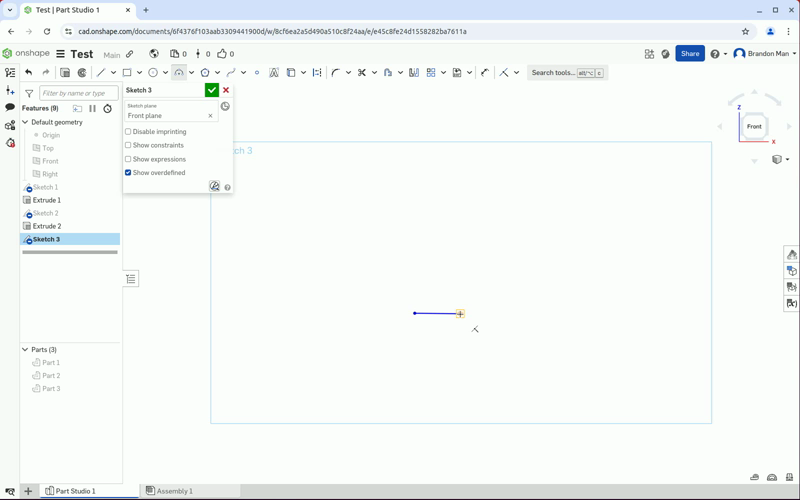
mouse_move(460, 250)
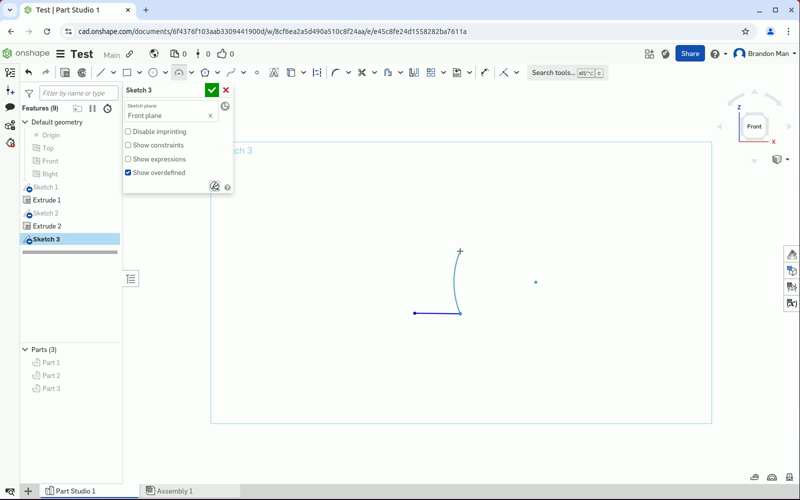
click(460, 250)
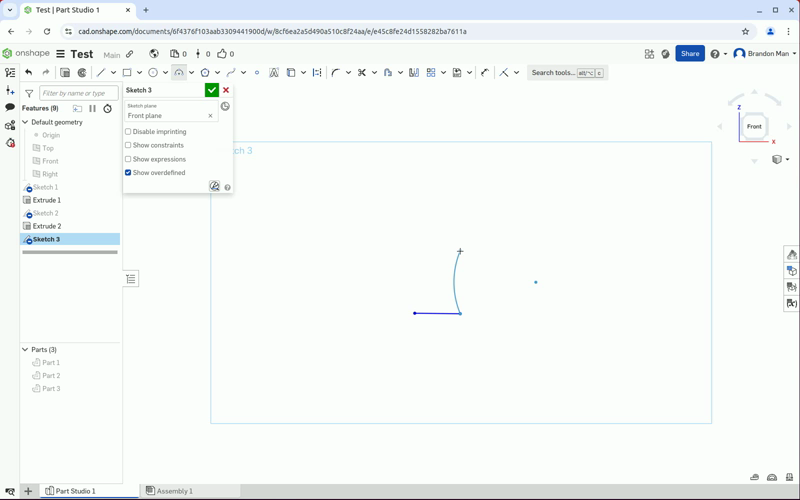
mouse_move(429, 282)
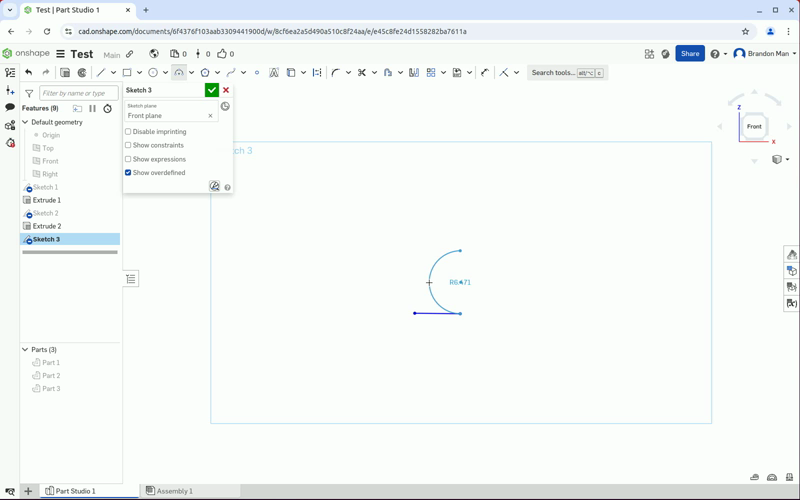
click(429, 282)
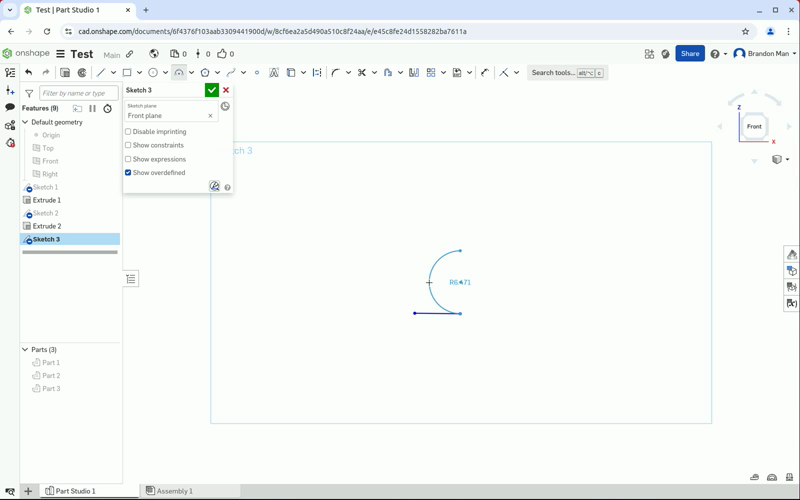
key_up(shift)
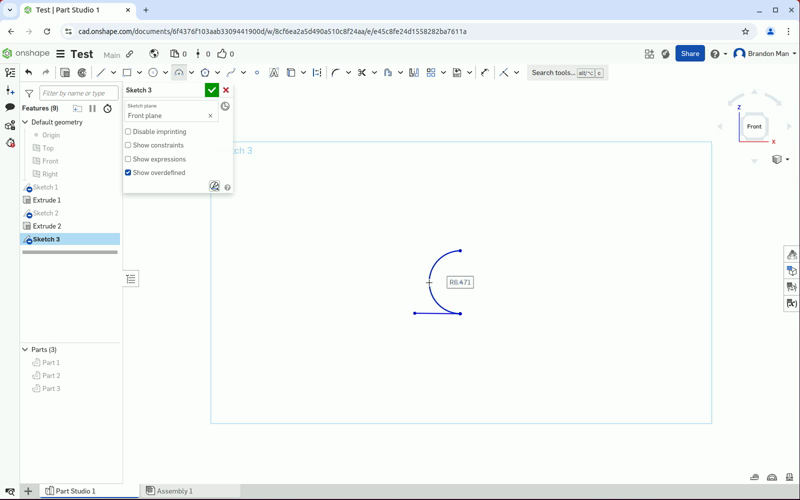
key(esc)
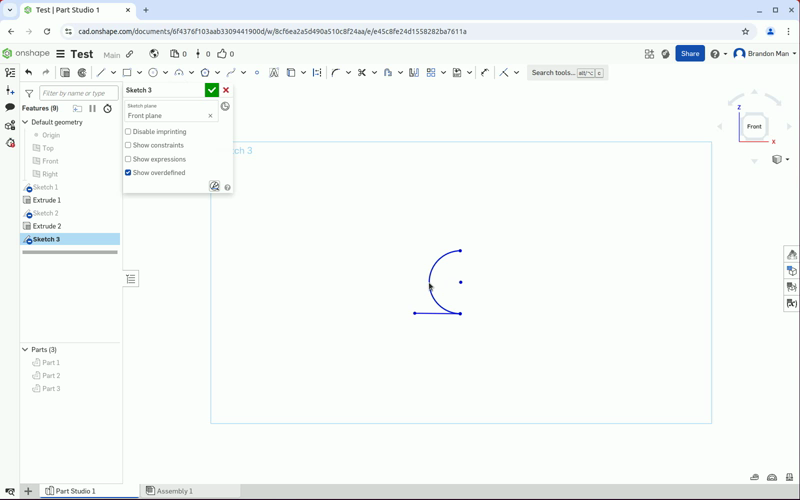
key(l)
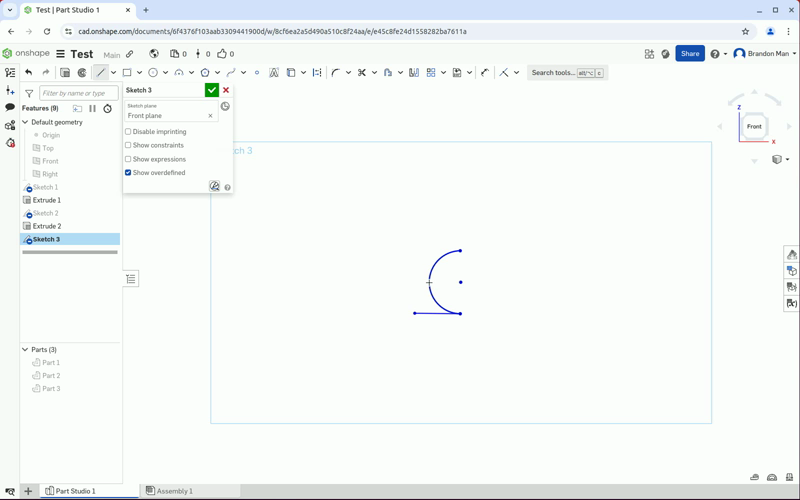
mouse_move(460, 250)
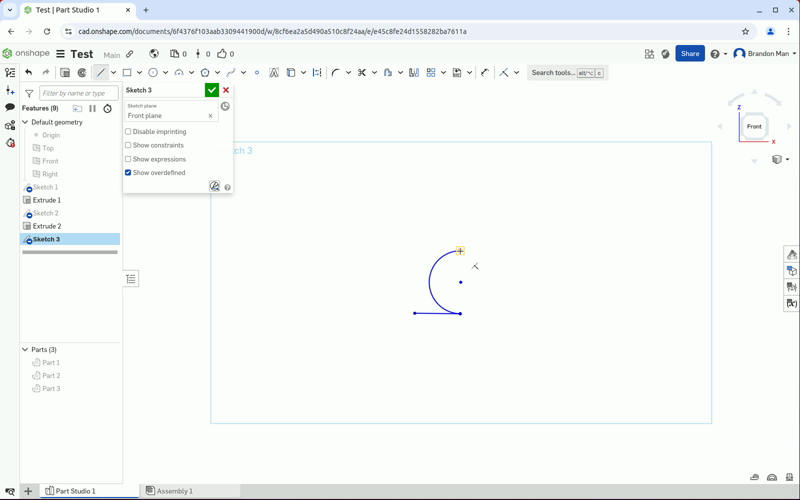
click(460, 250)
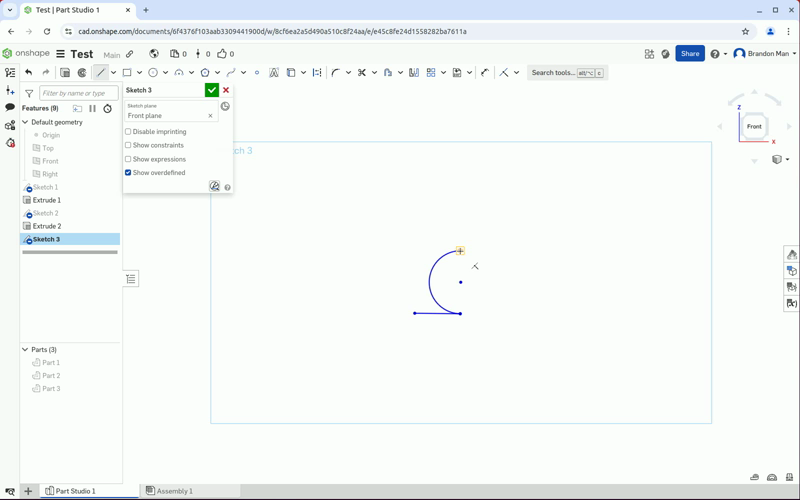
key_down(shift)
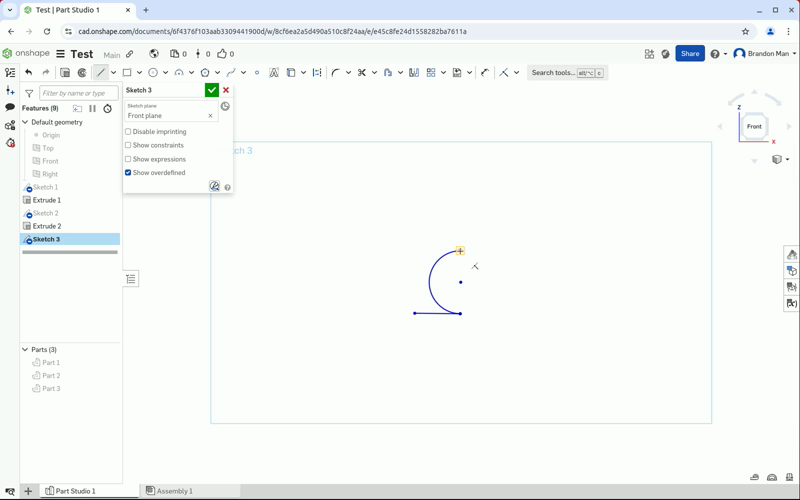
mouse_move(490, 250)
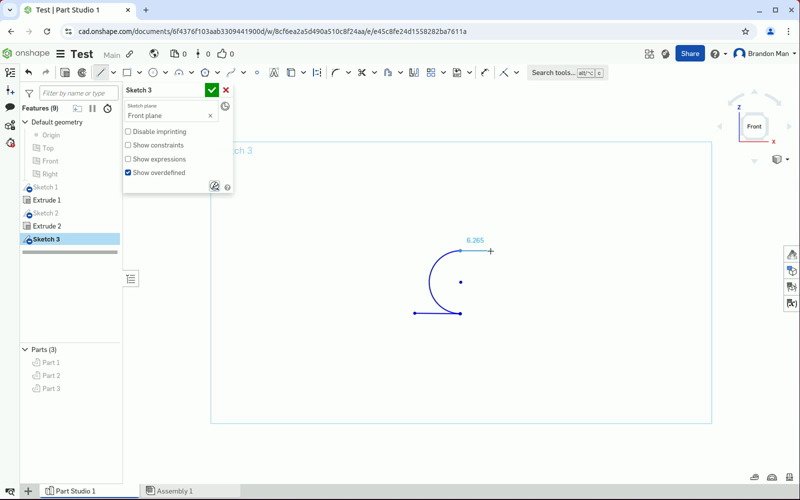
mouse_move(414, 250)
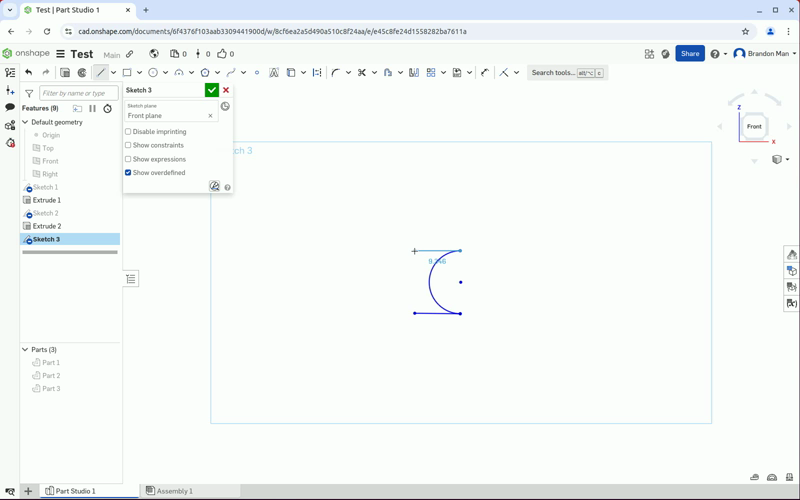
click(414, 250)
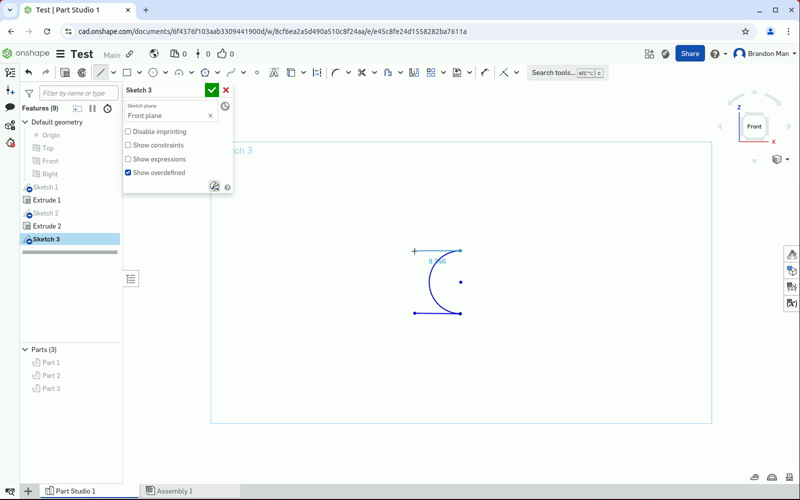
key_up(shift)
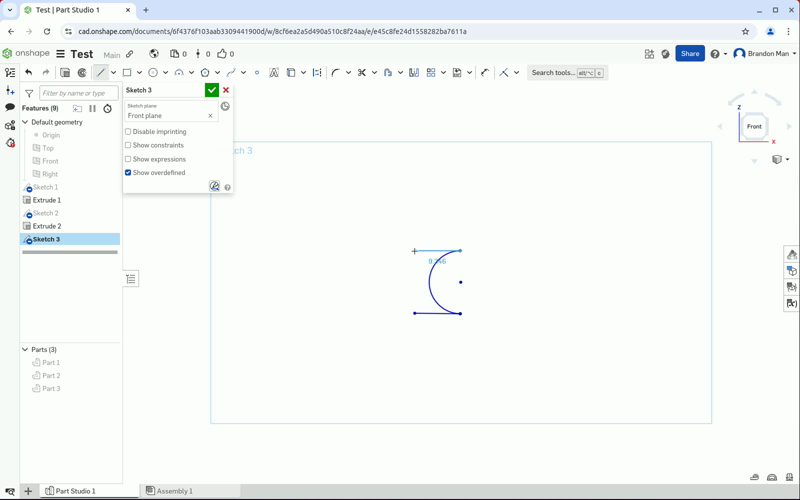
key_down(shift)
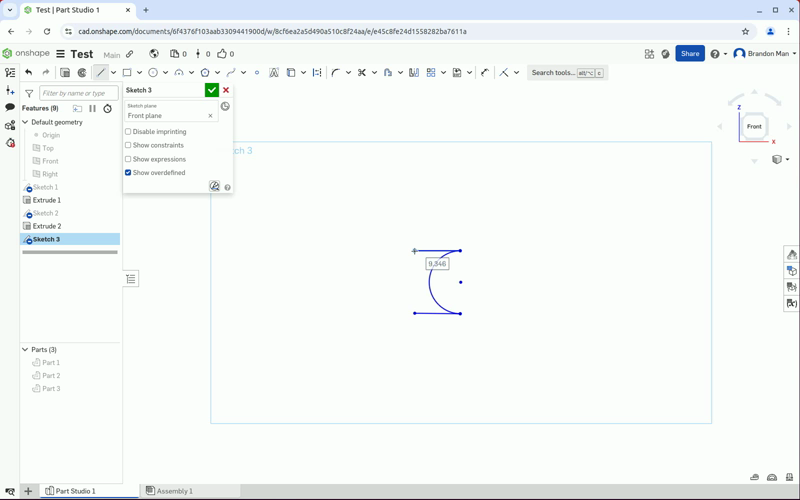
mouse_move(414, 313)
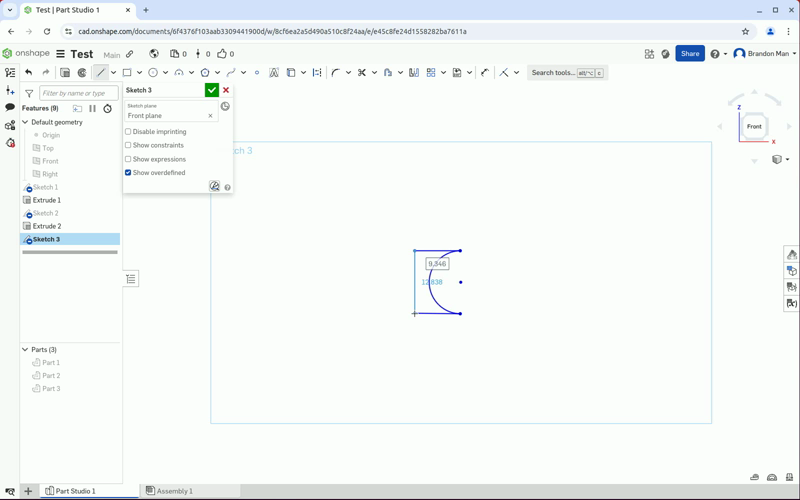
key_up(shift)
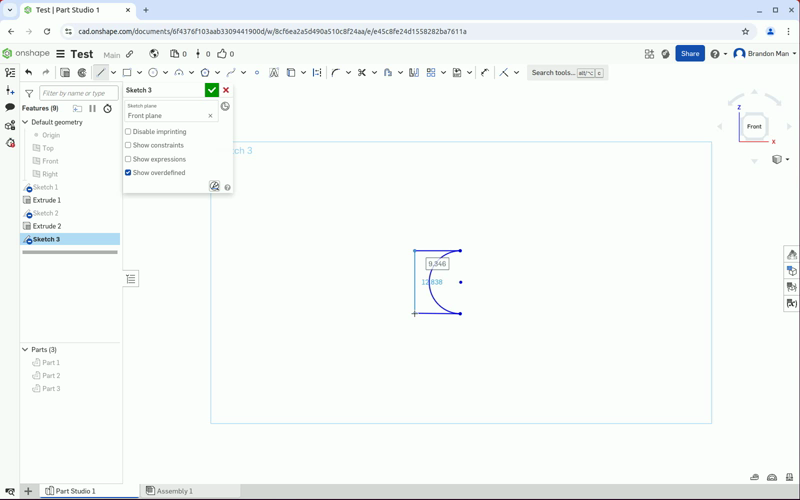
click(414, 313)
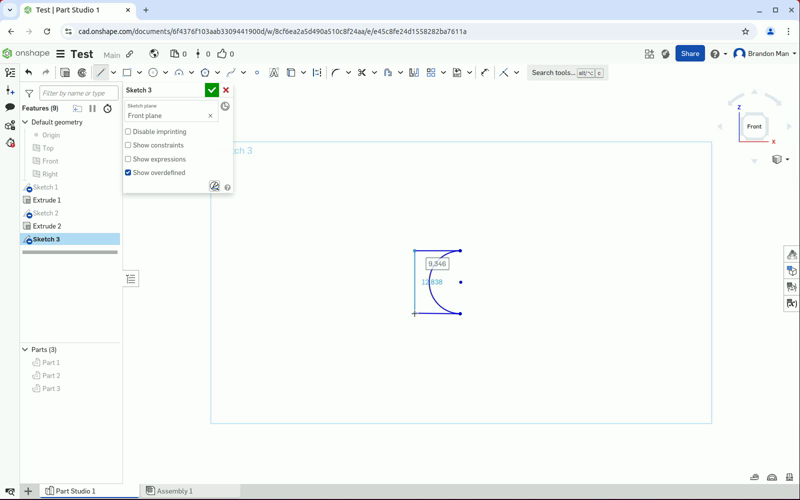
key(esc)
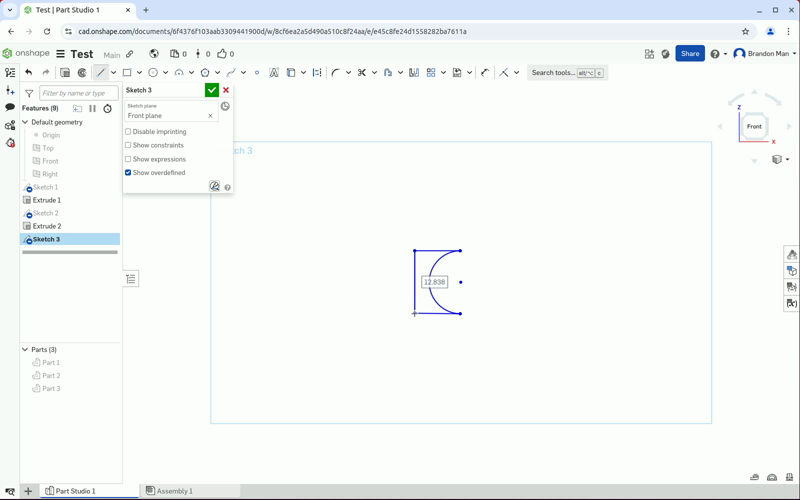
mouse_move(443, 294)
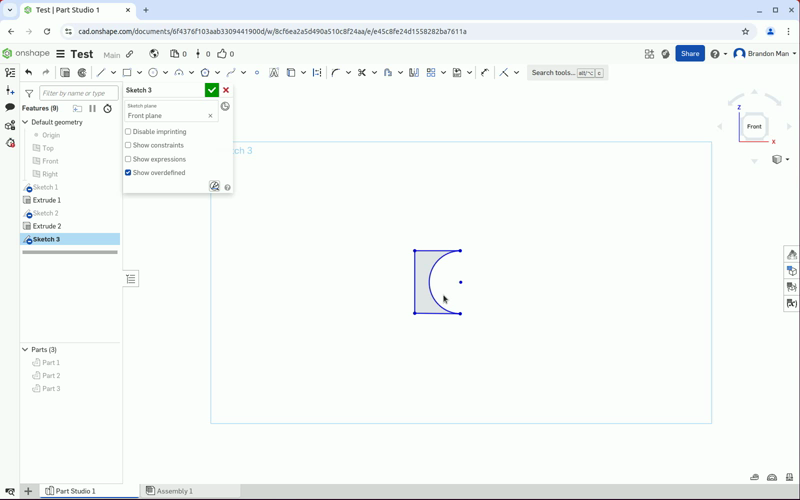
scroll(6)
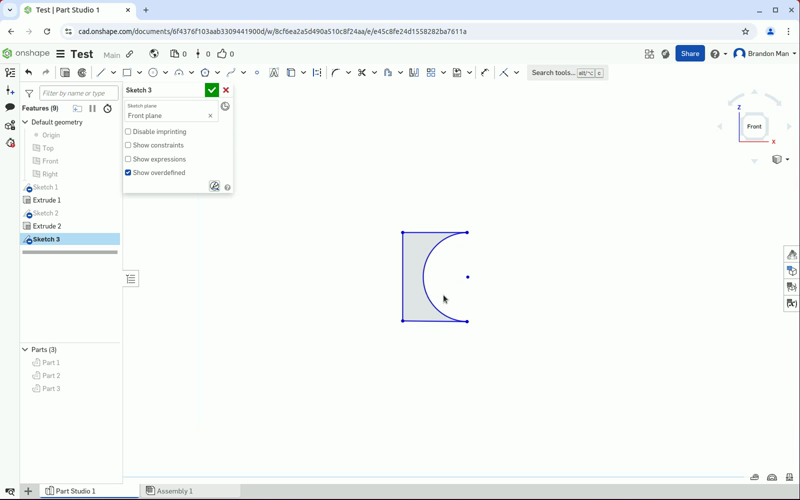
scroll(6)
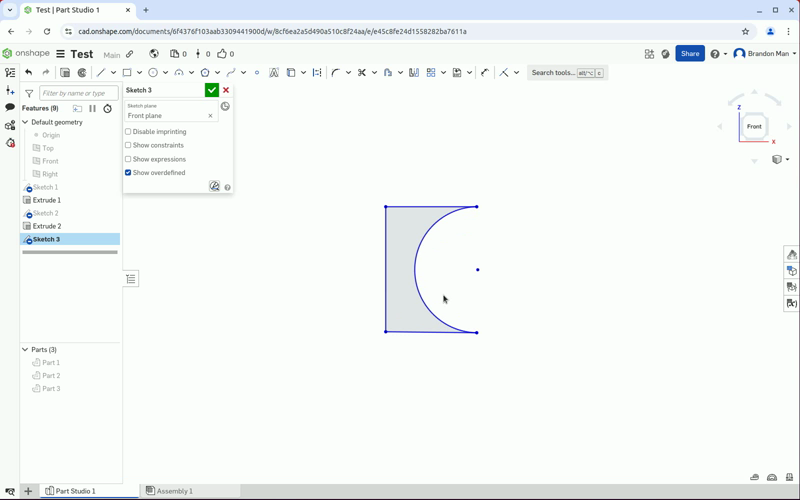
scroll(6)
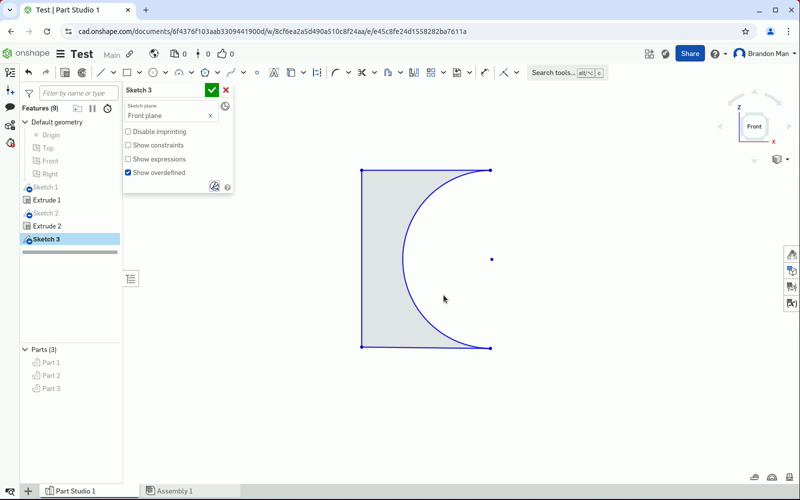
scroll(6)
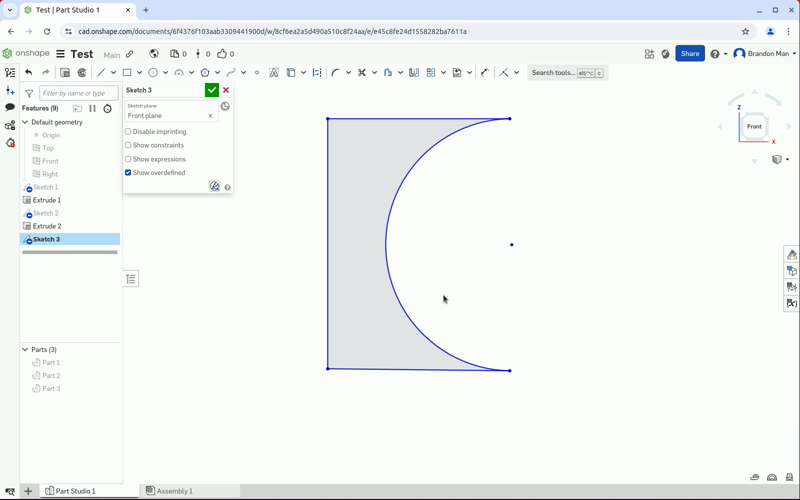
scroll(6)
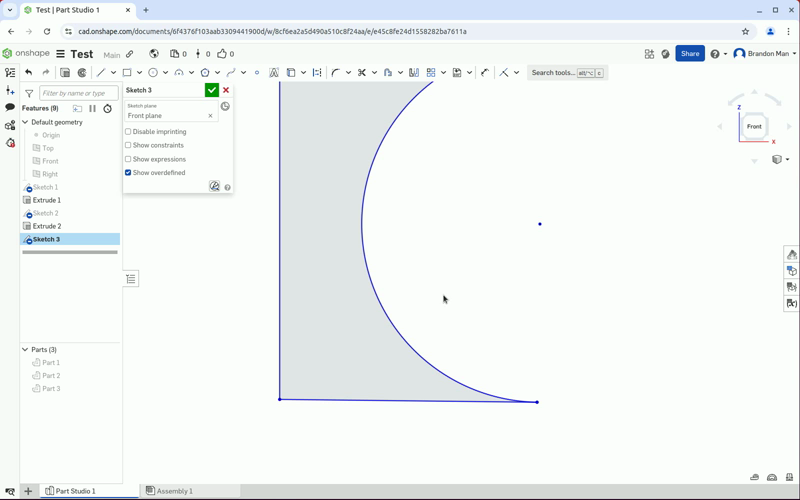
scroll(6)
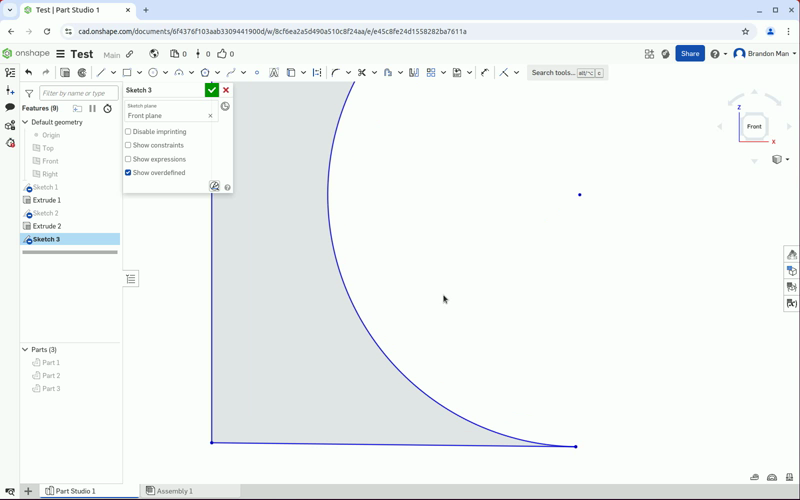
scroll(6)
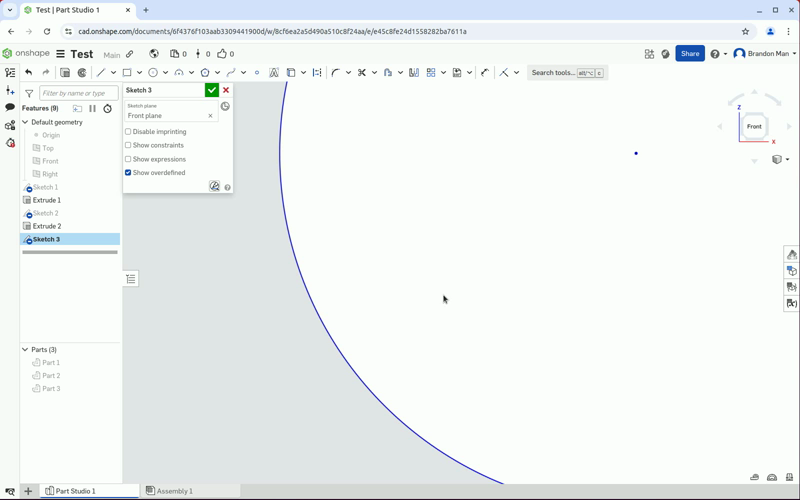
click(443, 294)
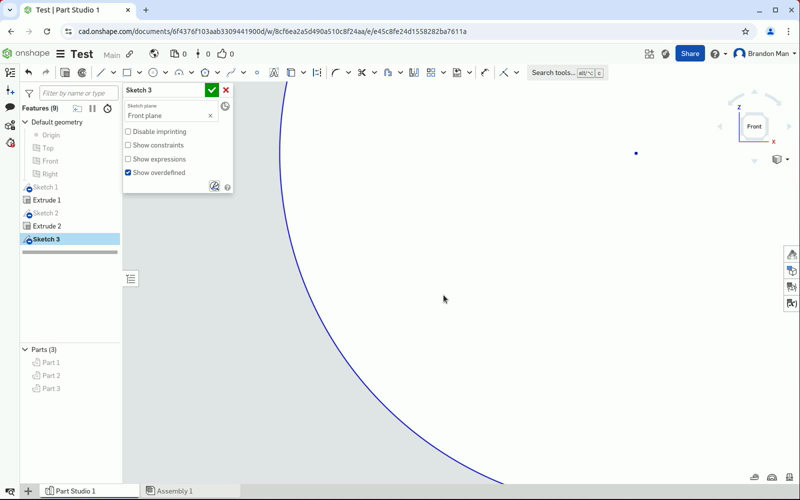
scroll(-6)
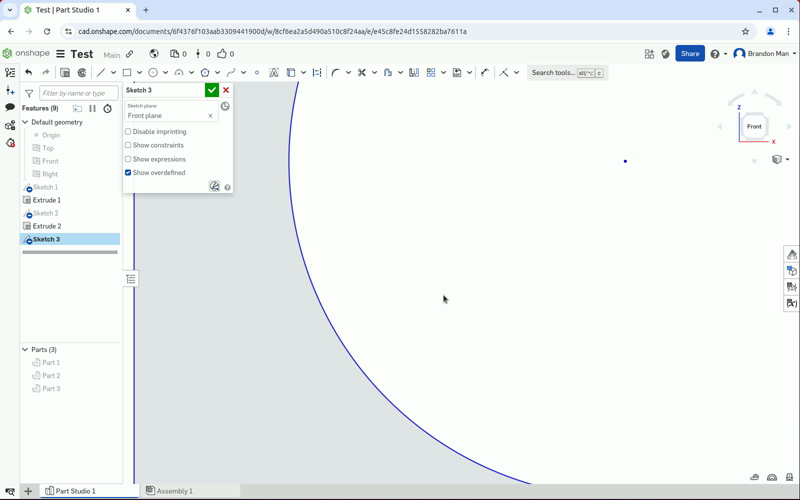
scroll(-6)
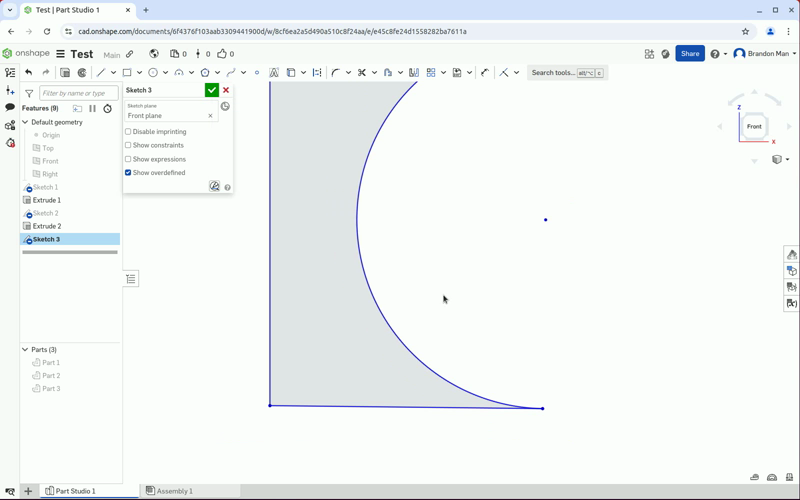
scroll(-6)
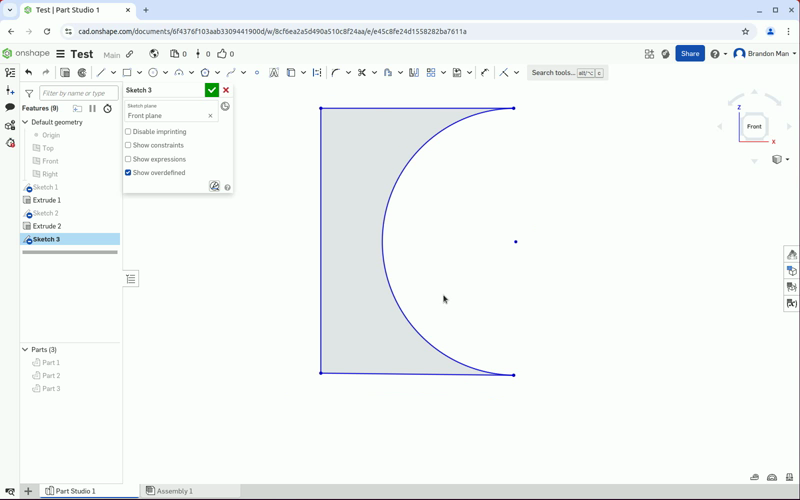
scroll(-6)
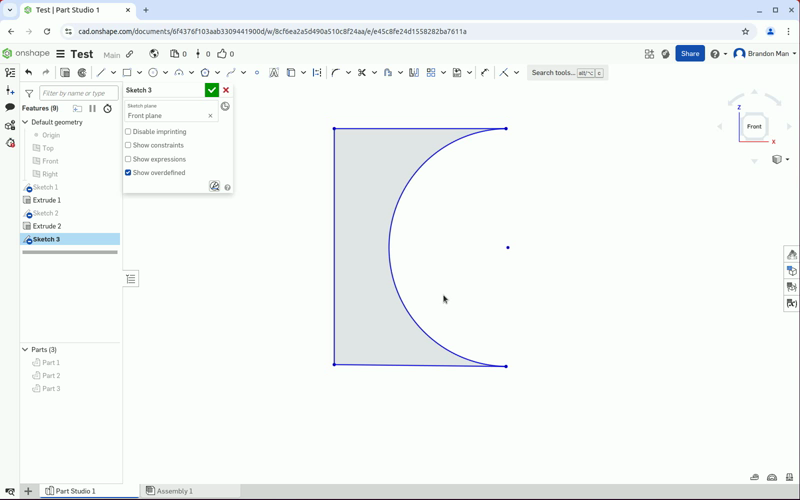
scroll(-6)
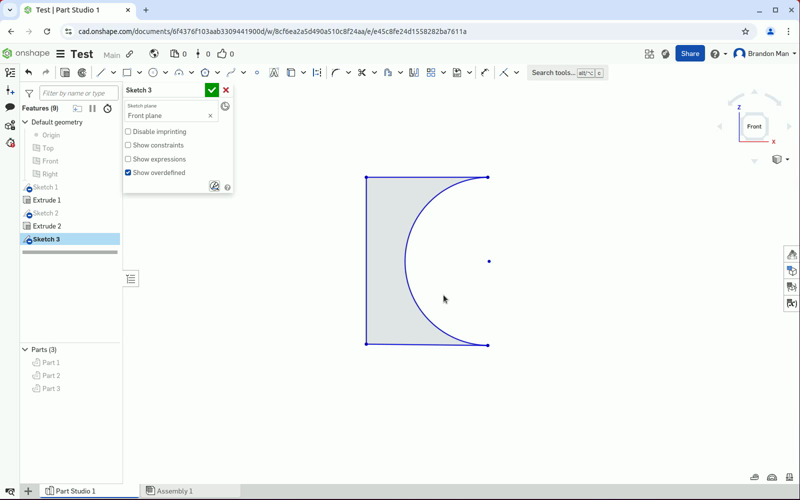
scroll(-6)
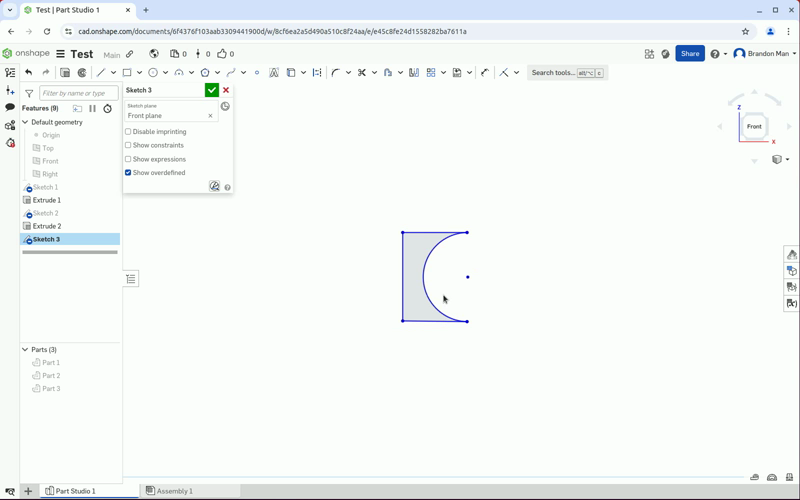
scroll(-6)
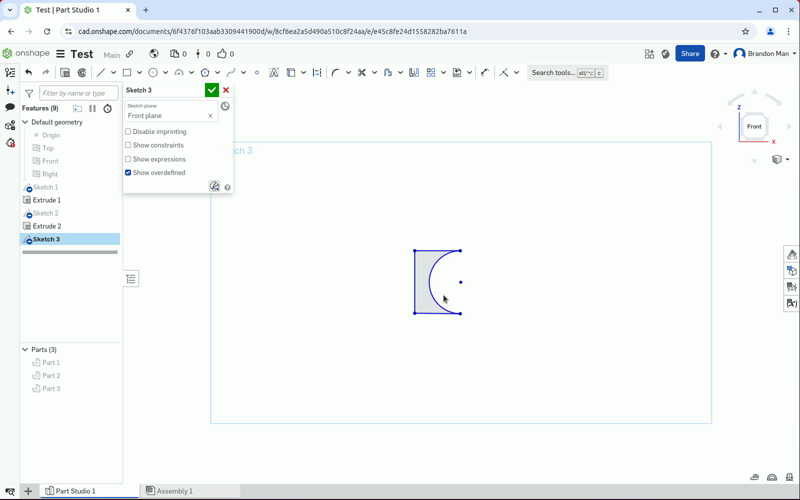
mouse_move(73, 352)
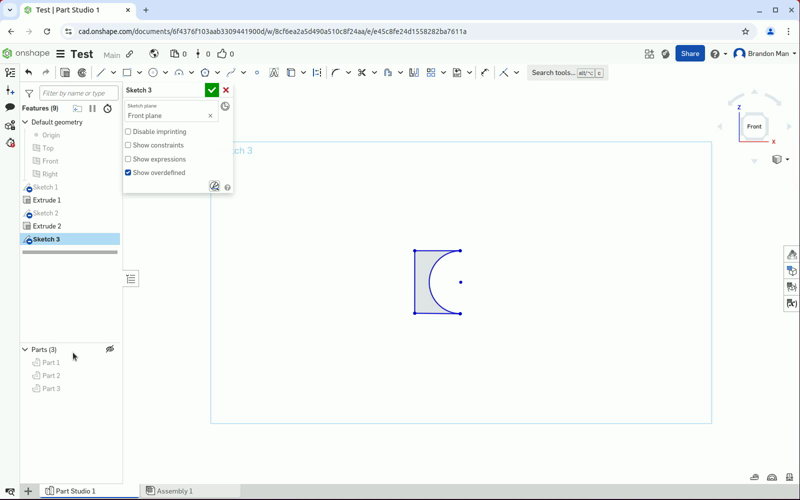
key(shift+y)
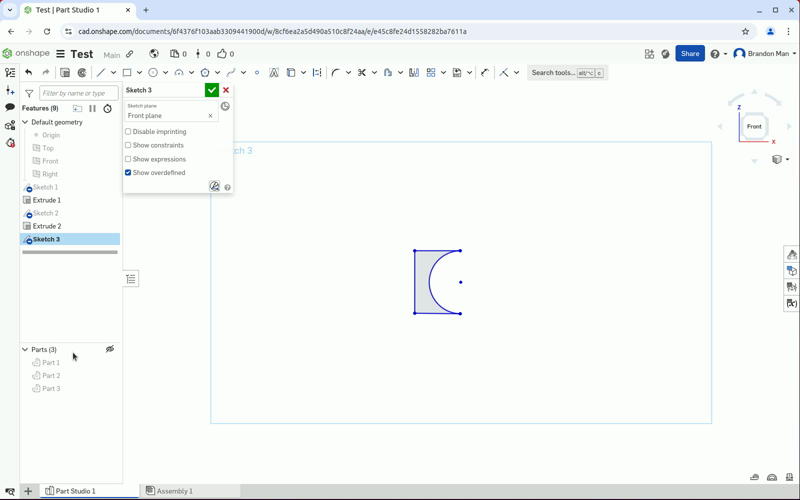
key(shift+e)
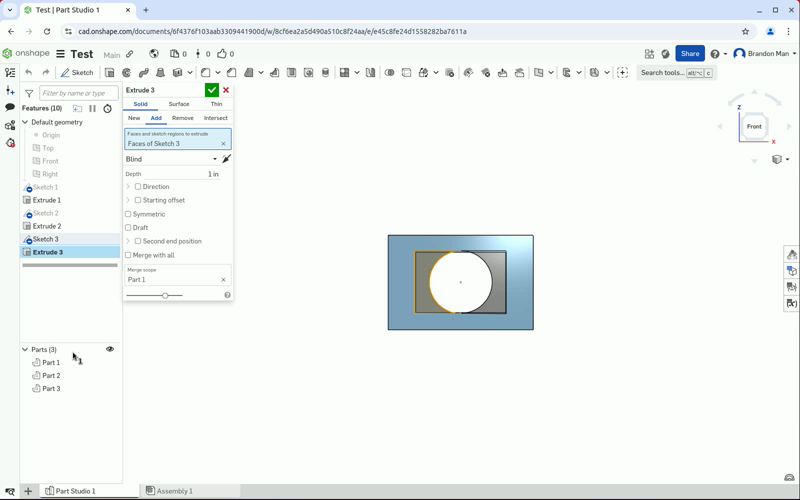
mouse_move(143, 106)
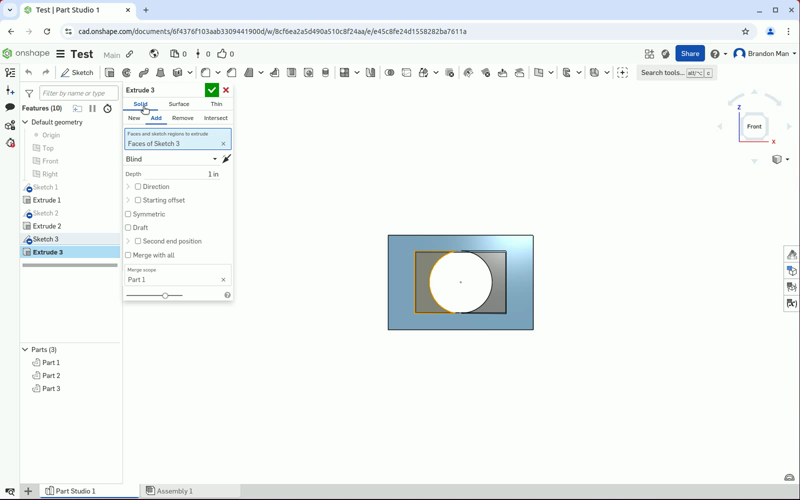
click(143, 106)
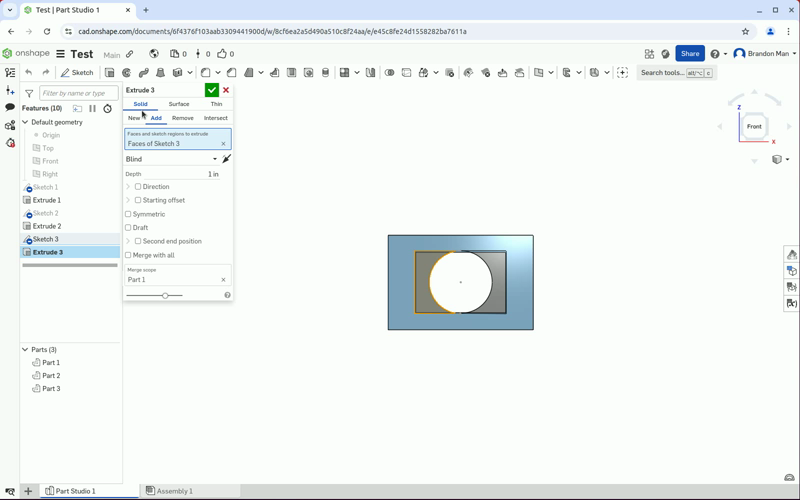
mouse_move(137, 120)
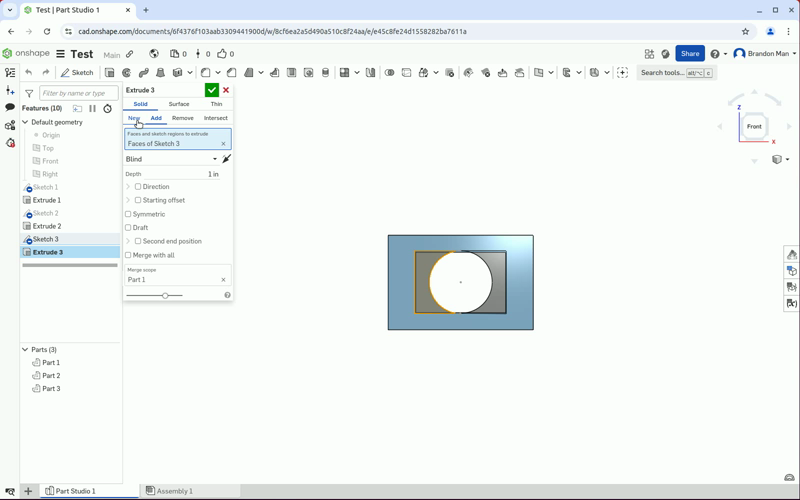
click(137, 120)
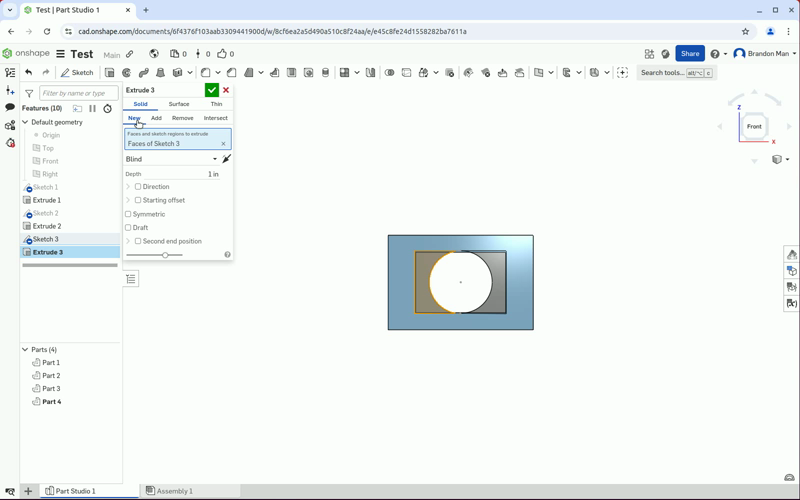
key(tab, 4)
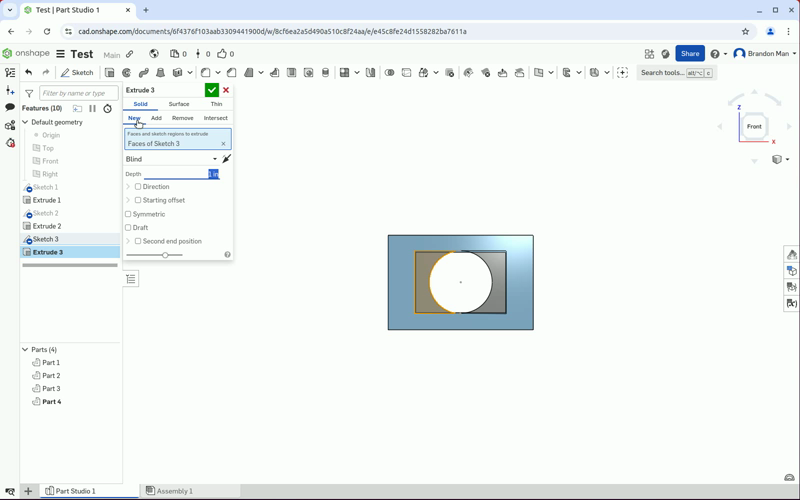
text(5.777)
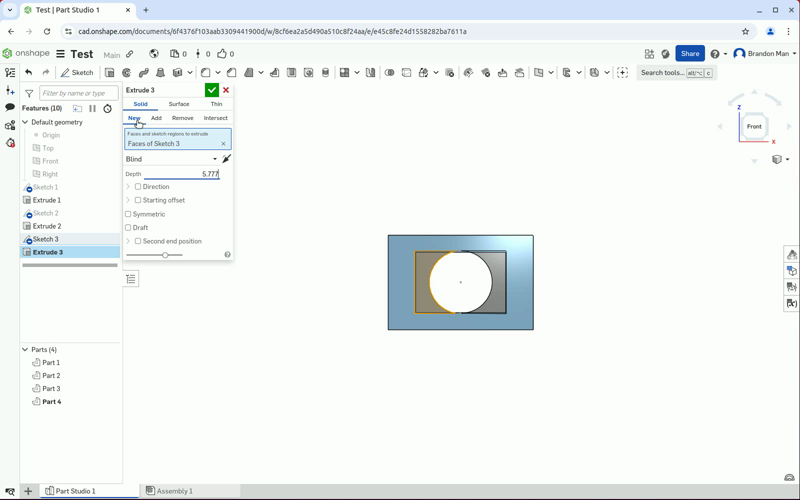
key(enter)
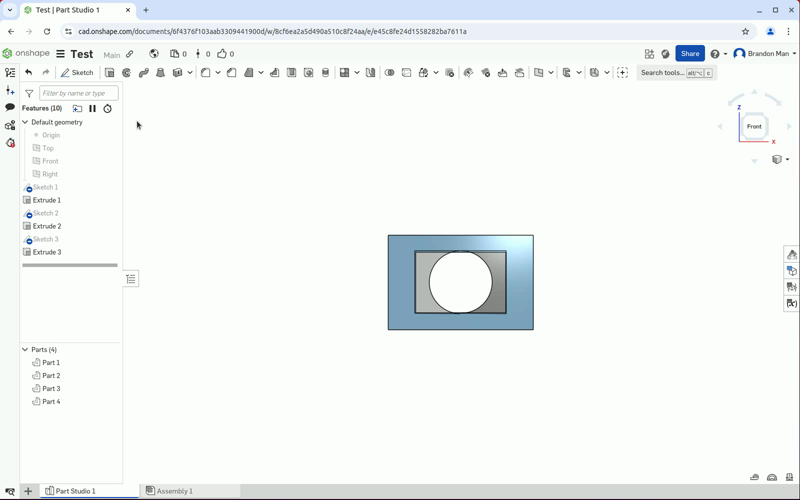
key(shift+h)
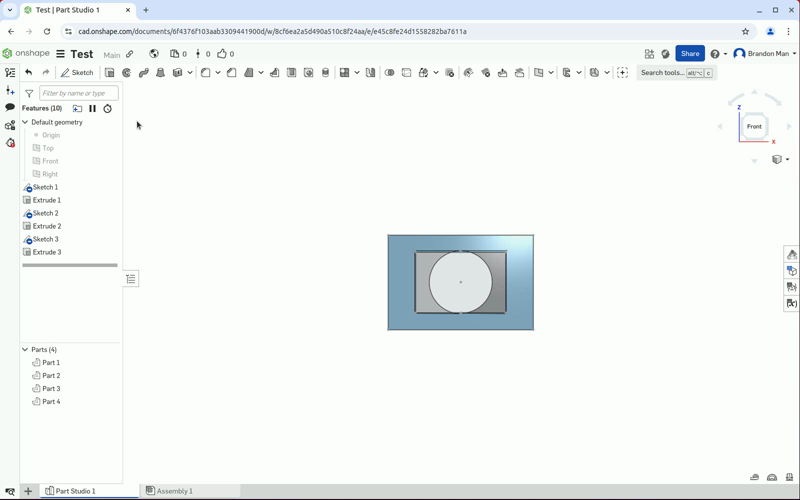
key(shift+h)
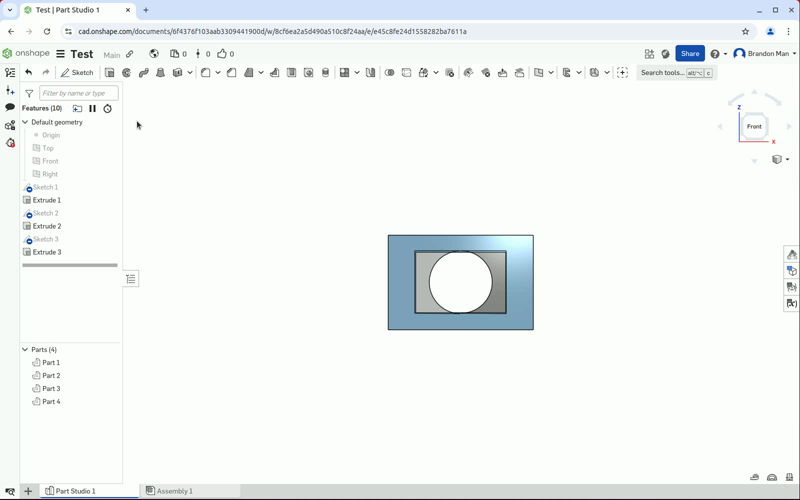
mouse_move(73, 189)
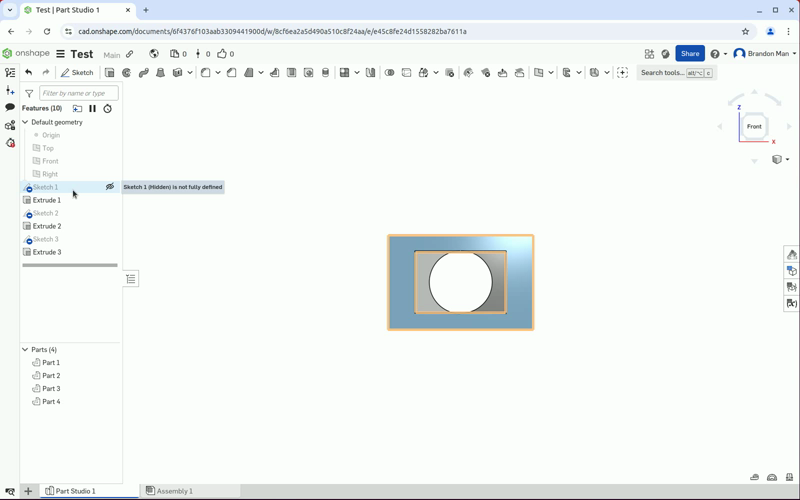
click(73, 189)
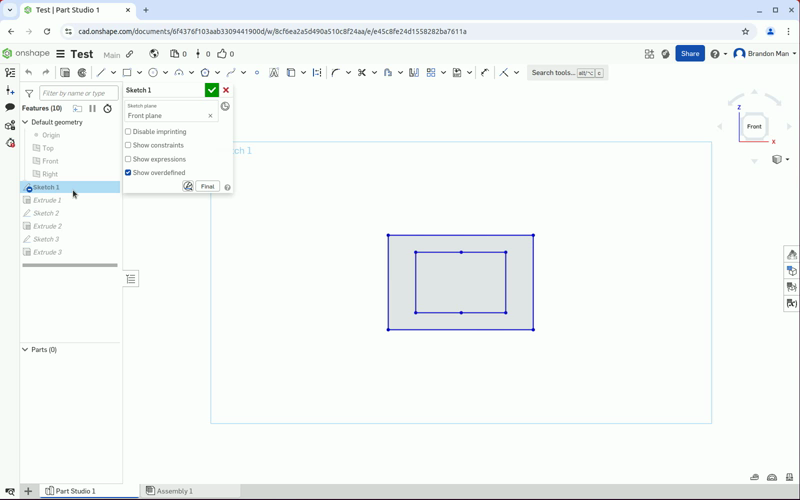
mouse_move(229, 92)
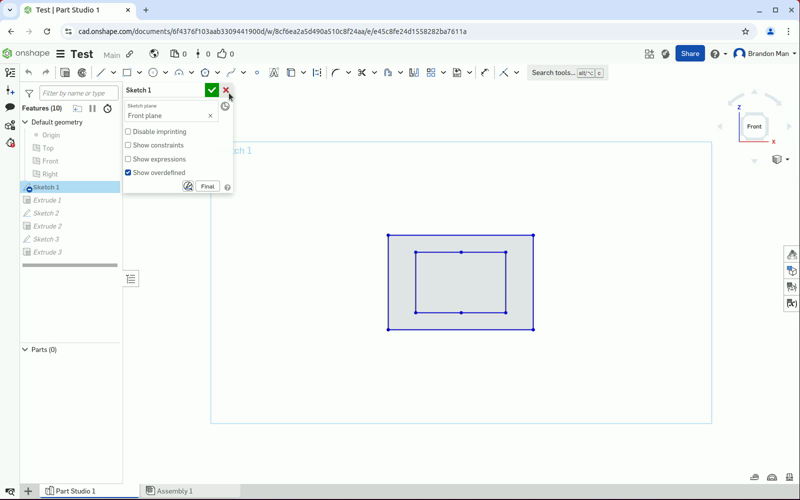
click(229, 92)
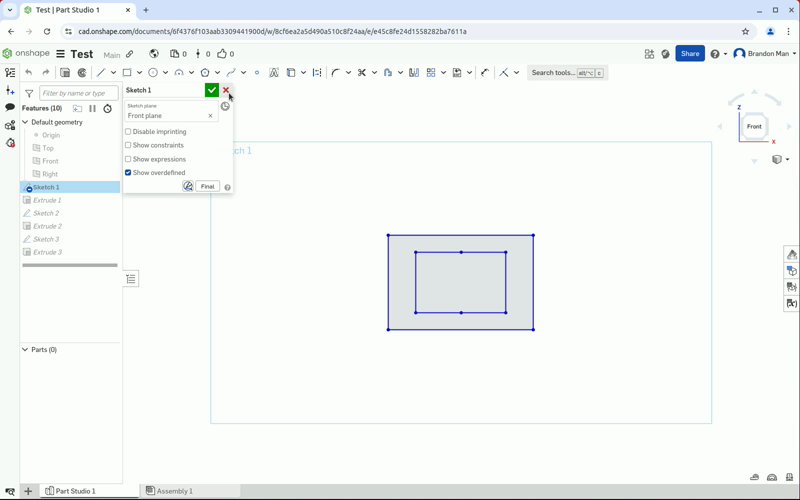
key(shift+s)
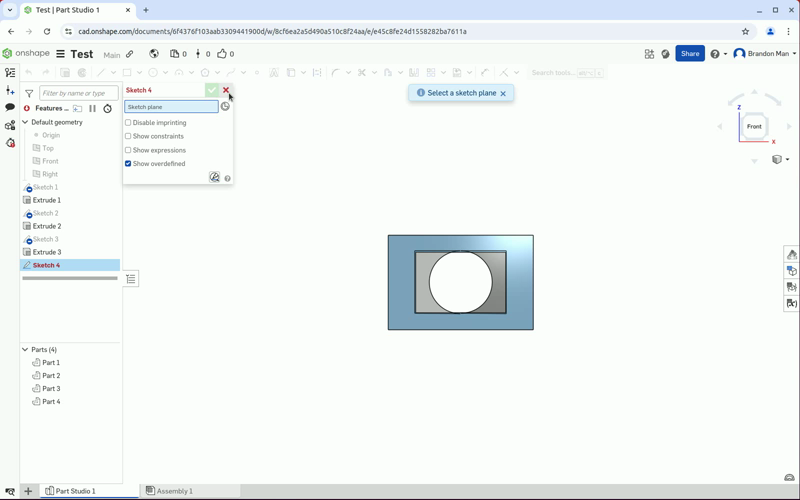
mouse_move(73, 163)
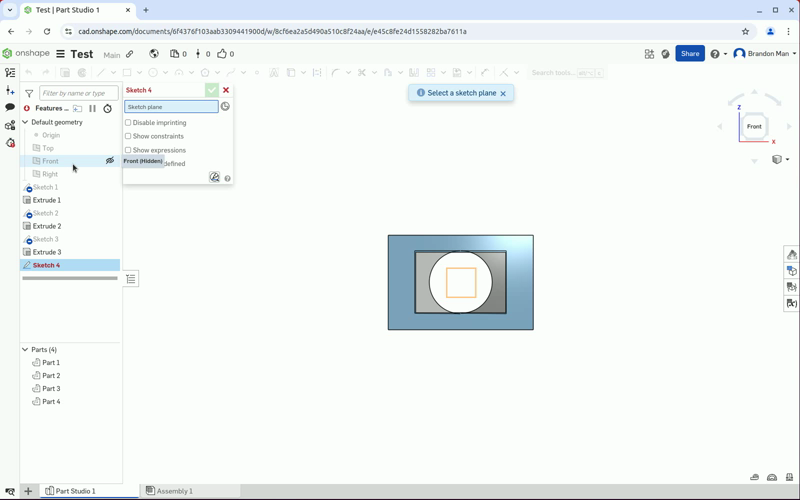
click(73, 163)
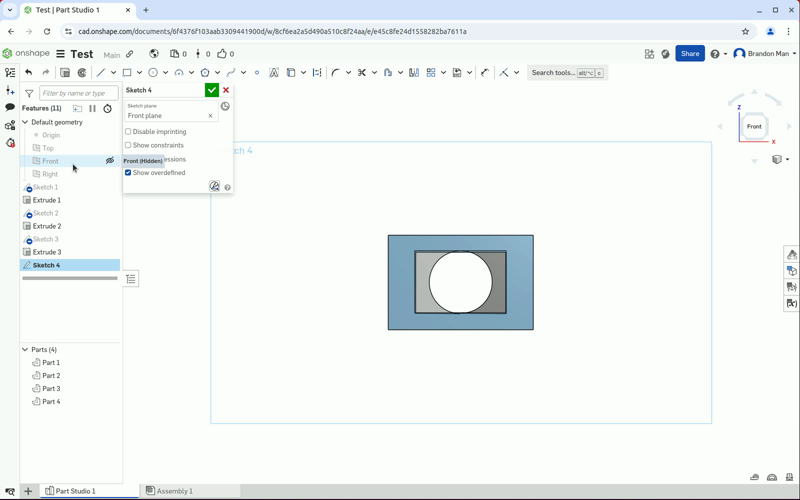
mouse_move(73, 352)
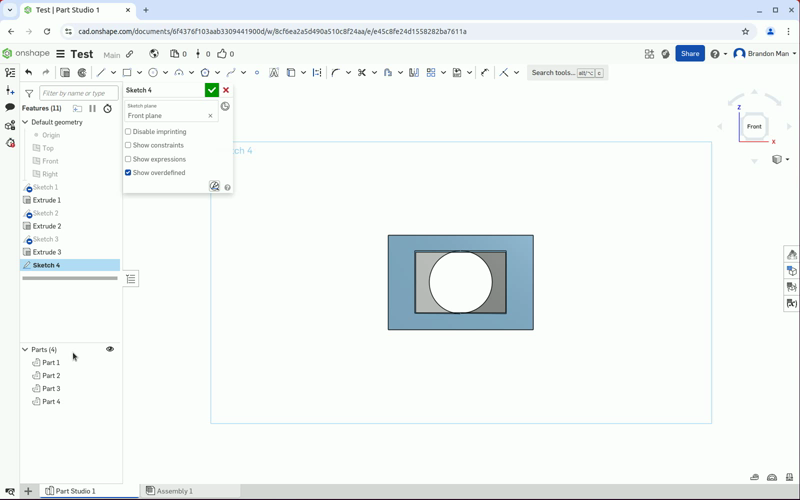
key(y)
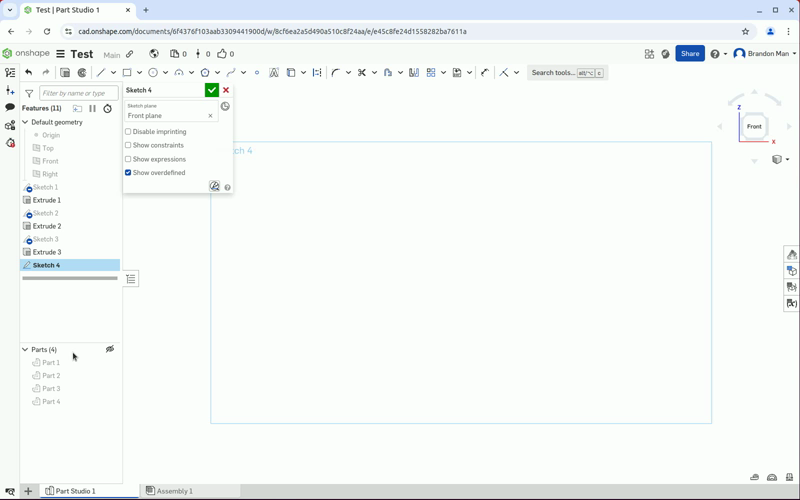
key(c)
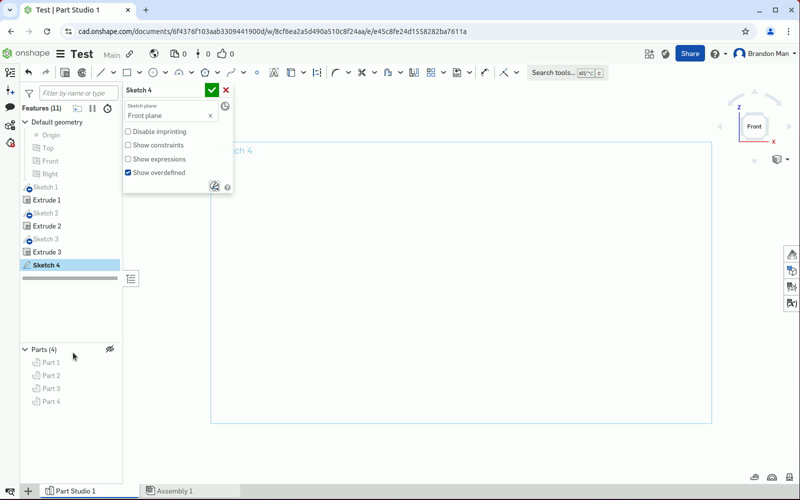
key_down(shift)
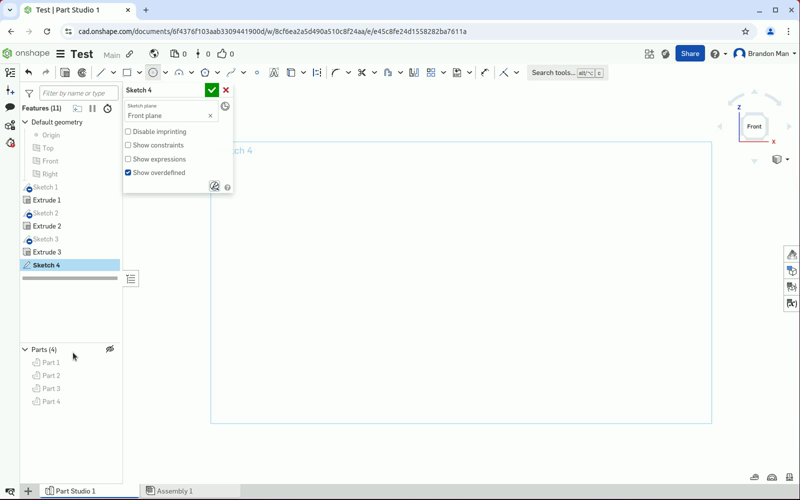
mouse_move(460, 282)
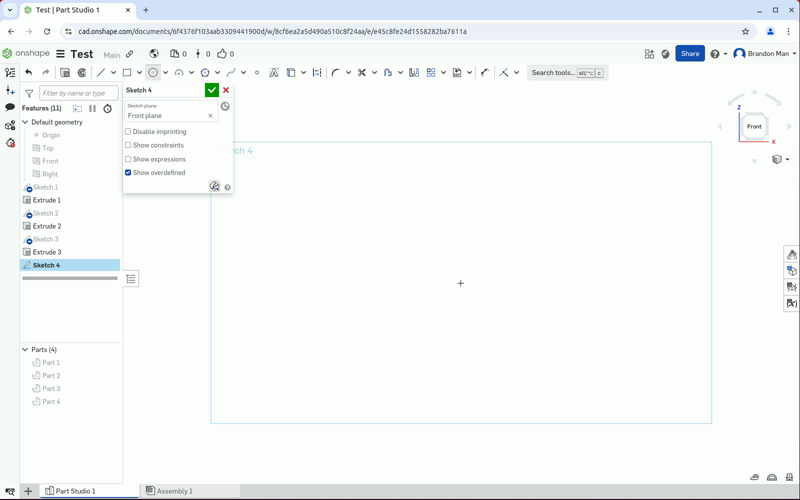
click(460, 282)
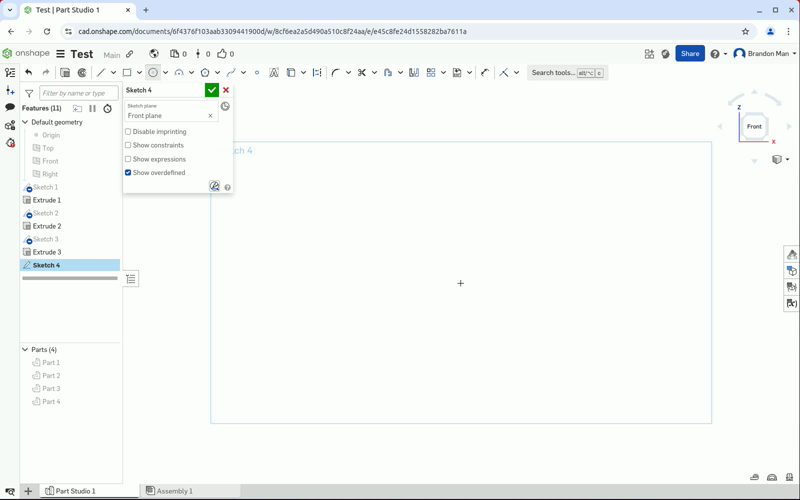
key_up(shift)
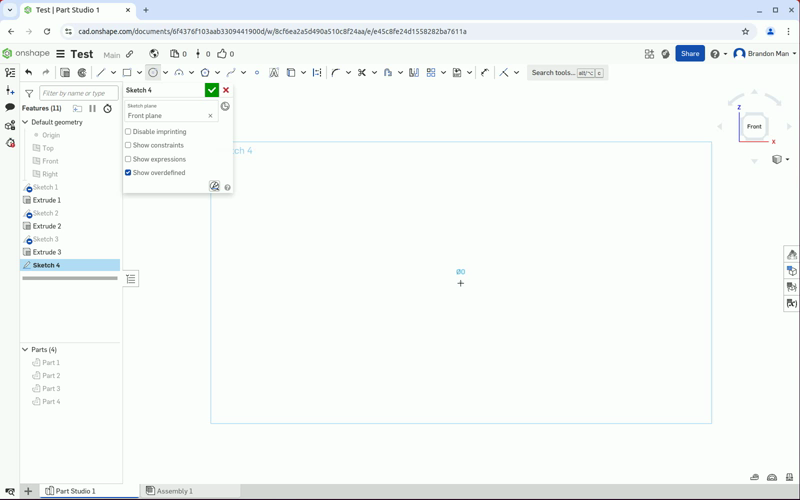
mouse_move(479, 282)
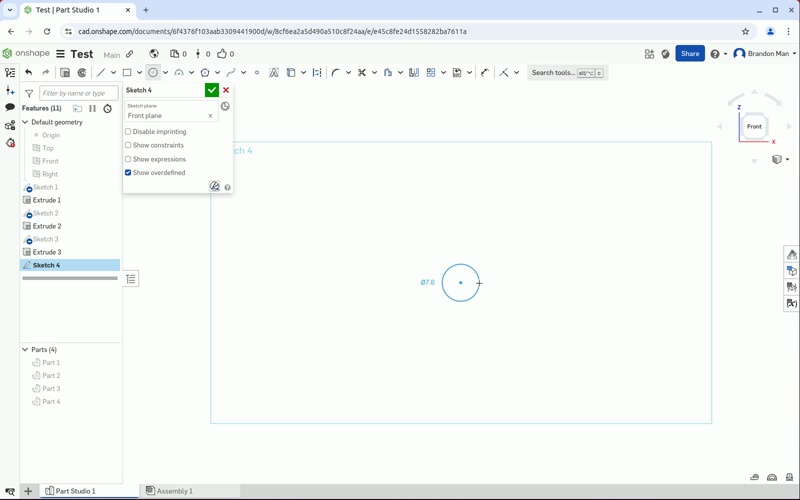
click(479, 282)
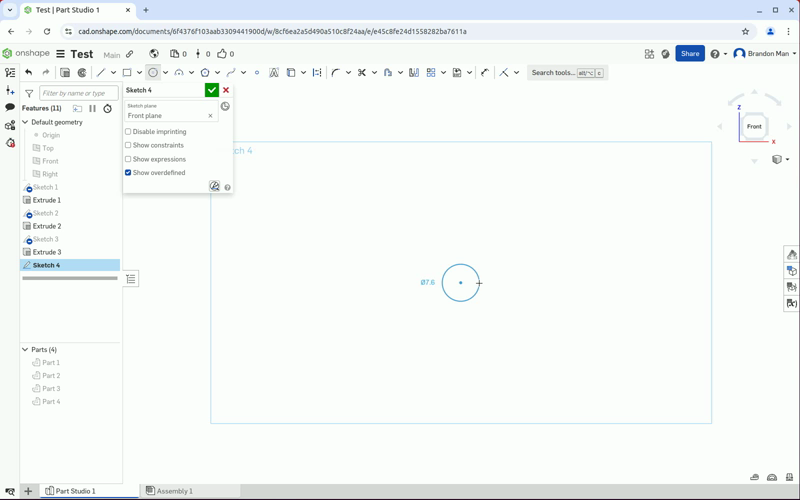
key(esc)
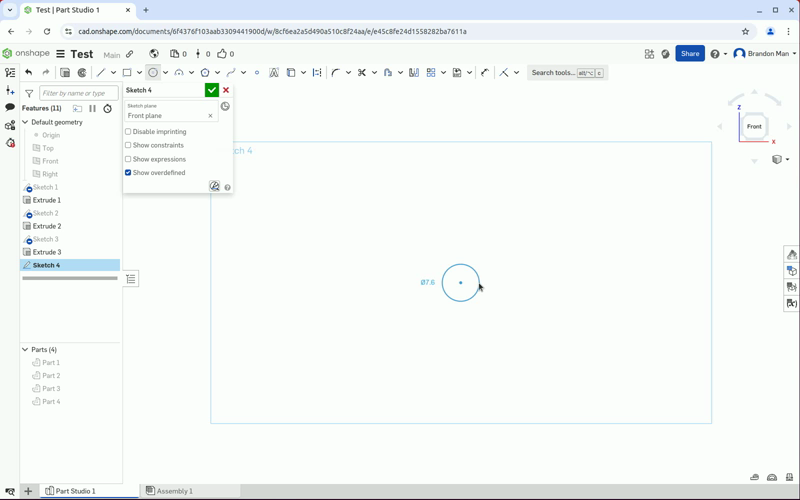
mouse_move(448, 289)
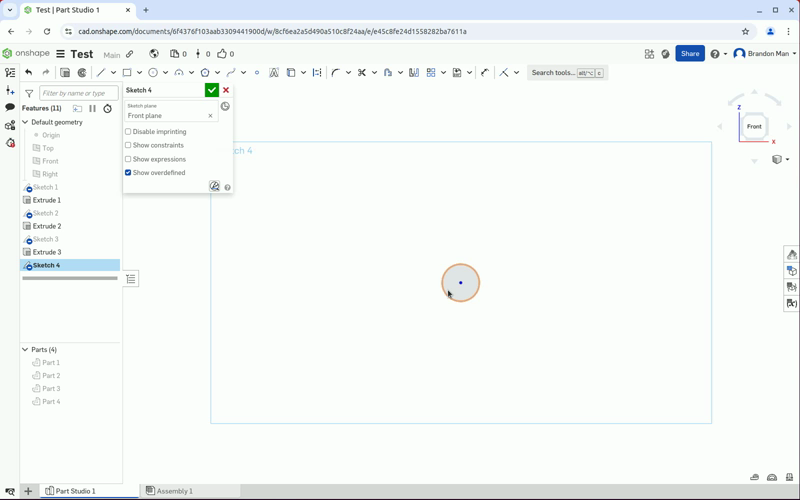
scroll(6)
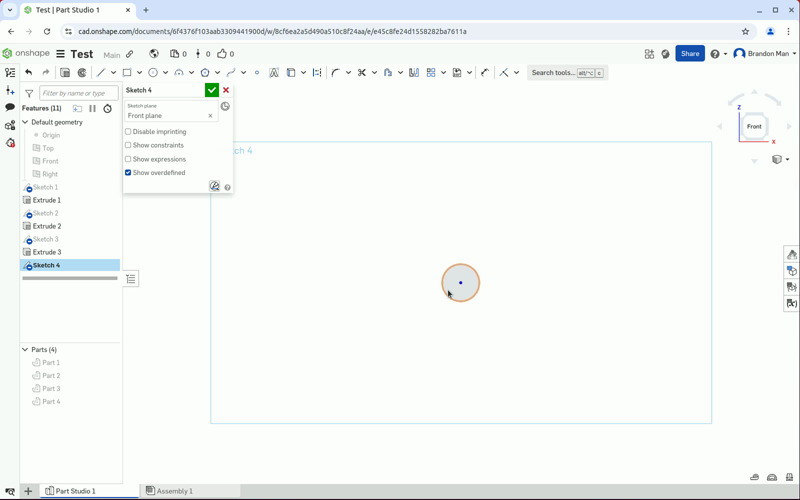
scroll(6)
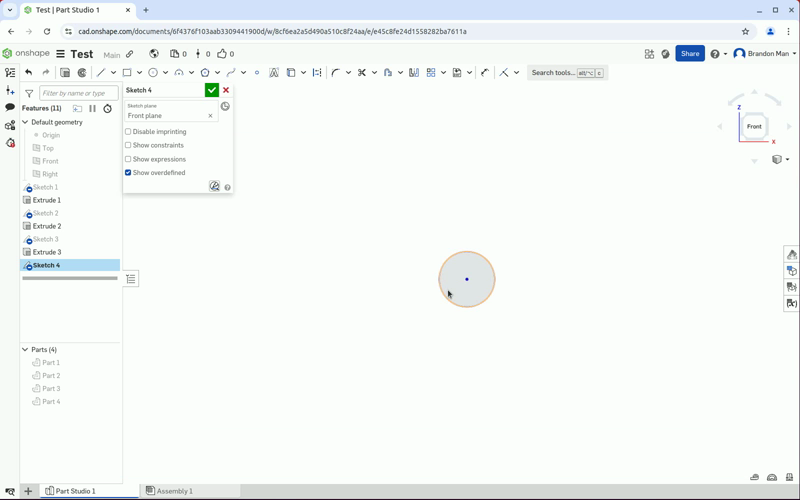
scroll(6)
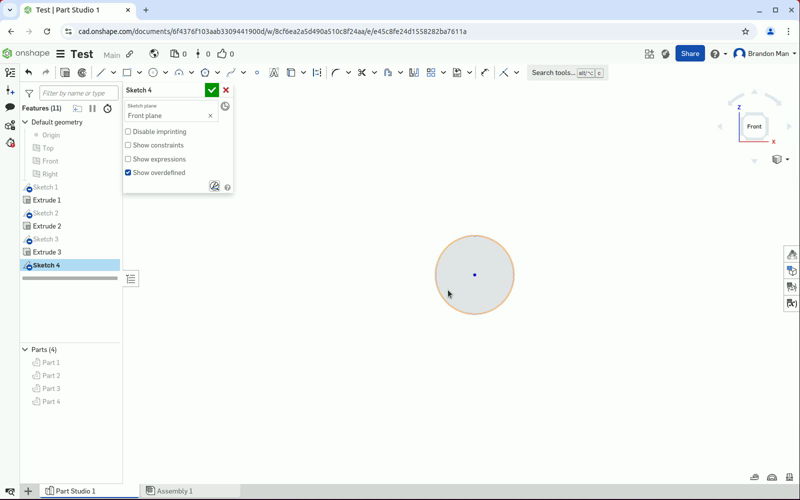
scroll(6)
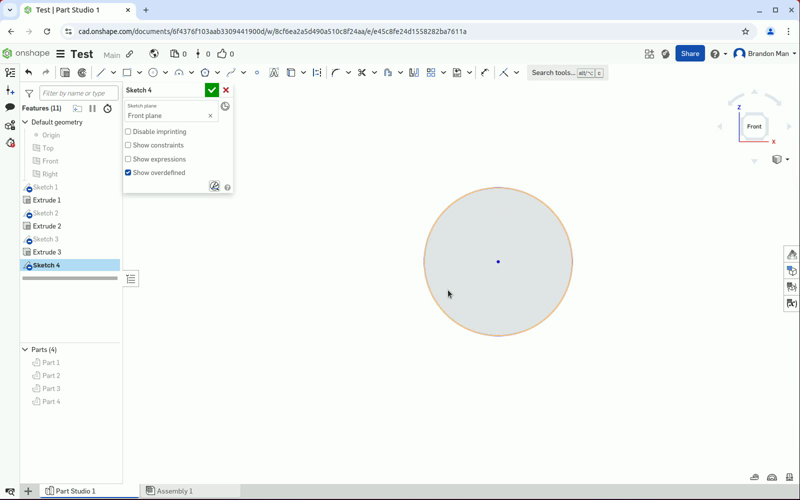
scroll(6)
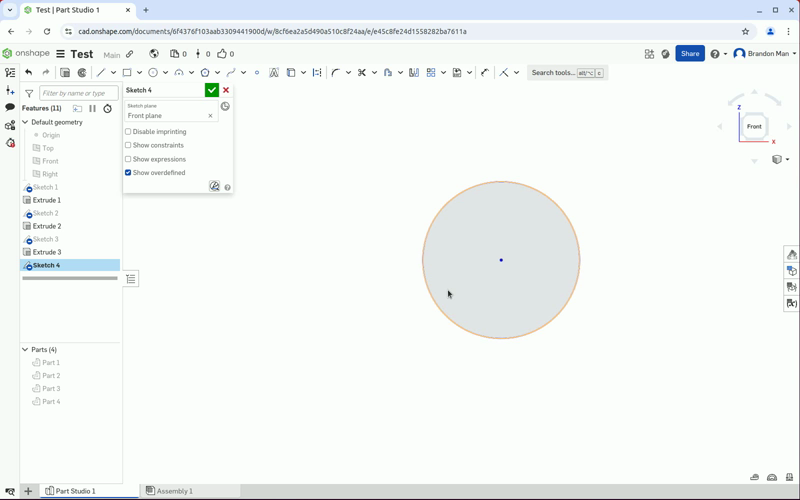
scroll(6)
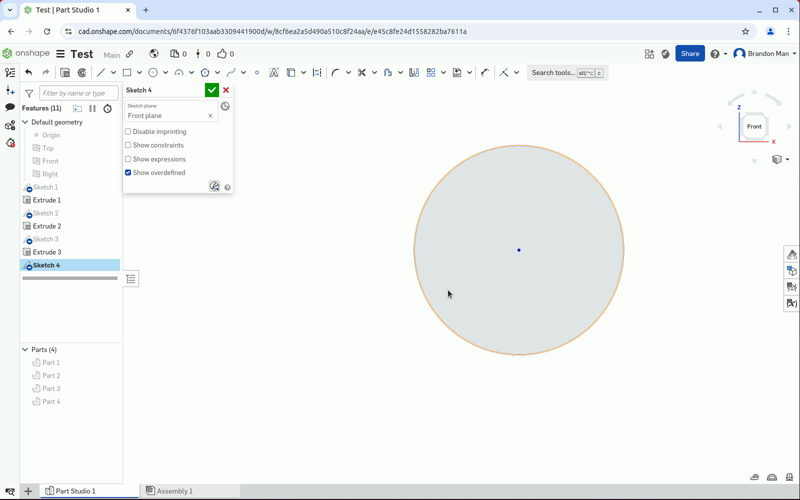
scroll(6)
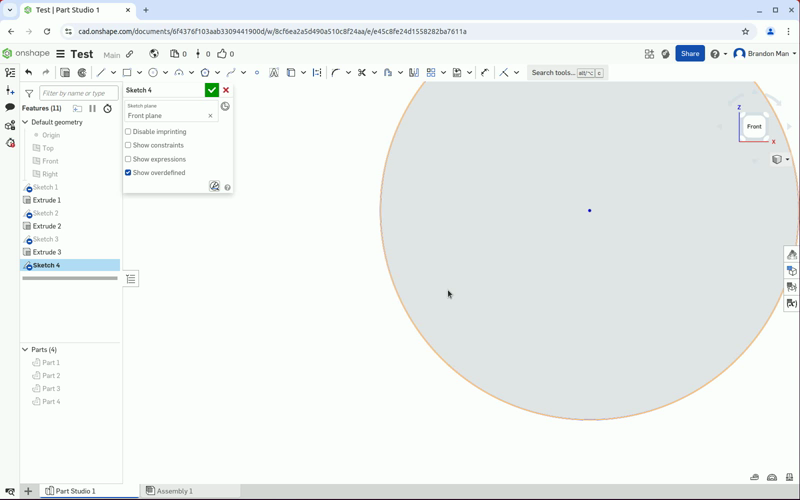
click(448, 289)
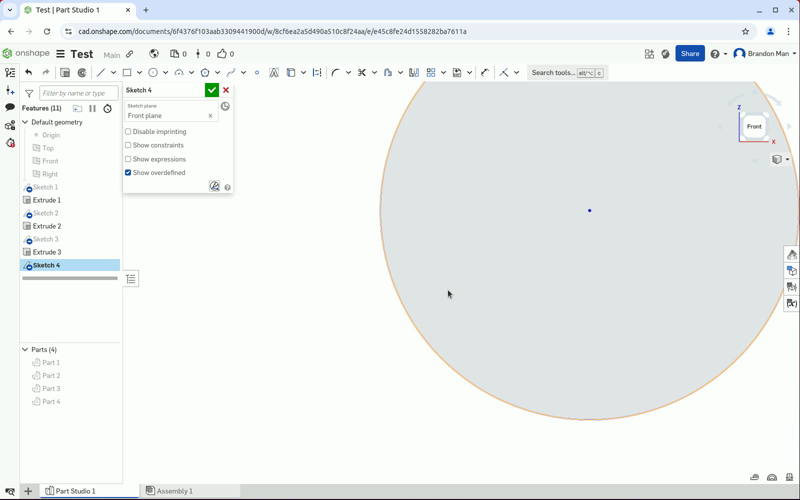
scroll(-6)
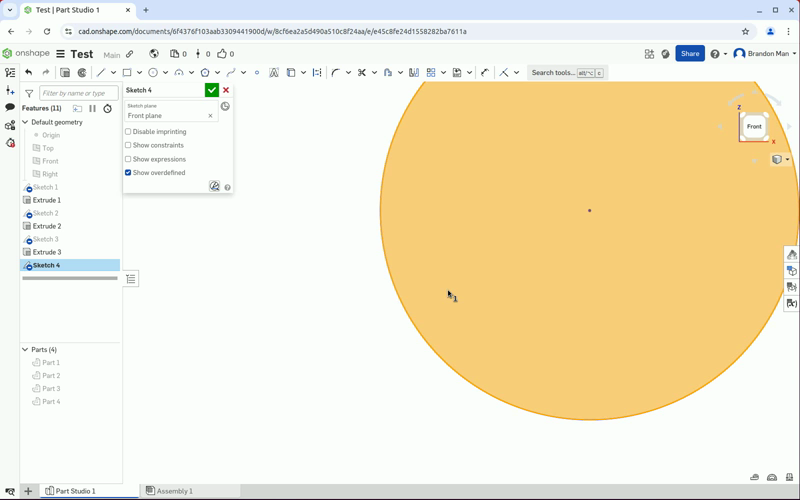
scroll(-6)
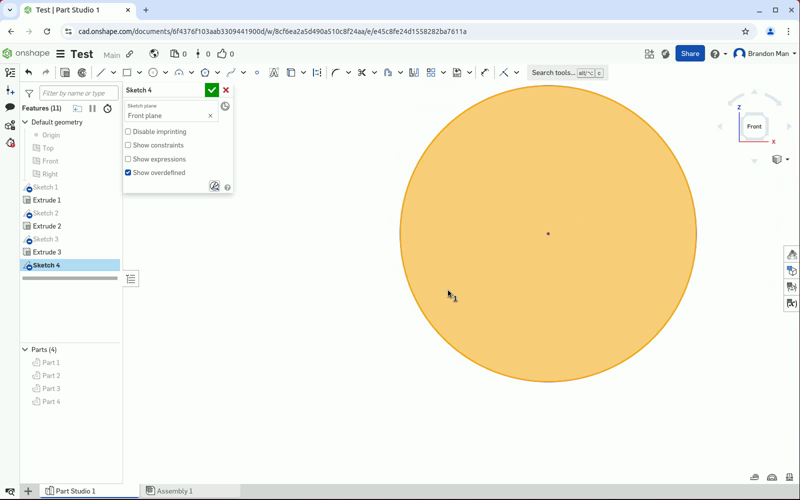
scroll(-6)
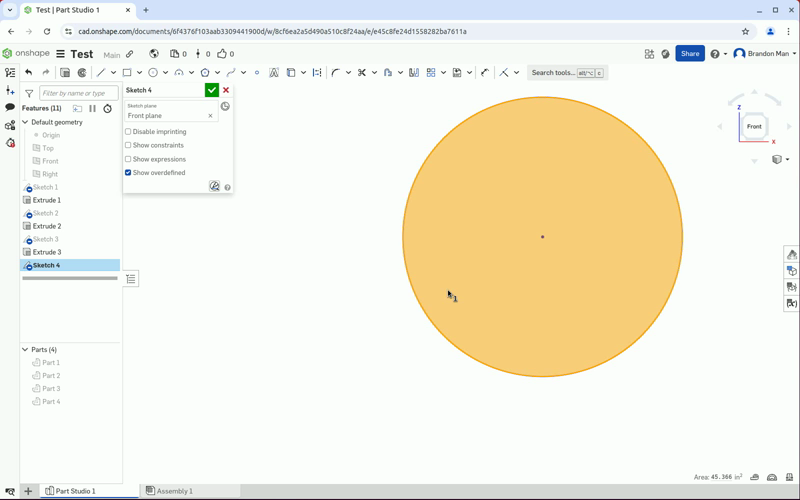
scroll(-6)
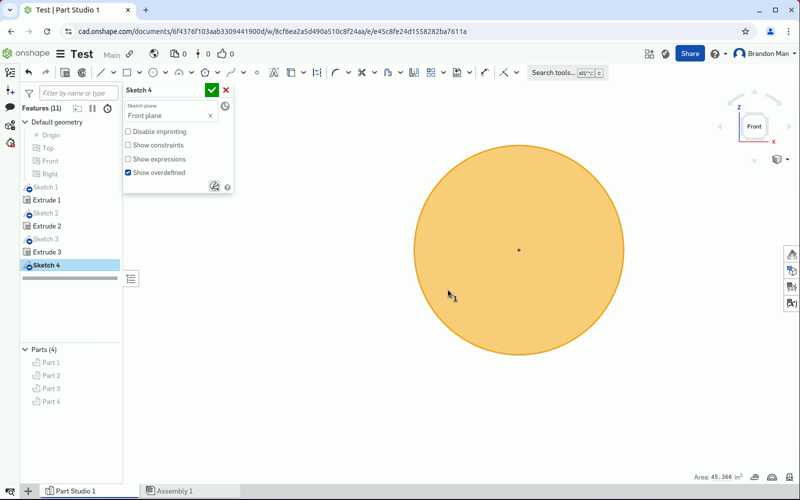
scroll(-6)
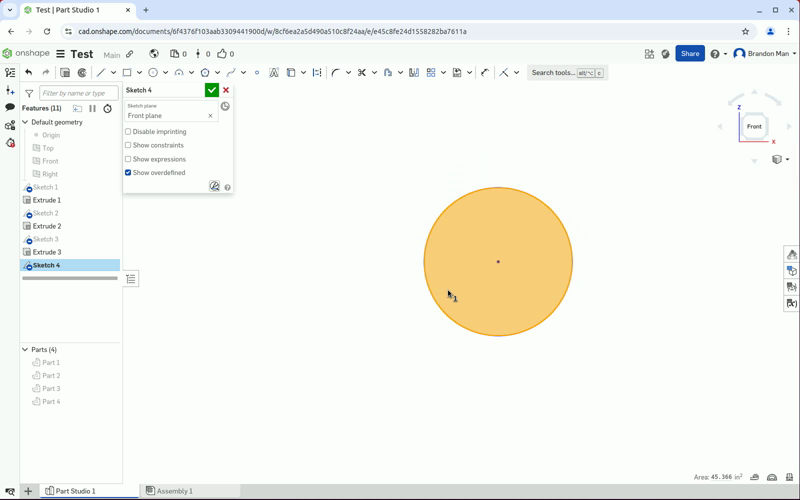
scroll(-6)
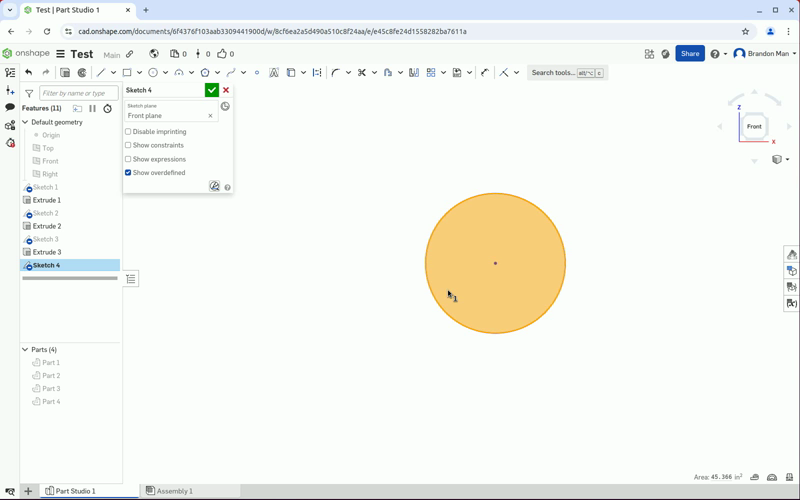
scroll(-6)
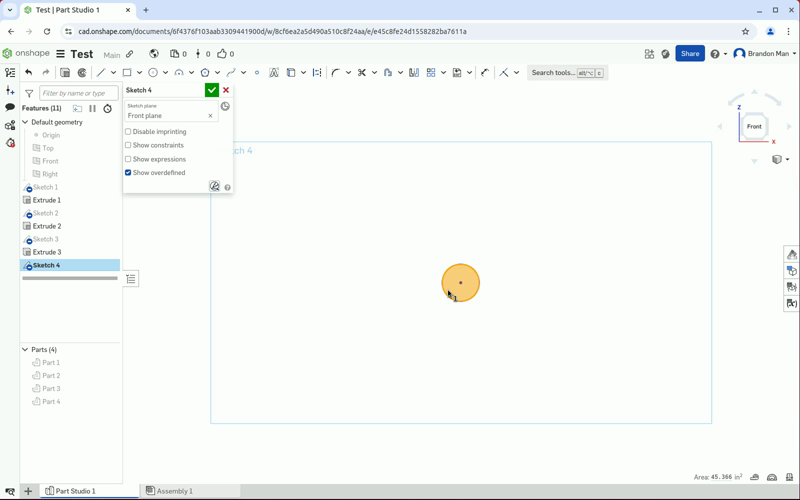
mouse_move(73, 352)
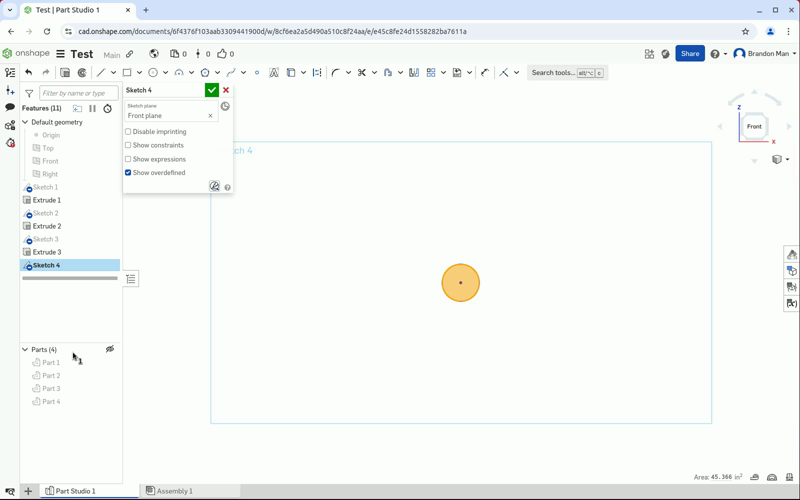
key(shift+y)
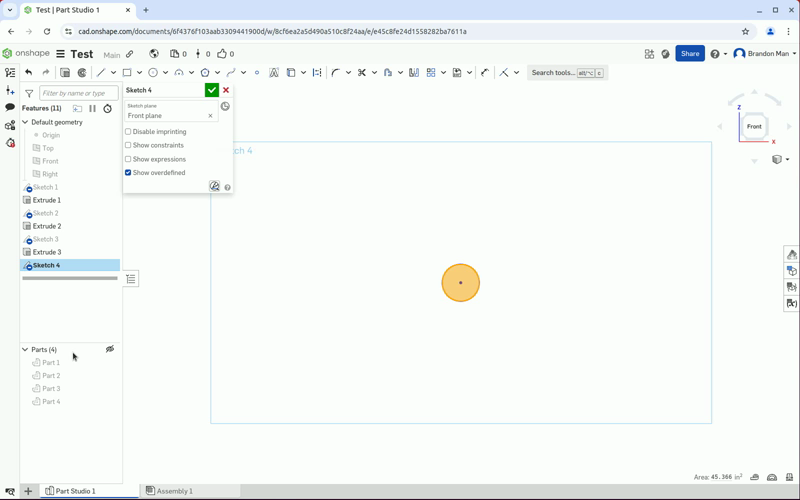
key(shift+e)
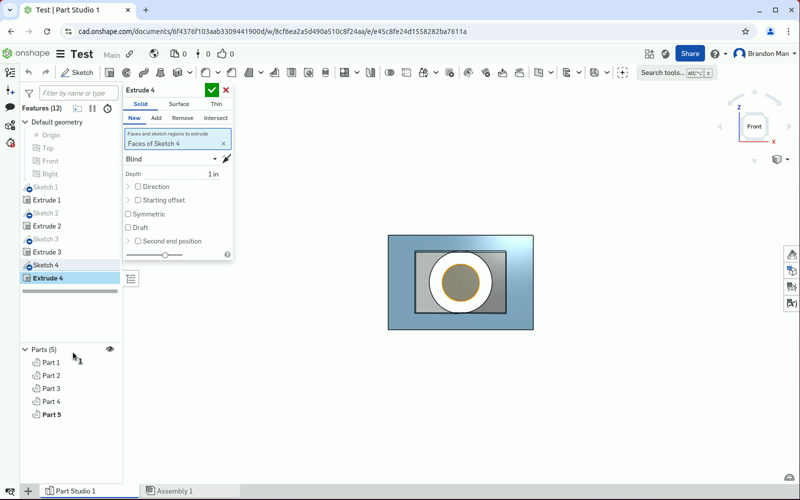
mouse_move(143, 106)
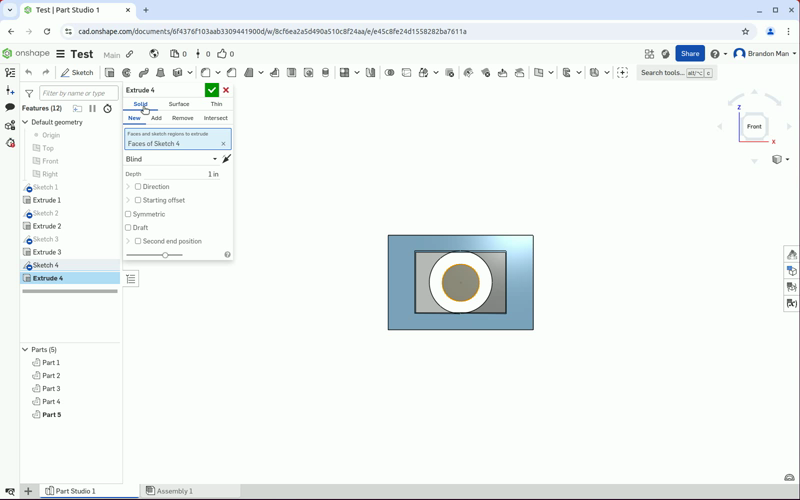
click(143, 106)
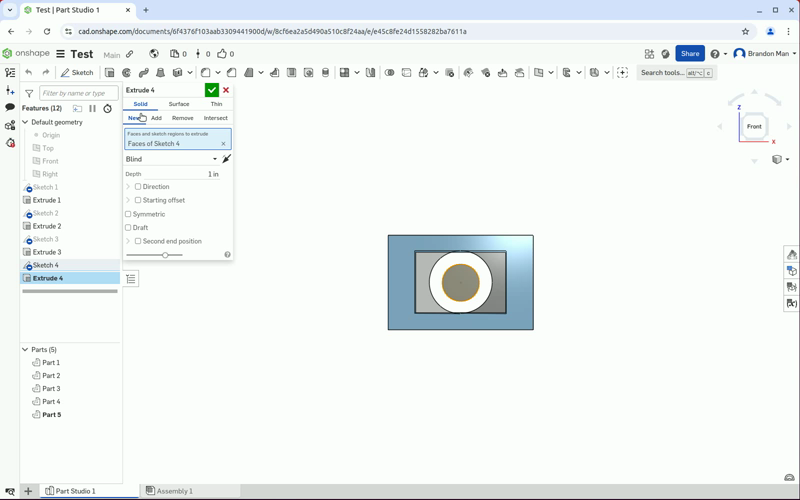
mouse_move(137, 120)
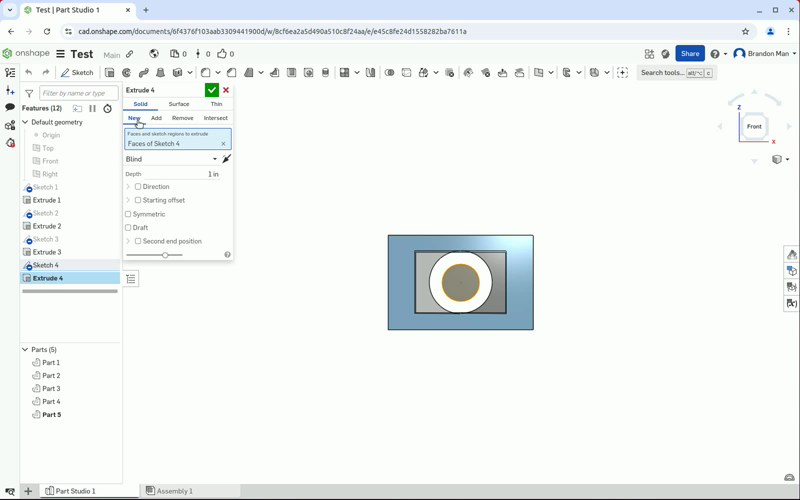
click(137, 120)
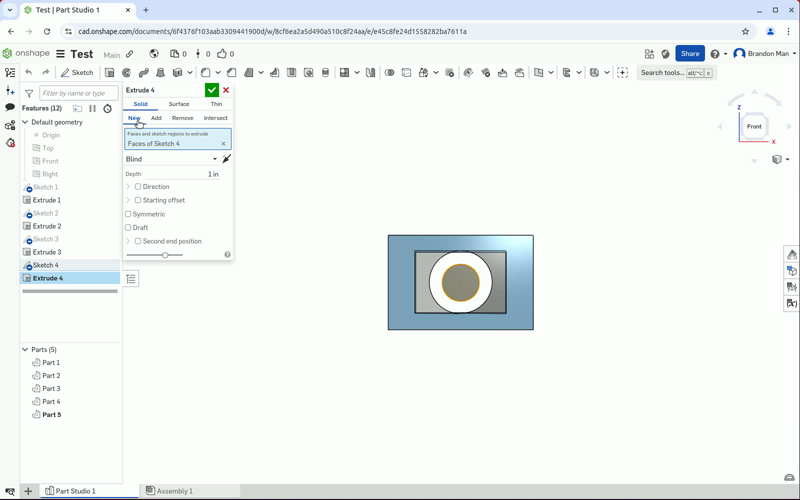
key(tab, 4)
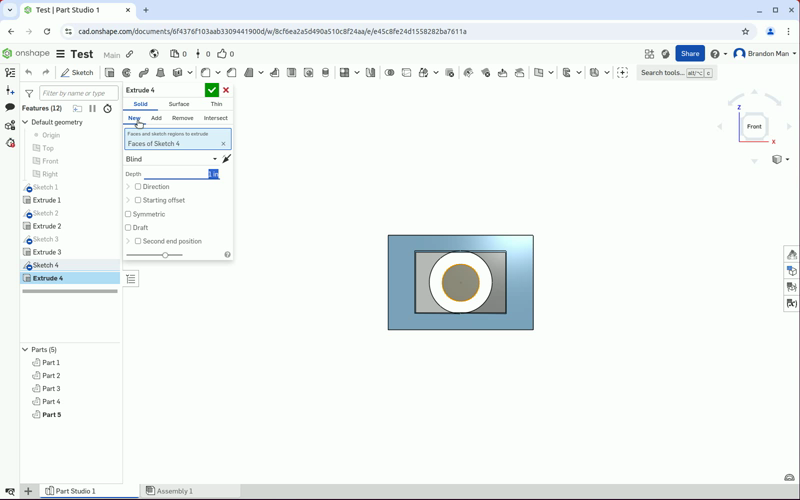
text(23.108)
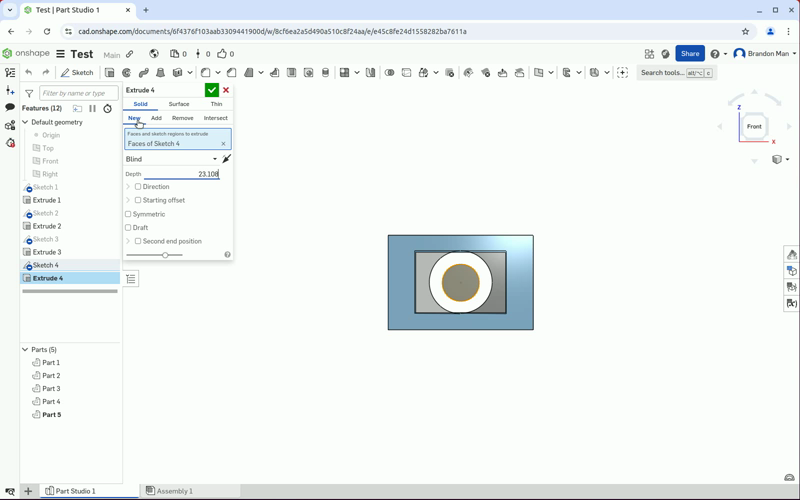
key(enter)
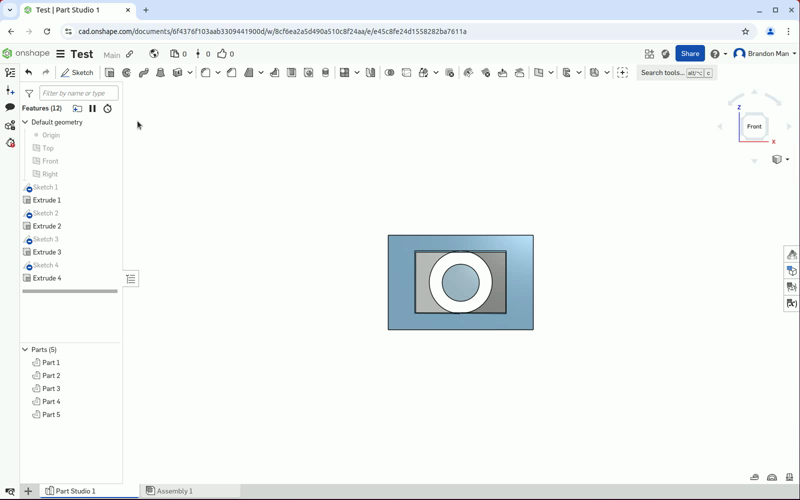
key(shift+h)
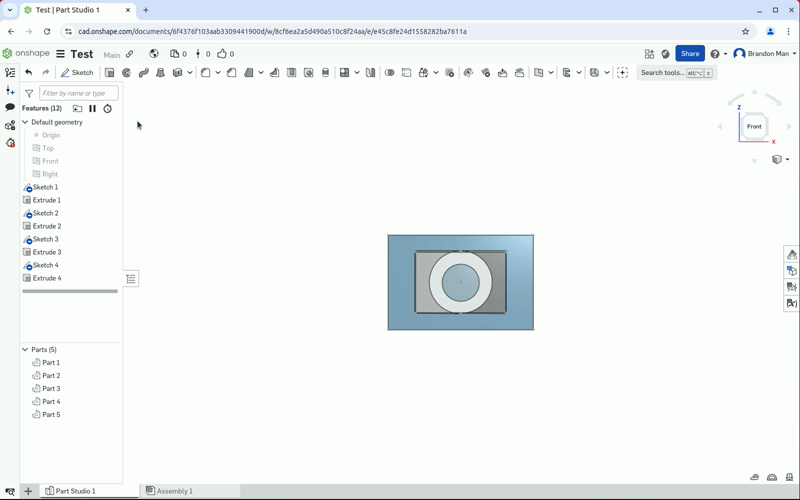
key(shift+h)
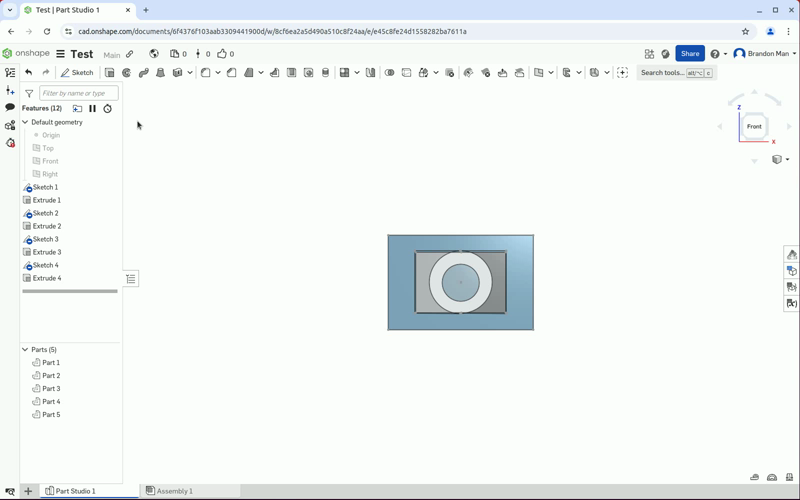
key(shift+7)
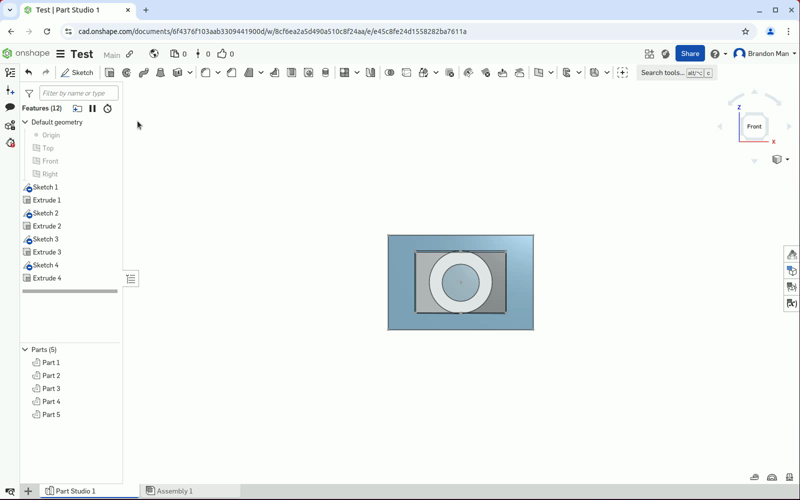
key(left, 2)
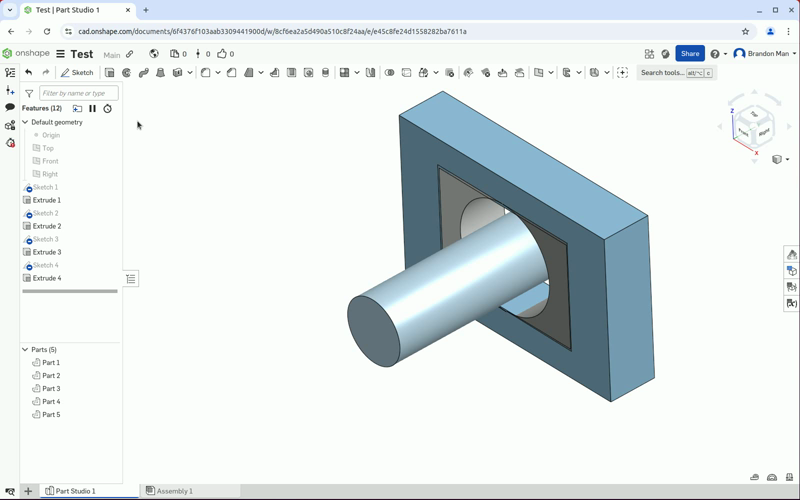
key(down, 2)
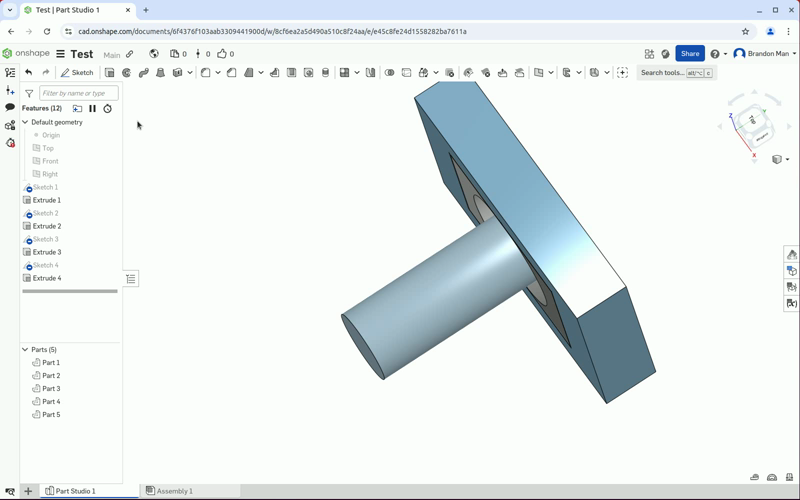
key(up, 2)
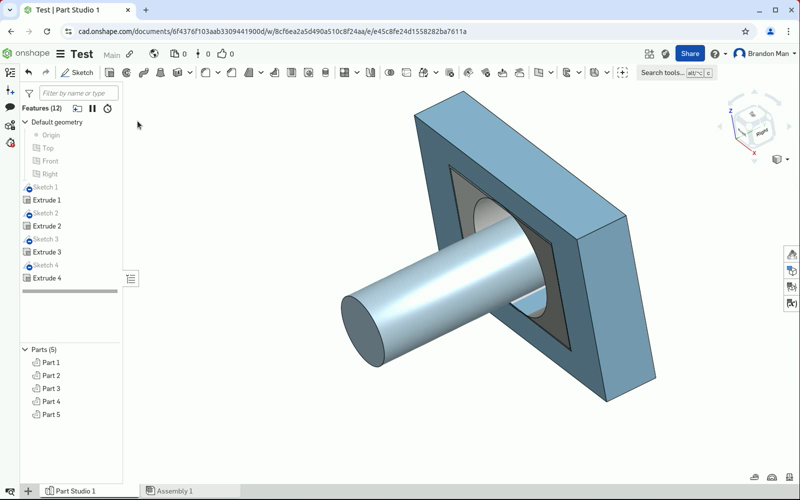
key(right, 2)
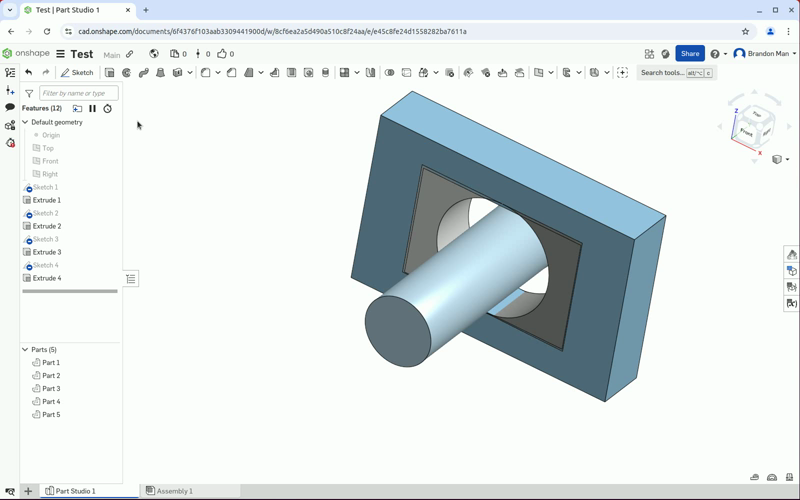
mouse_move(73, 189)
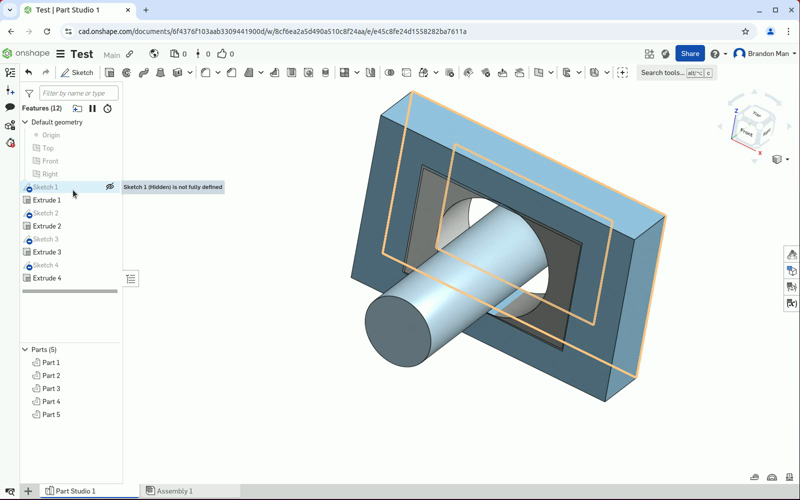
click(73, 189)